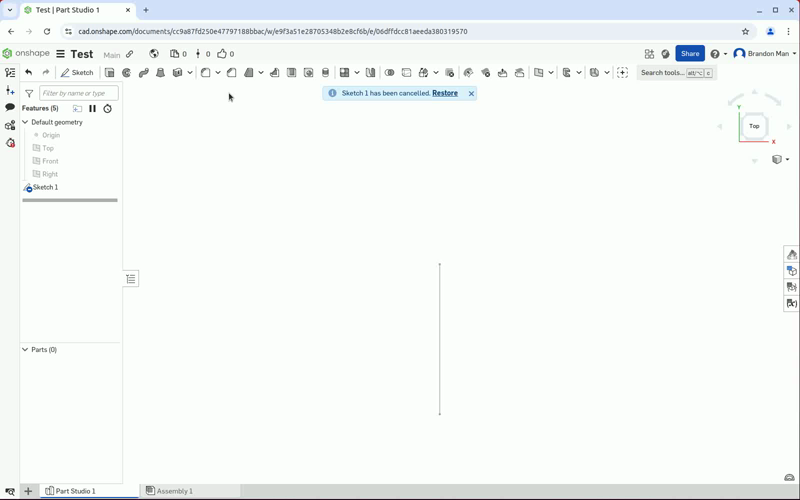
key(shift+h)
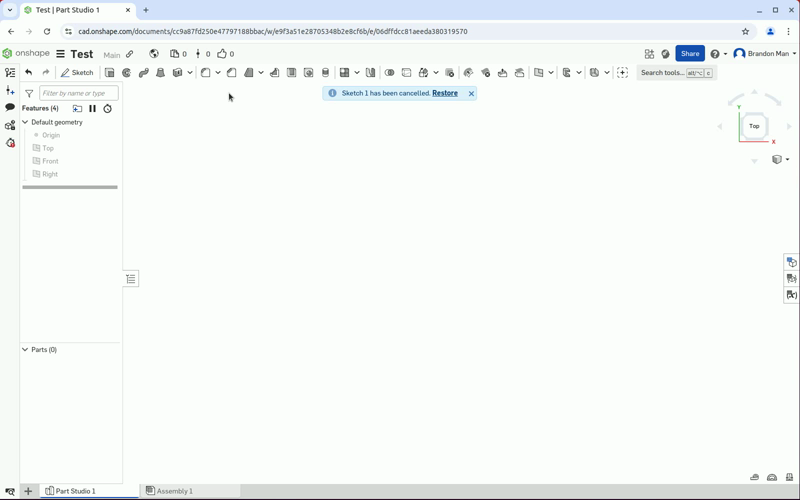
mouse_move(73, 352)
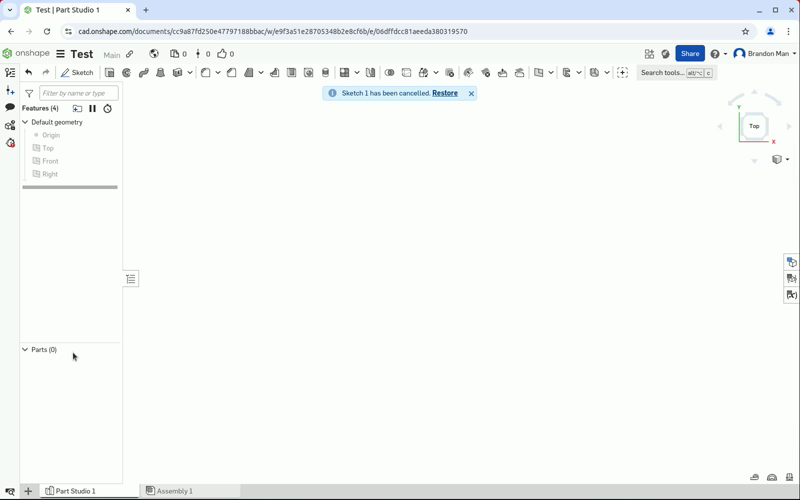
key(y)
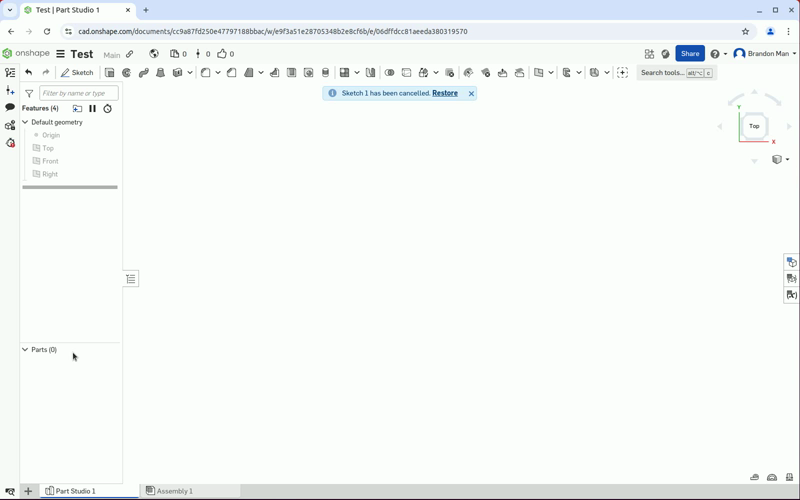
key(shift+p)
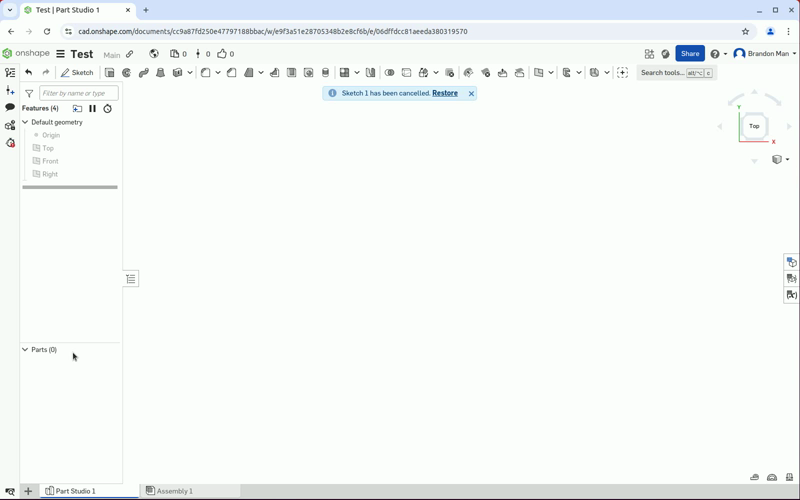
key(space)
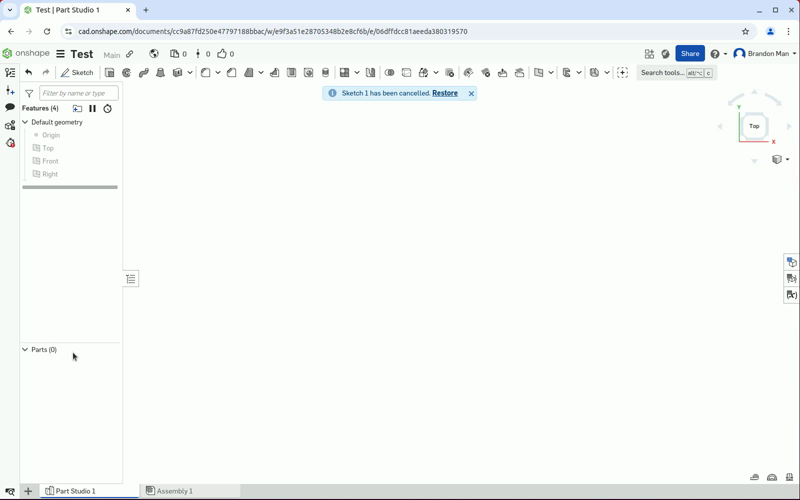
key_down(shift)
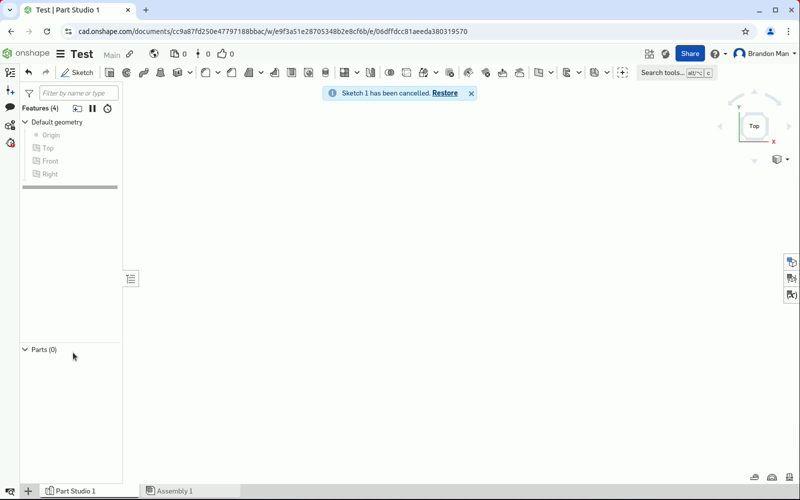
key(up)
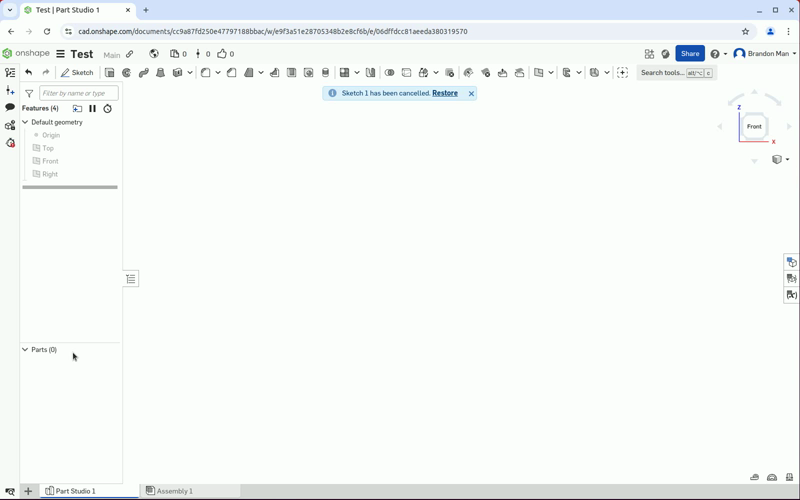
key_up(shift)
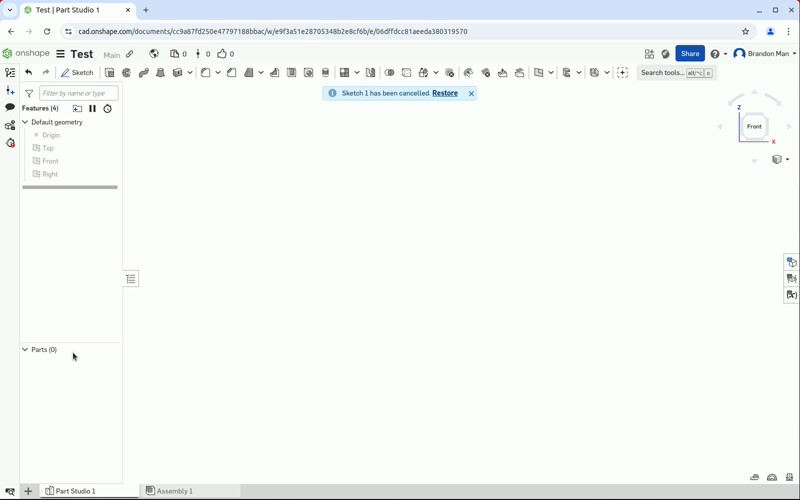
mouse_move(73, 352)
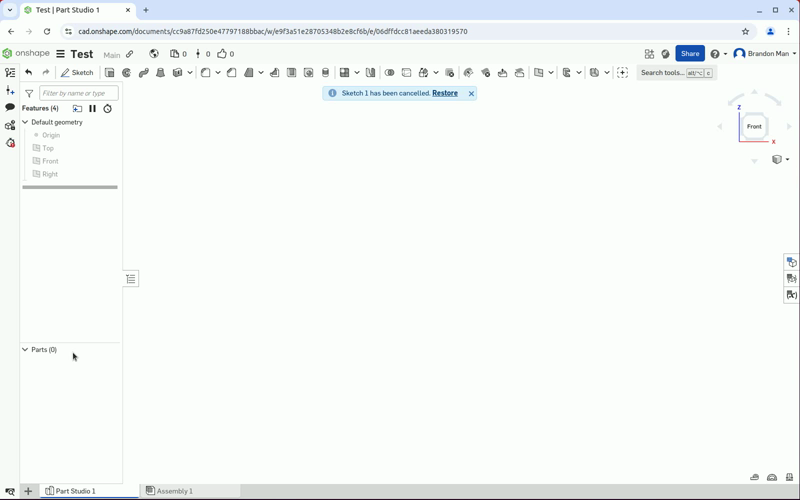
key(shift+y)
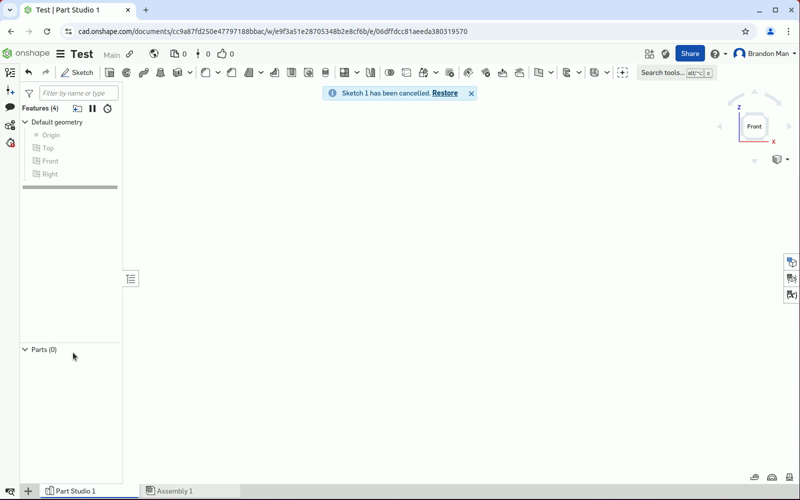
key(shift+s)
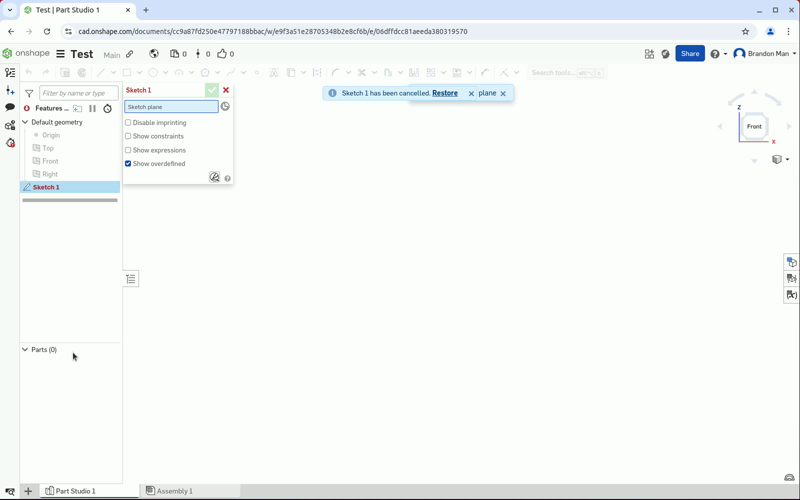
mouse_move(73, 163)
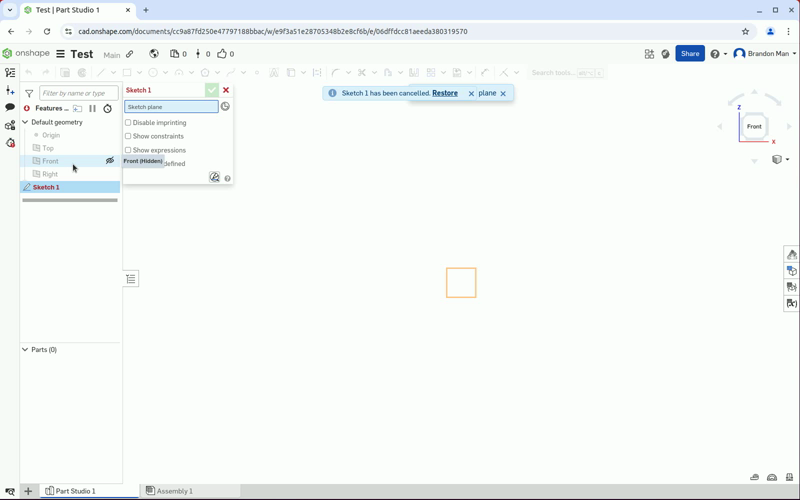
click(73, 163)
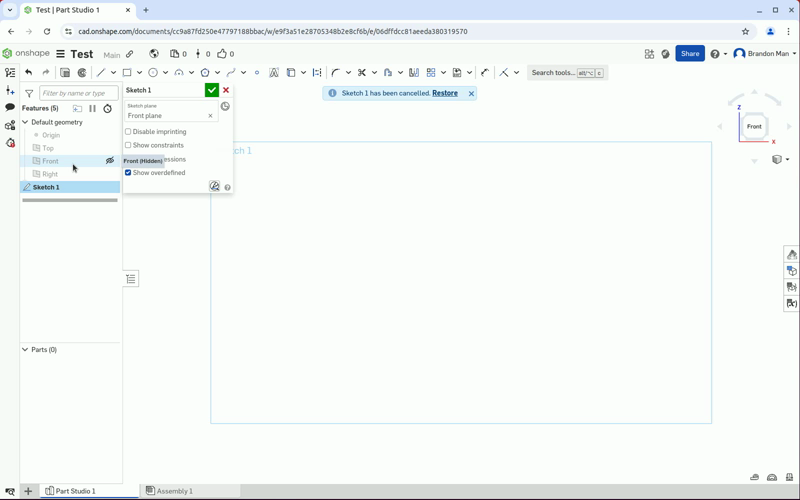
mouse_move(73, 352)
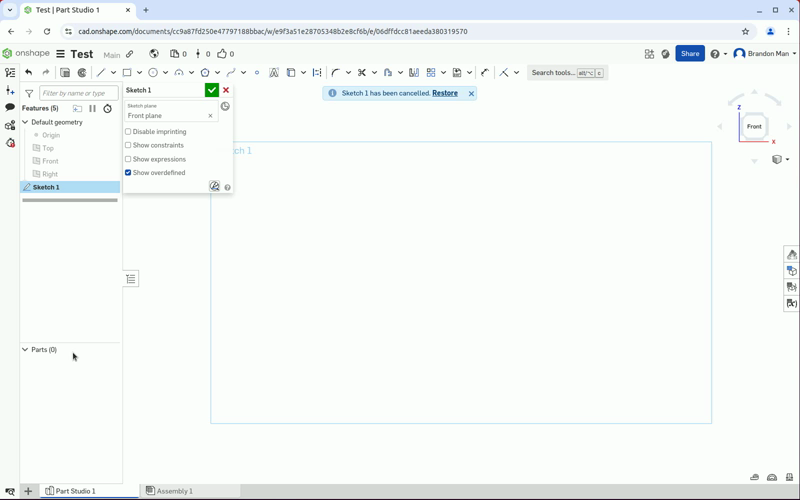
key(y)
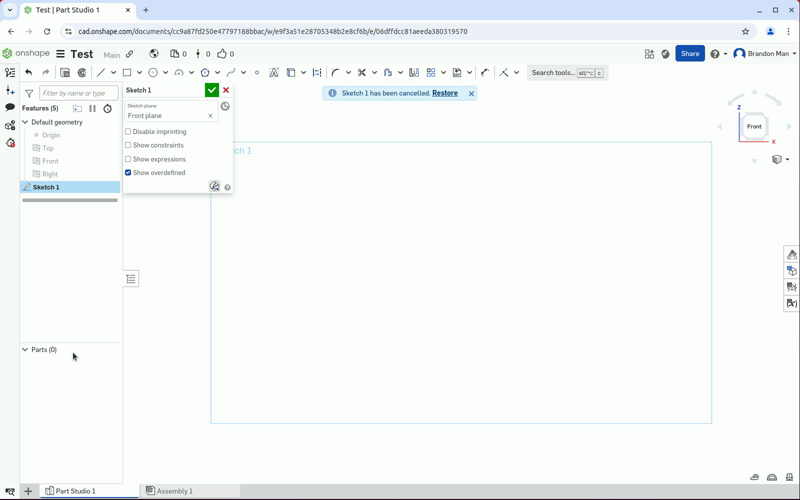
key(l)
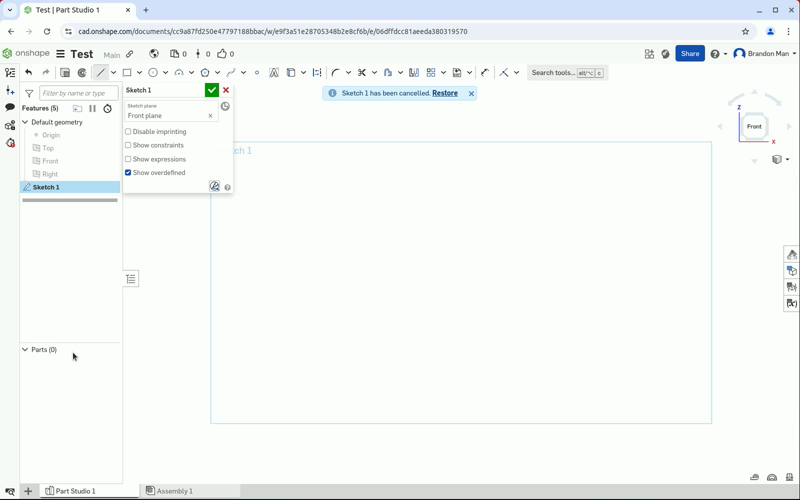
key_down(shift)
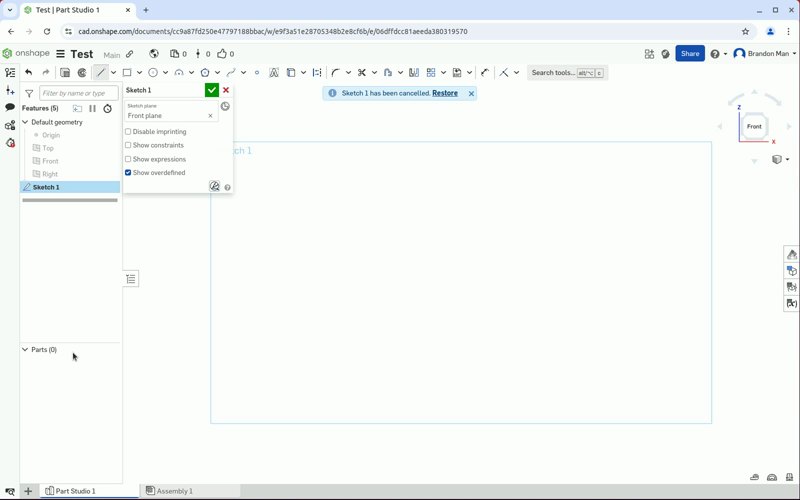
mouse_move(348, 354)
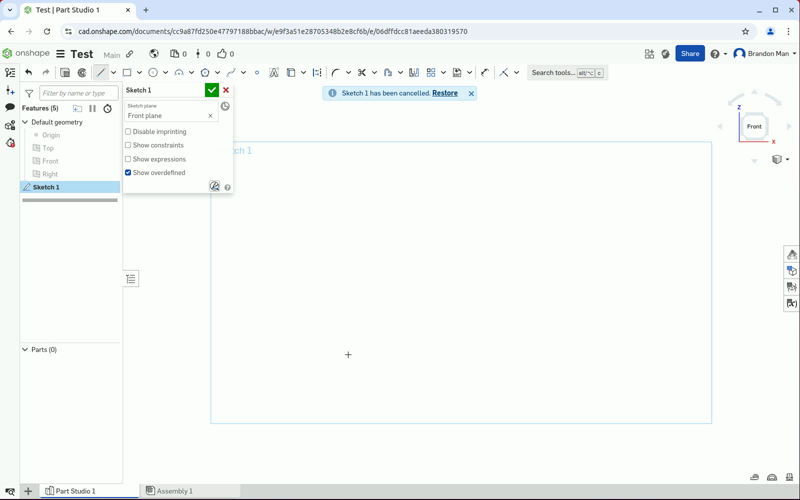
click(348, 354)
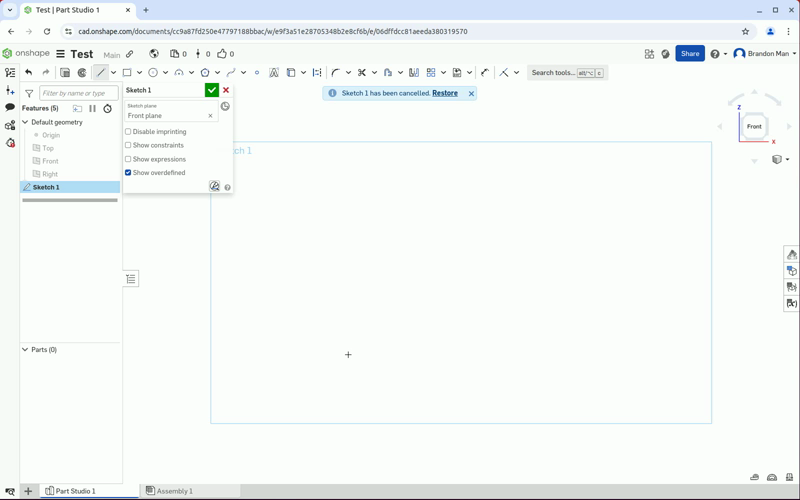
key_up(shift)
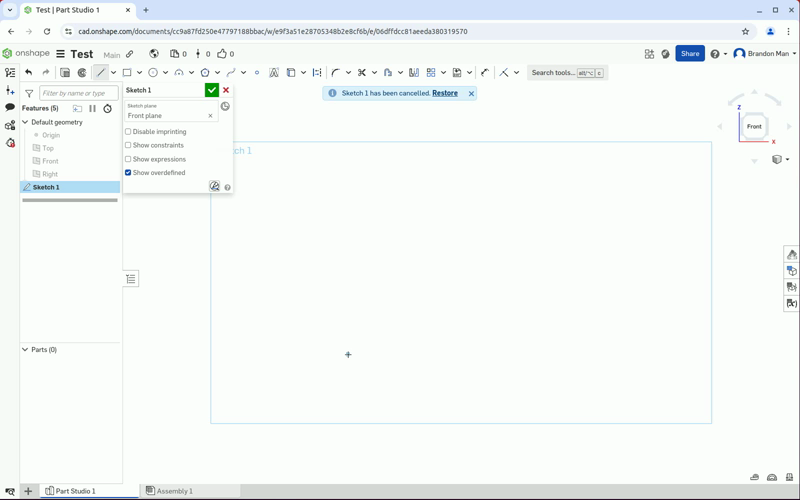
key_down(shift)
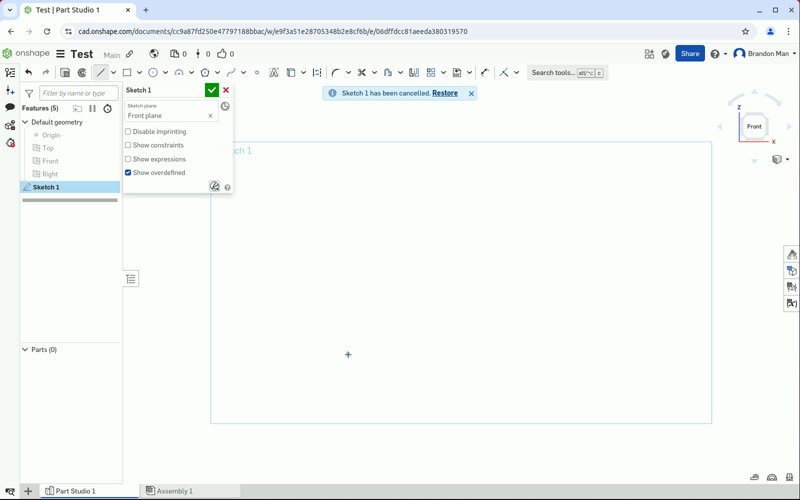
mouse_move(378, 354)
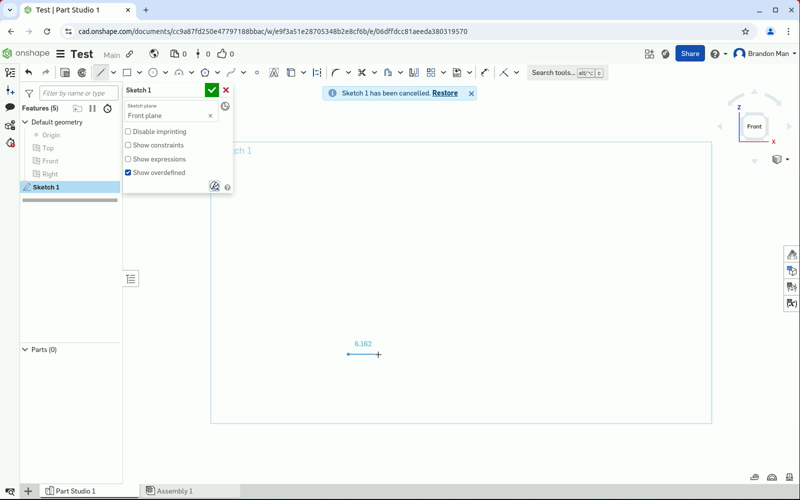
mouse_move(390, 354)
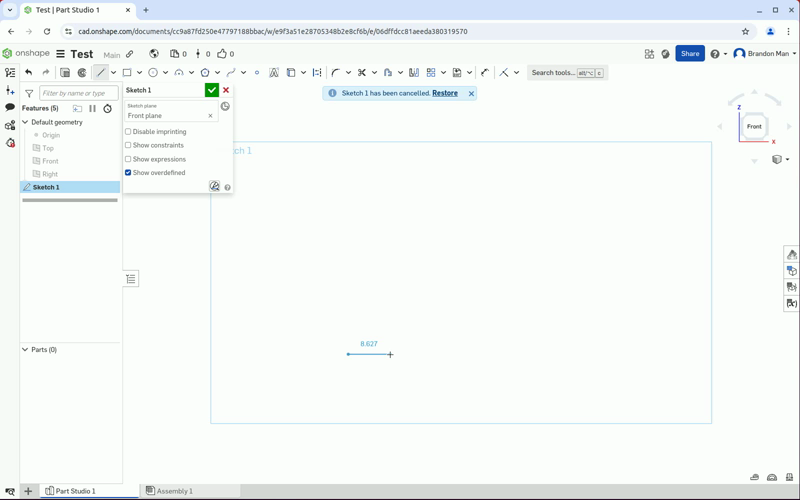
click(390, 354)
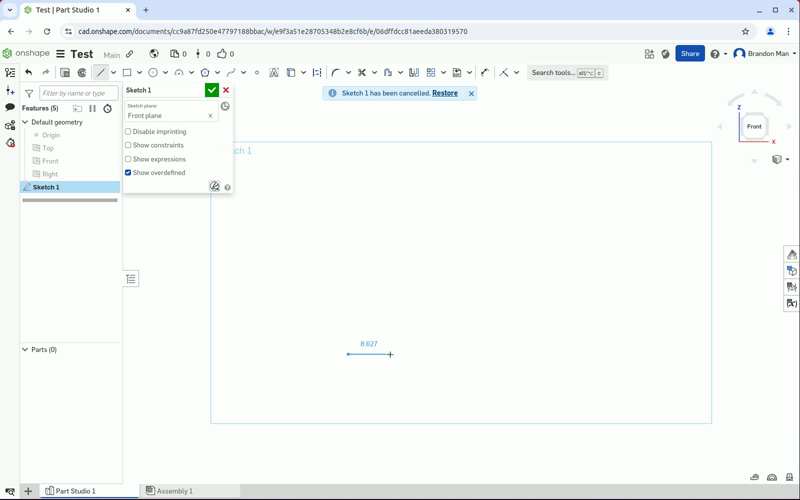
key_up(shift)
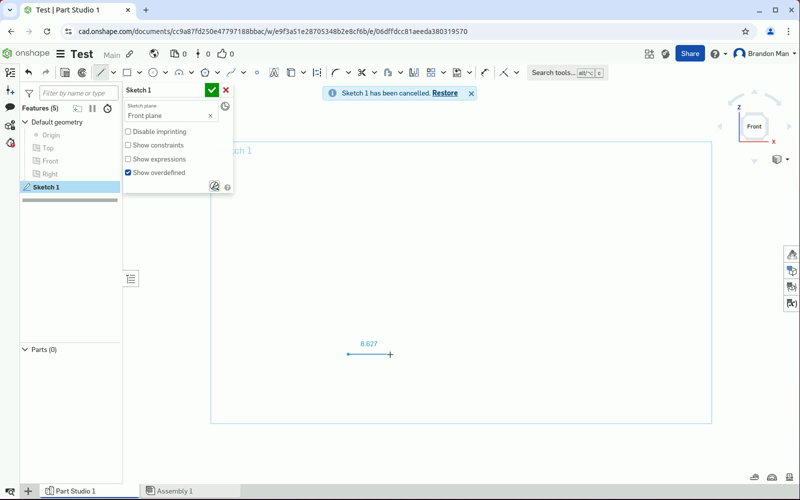
key_down(shift)
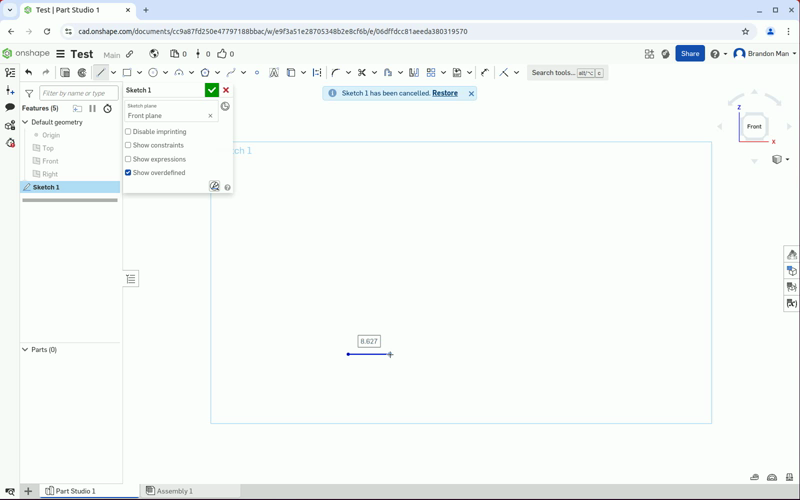
mouse_move(390, 246)
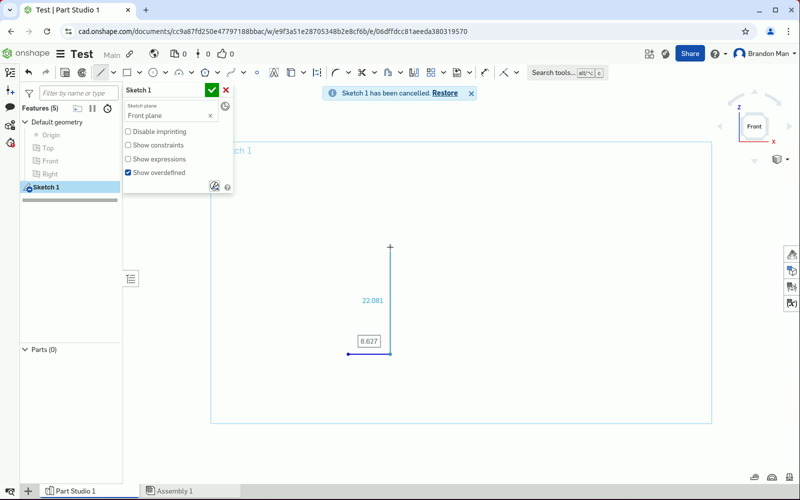
click(390, 246)
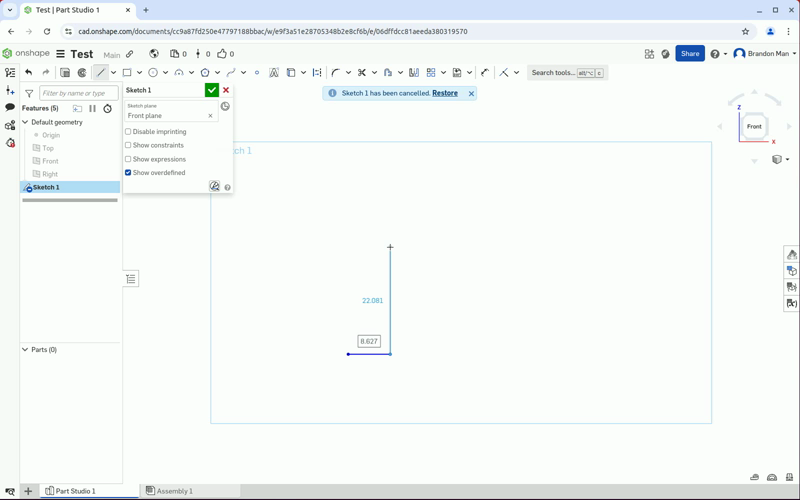
key_up(shift)
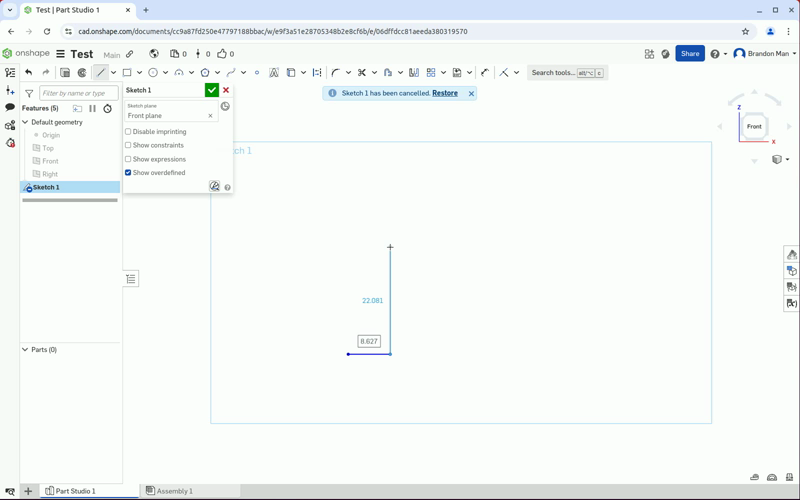
key_down(shift)
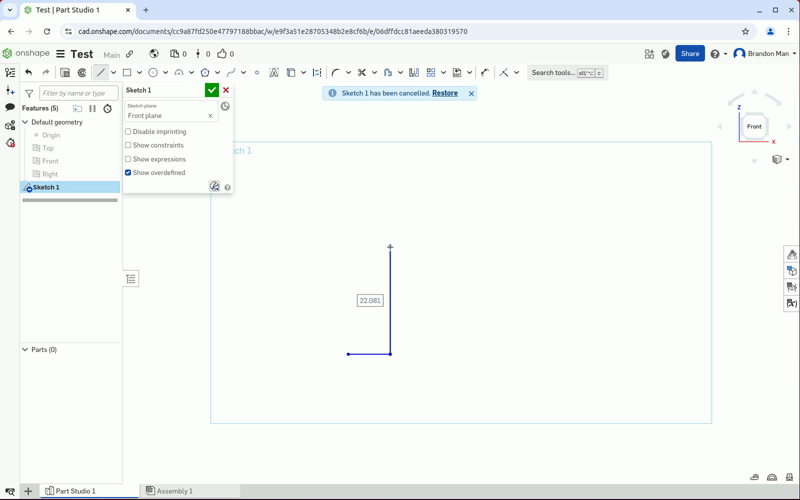
mouse_move(420, 246)
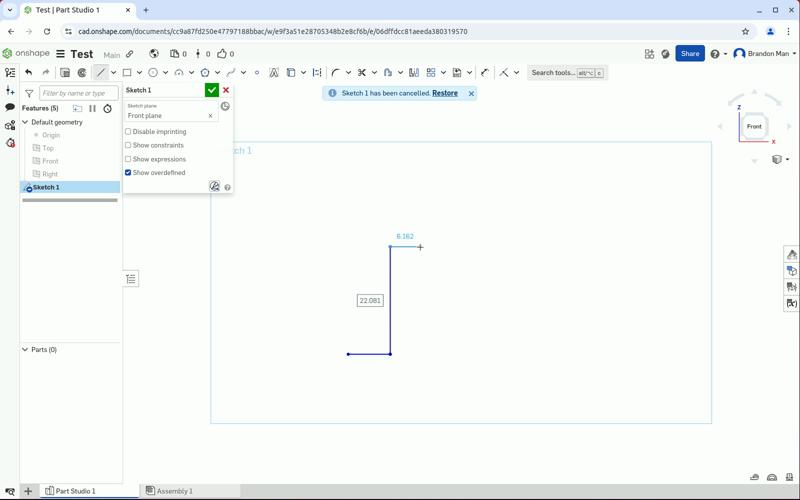
mouse_move(348, 246)
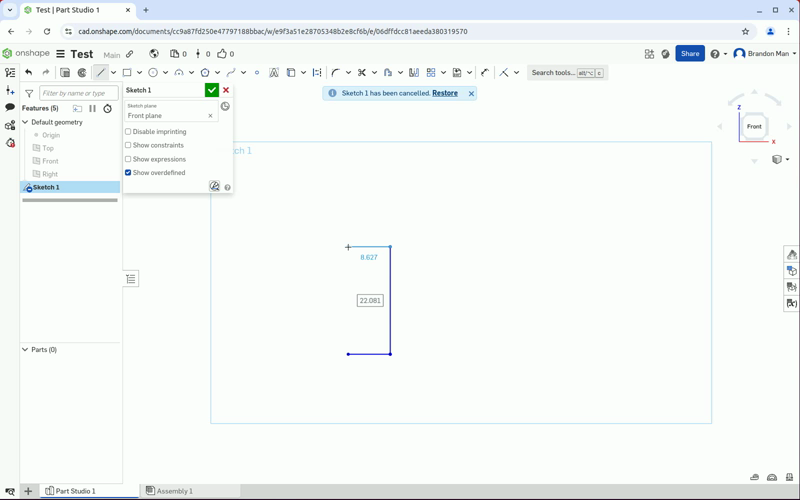
click(348, 246)
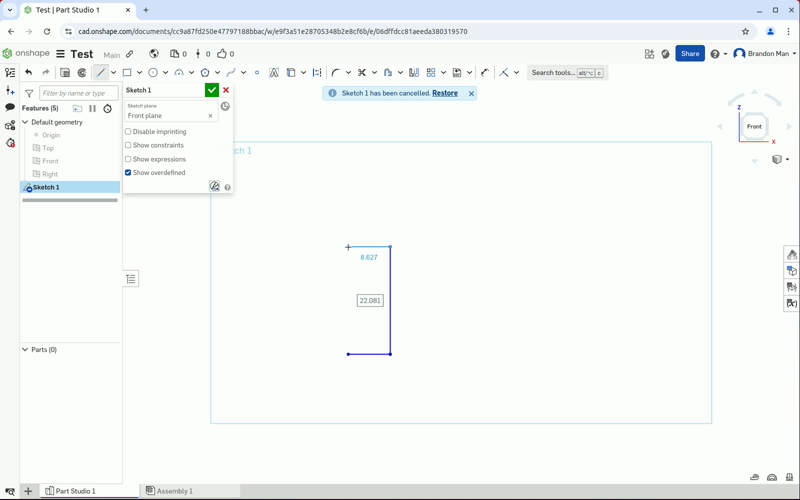
key_up(shift)
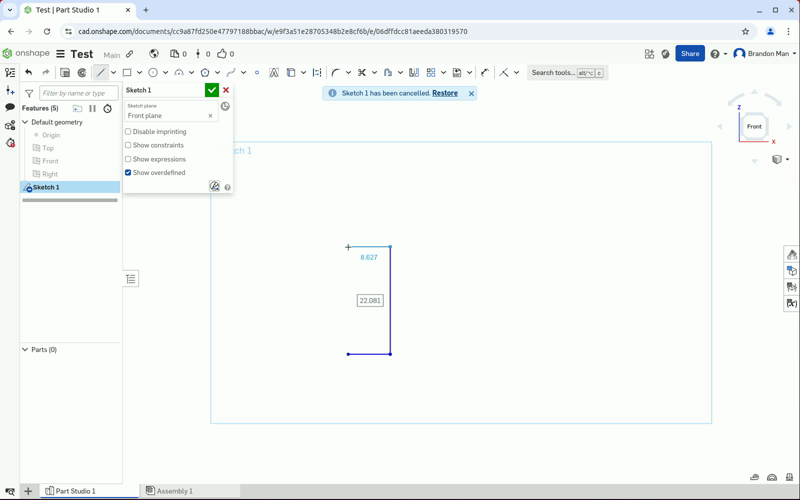
key_down(shift)
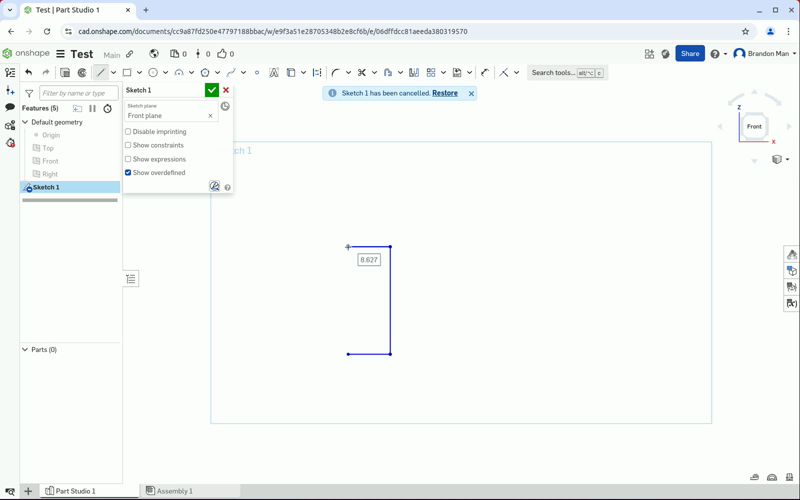
mouse_move(348, 354)
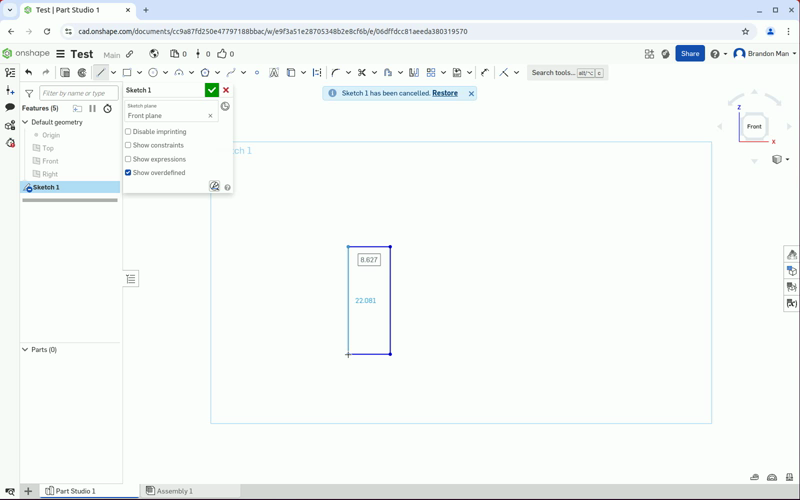
key_up(shift)
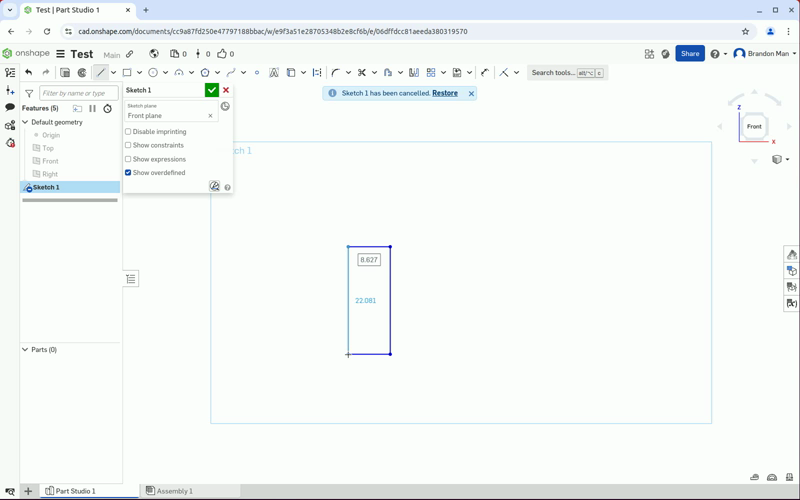
click(348, 354)
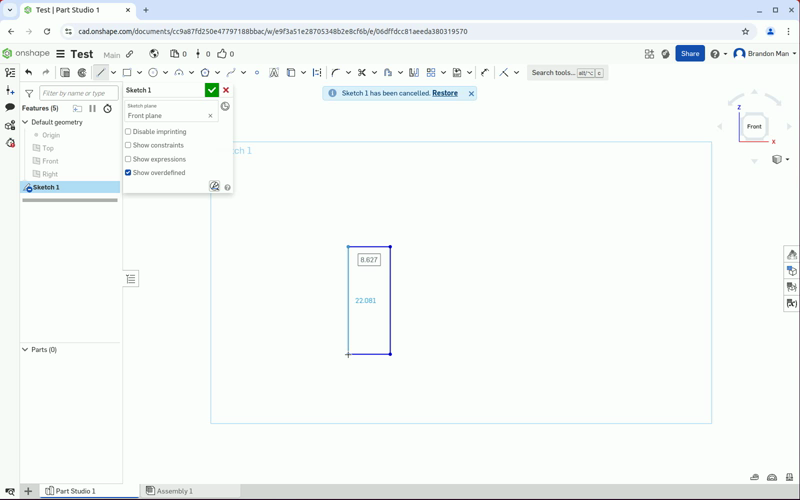
key(esc)
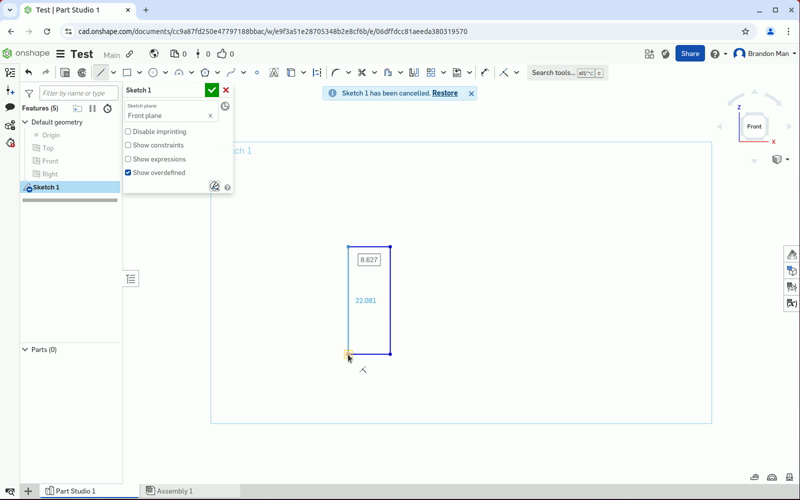
key(c)
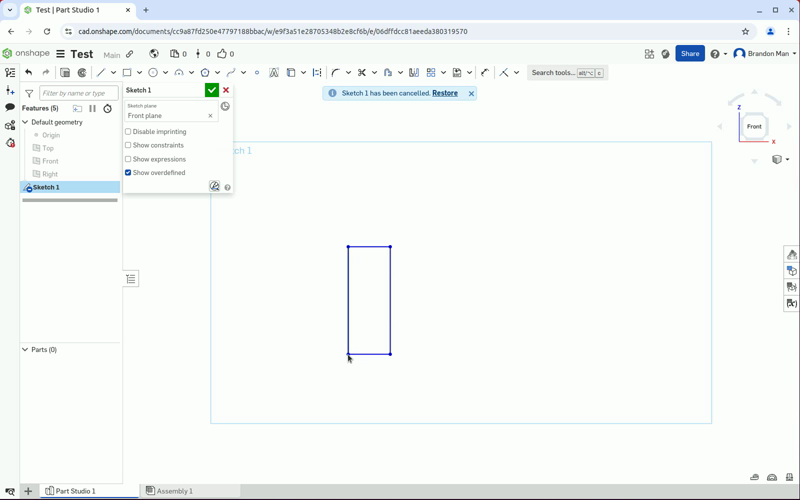
key_down(shift)
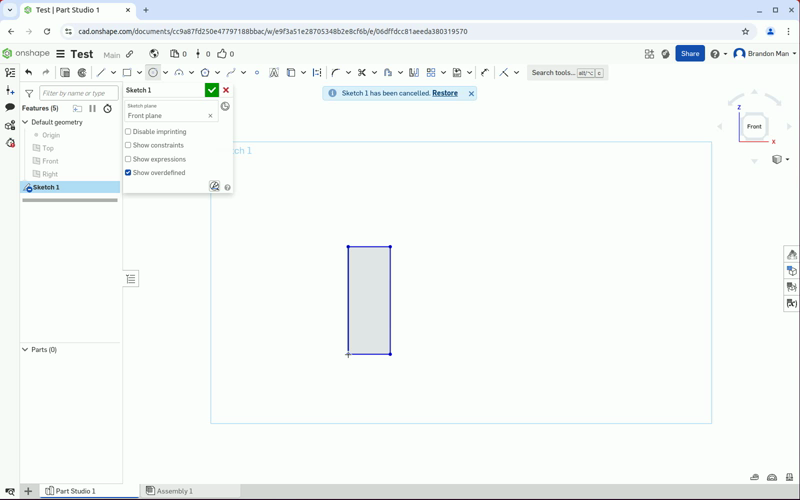
mouse_move(368, 330)
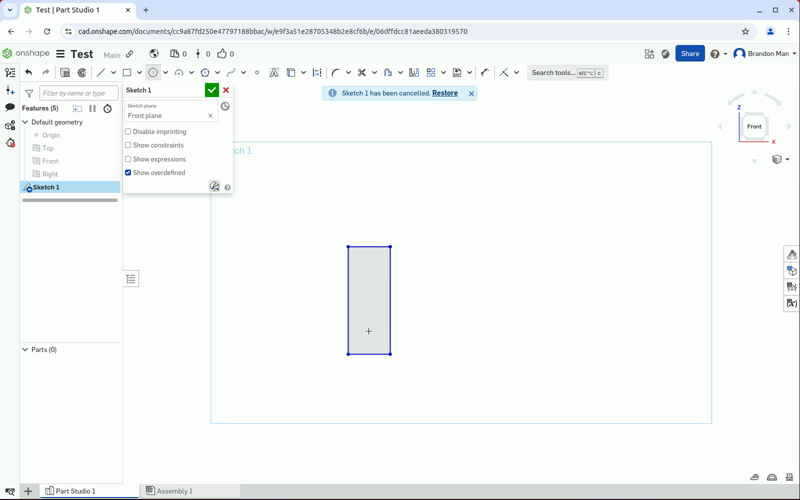
click(368, 330)
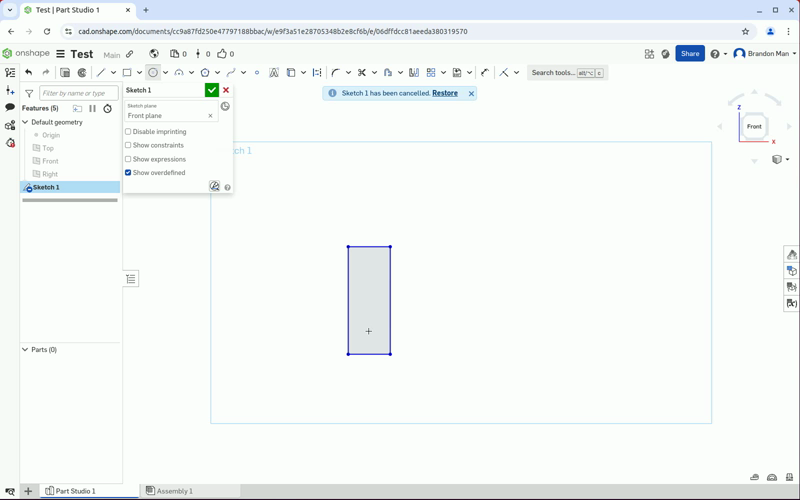
key_up(shift)
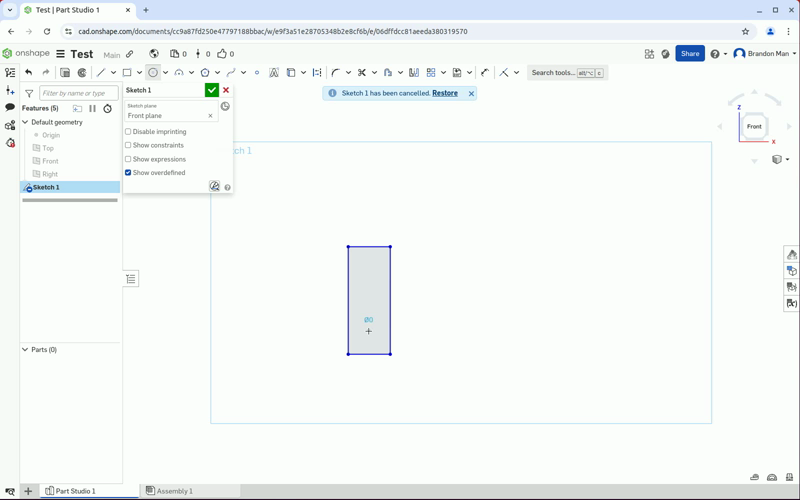
mouse_move(384, 330)
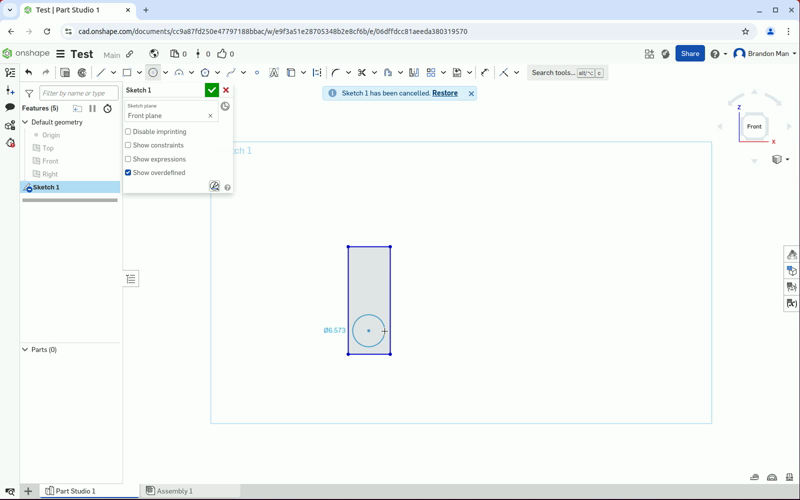
click(384, 330)
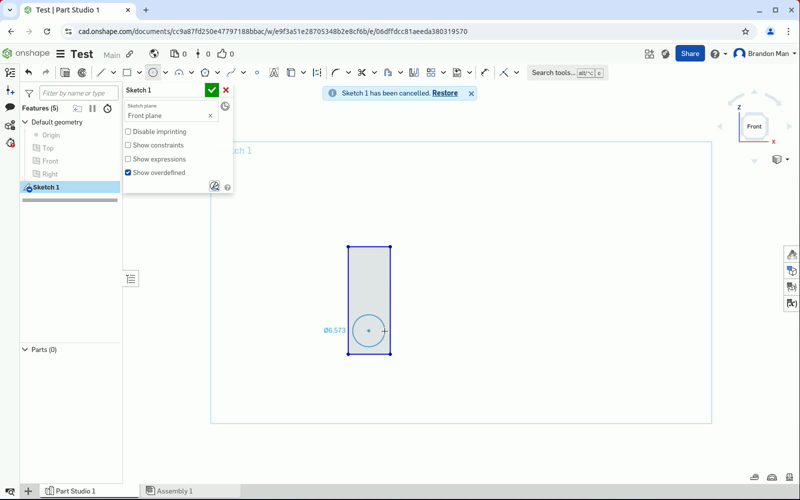
key(esc)
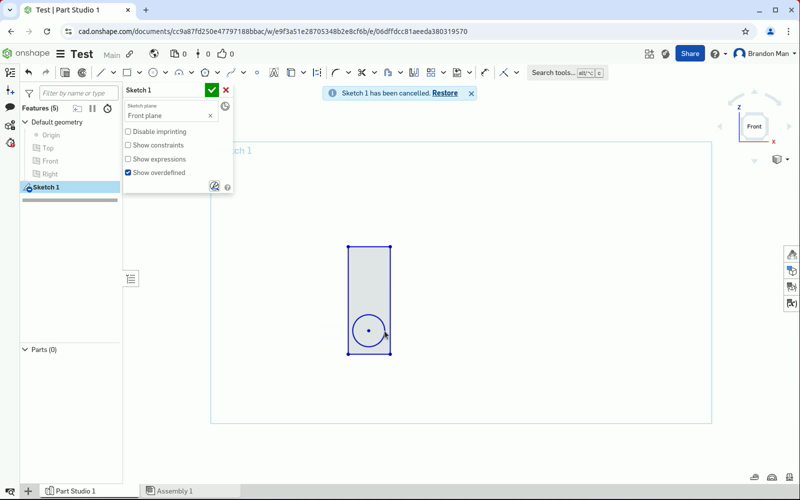
key(c)
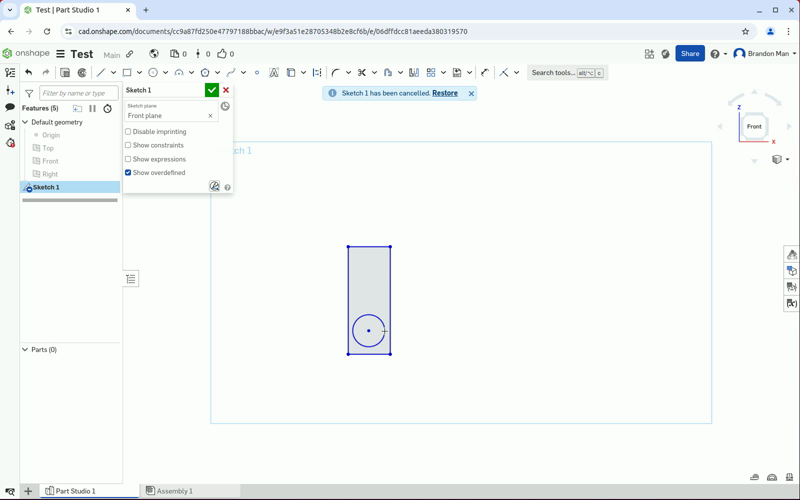
key_down(shift)
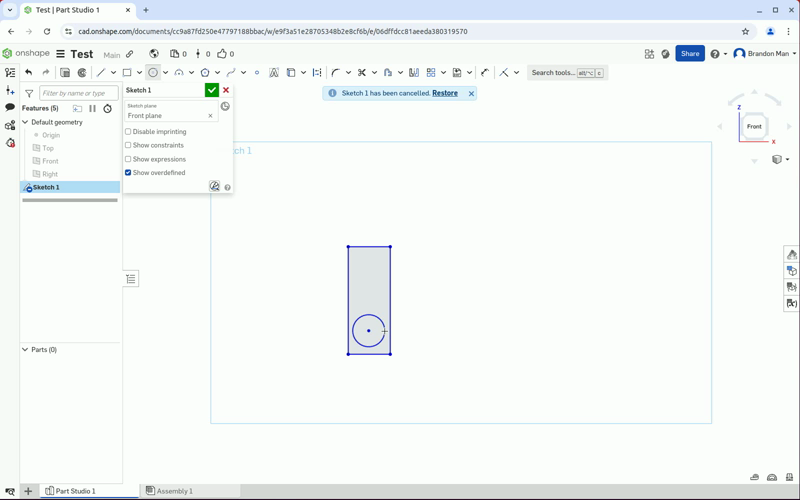
mouse_move(368, 293)
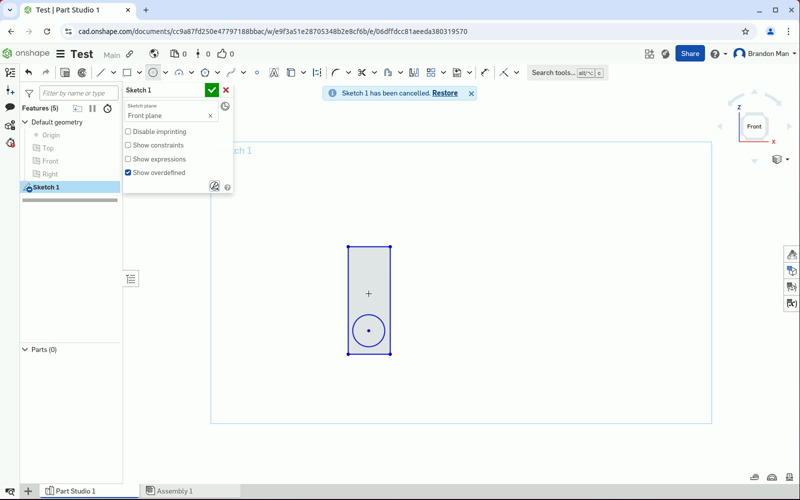
click(368, 293)
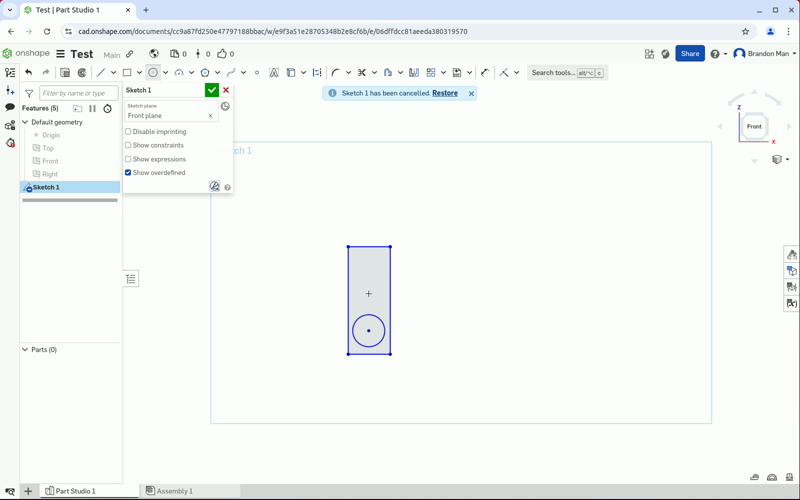
key_up(shift)
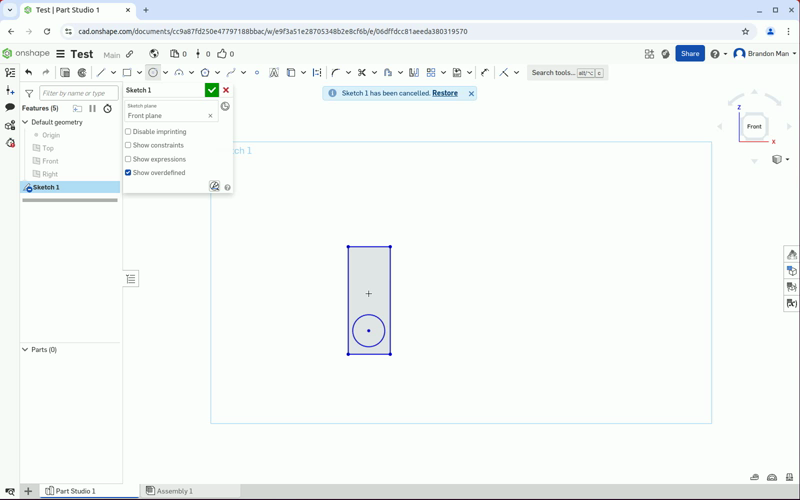
mouse_move(382, 293)
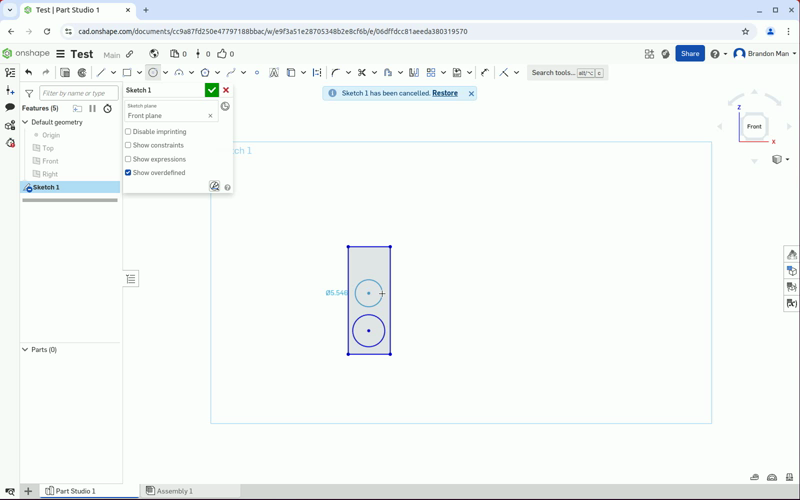
click(382, 293)
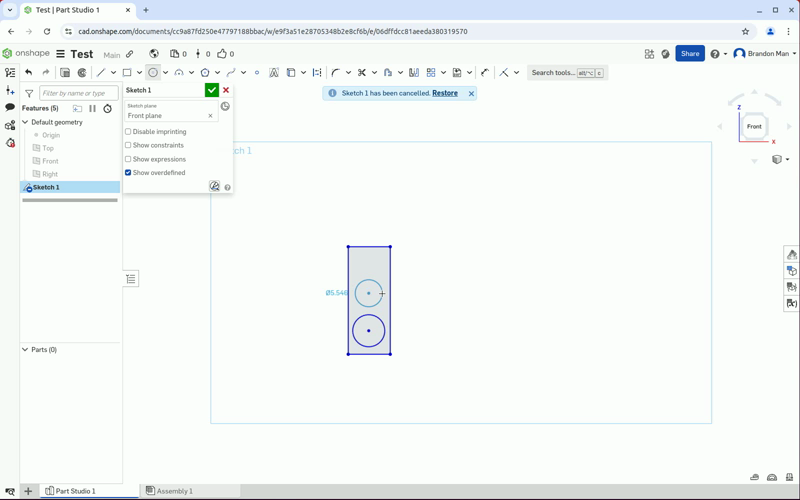
key(esc)
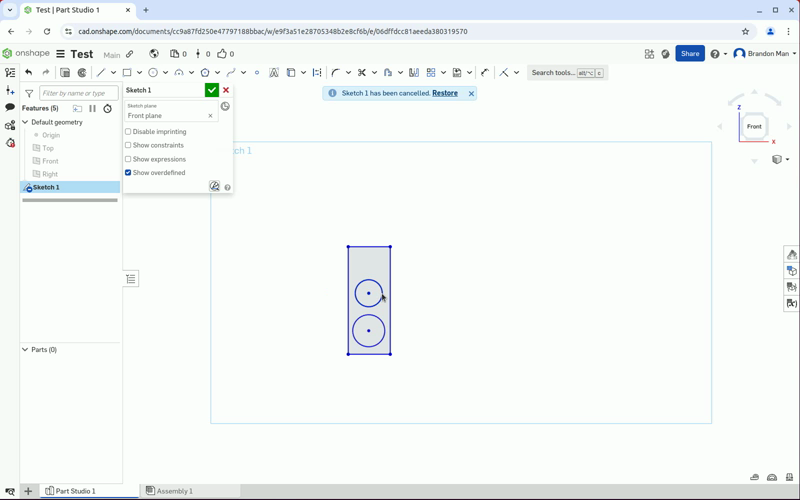
key(l)
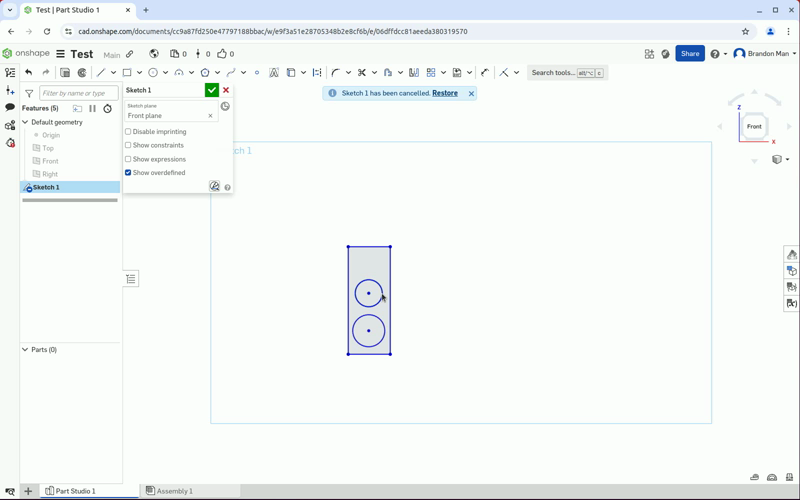
key_down(shift)
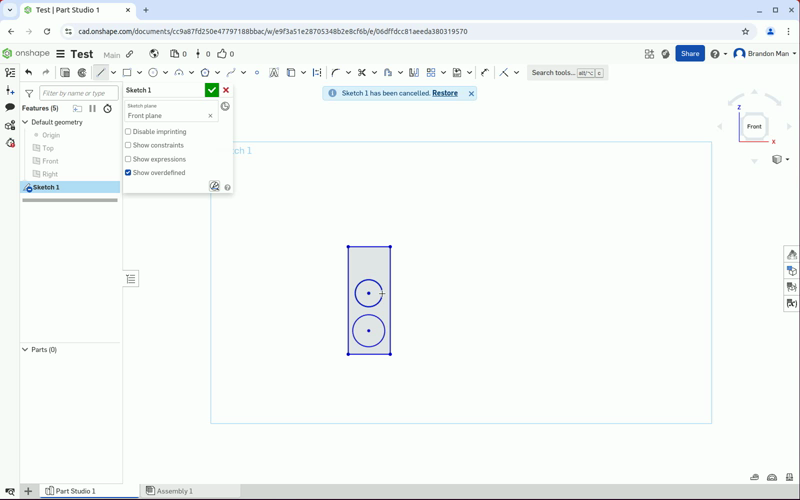
mouse_move(360, 270)
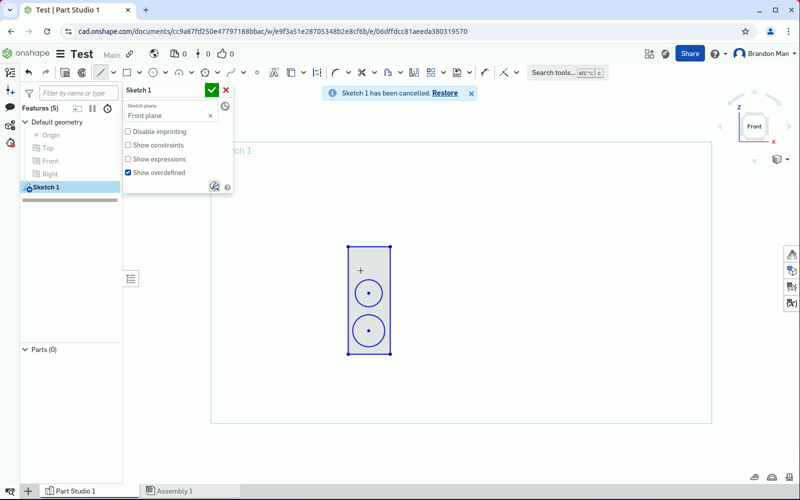
click(360, 270)
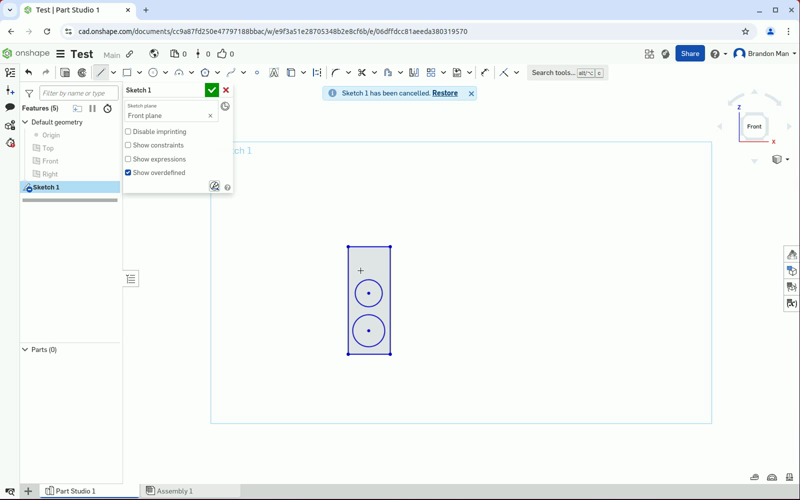
key_up(shift)
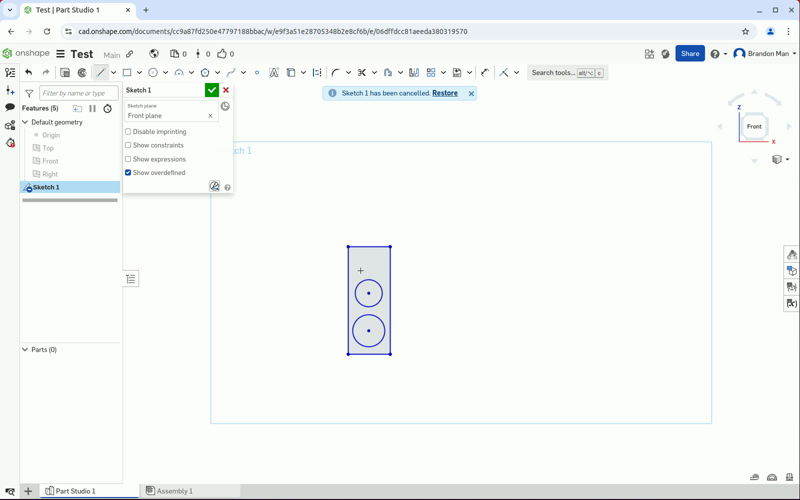
key_down(shift)
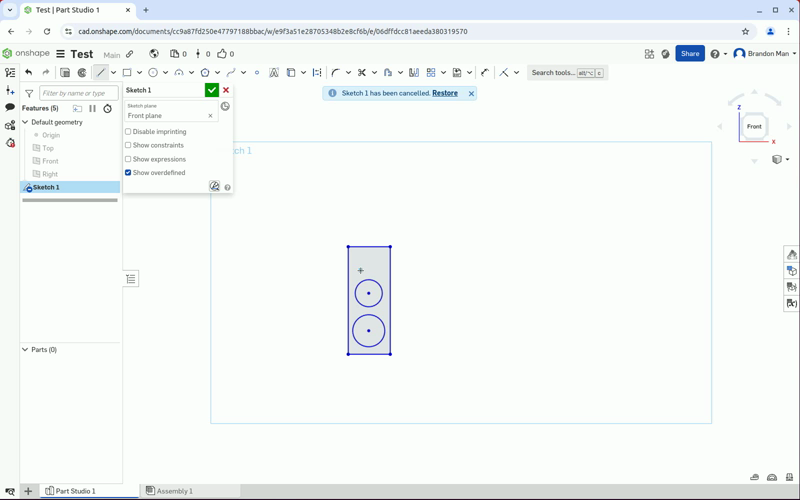
mouse_move(390, 270)
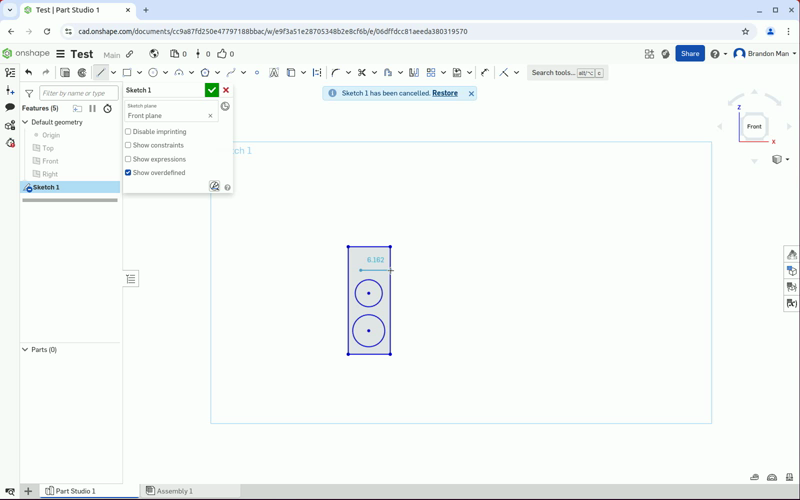
mouse_move(377, 270)
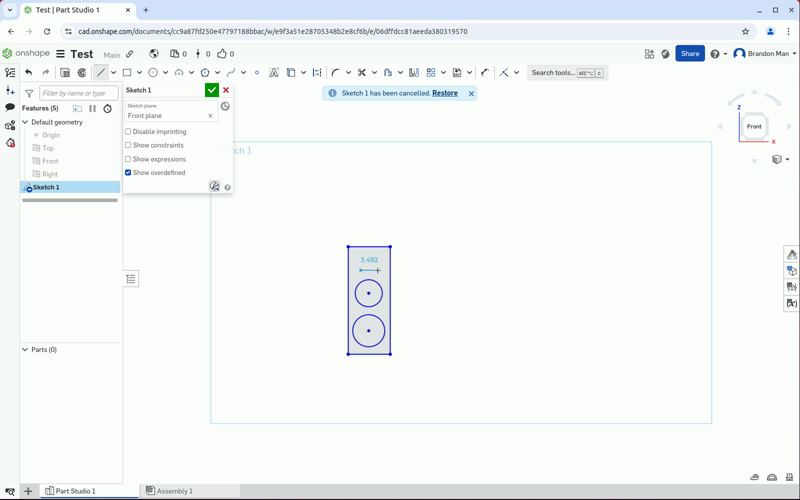
click(377, 270)
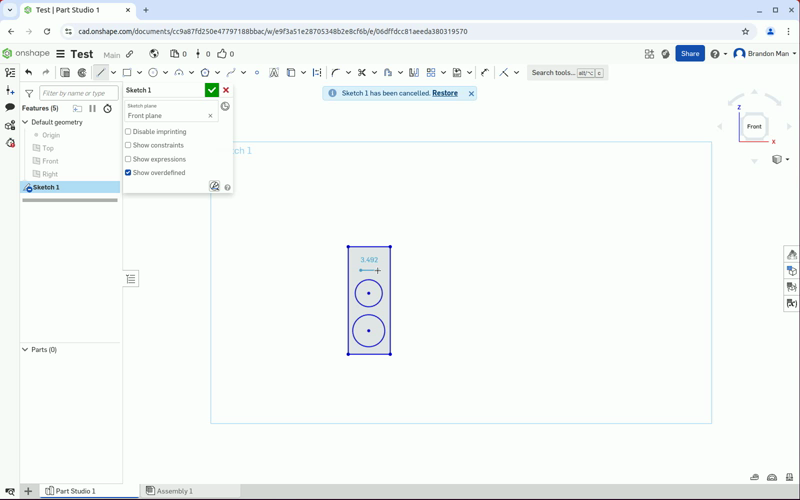
key_up(shift)
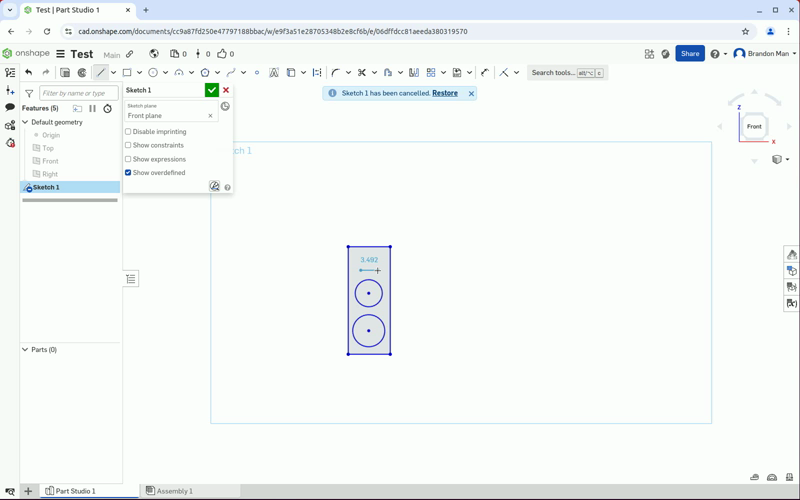
key_down(shift)
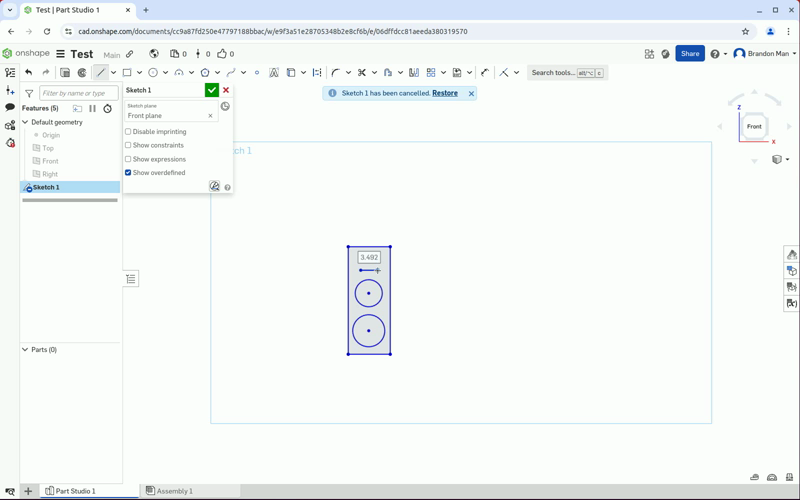
mouse_move(407, 270)
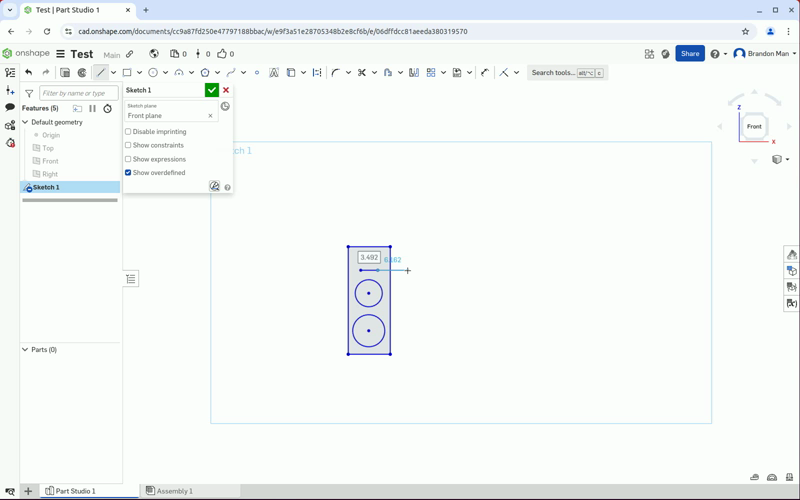
mouse_move(377, 255)
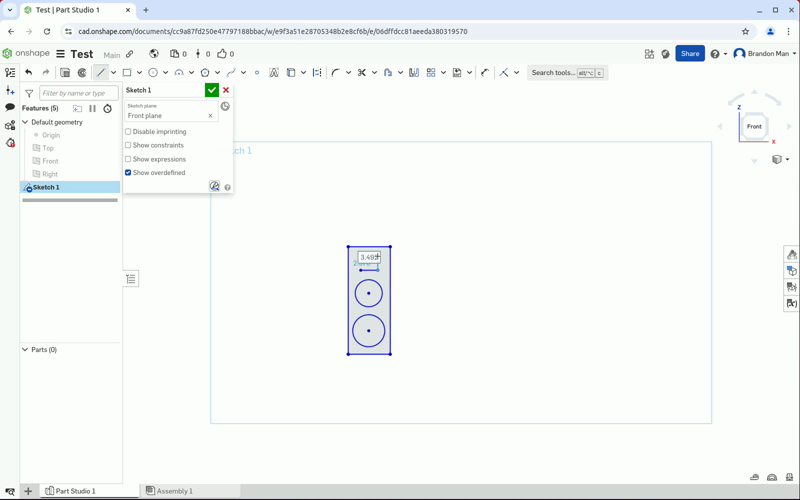
click(377, 255)
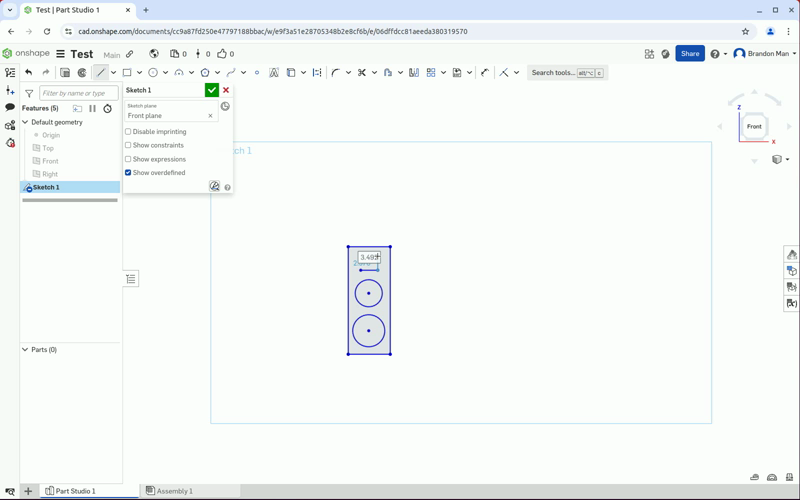
key_up(shift)
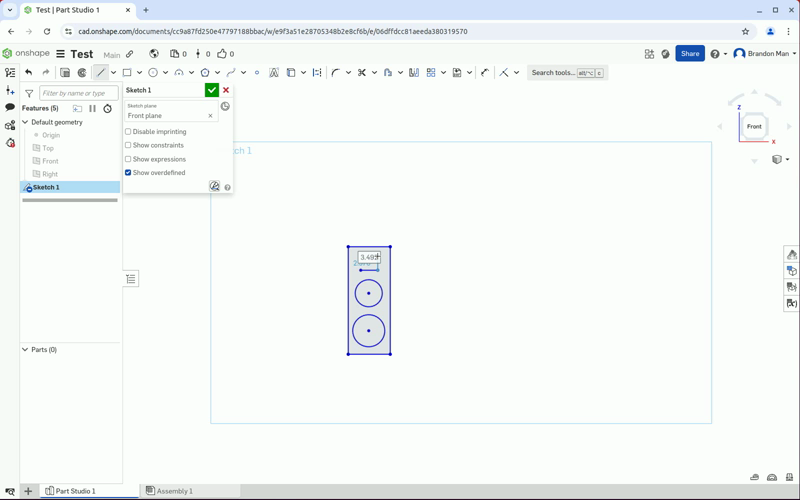
key_down(shift)
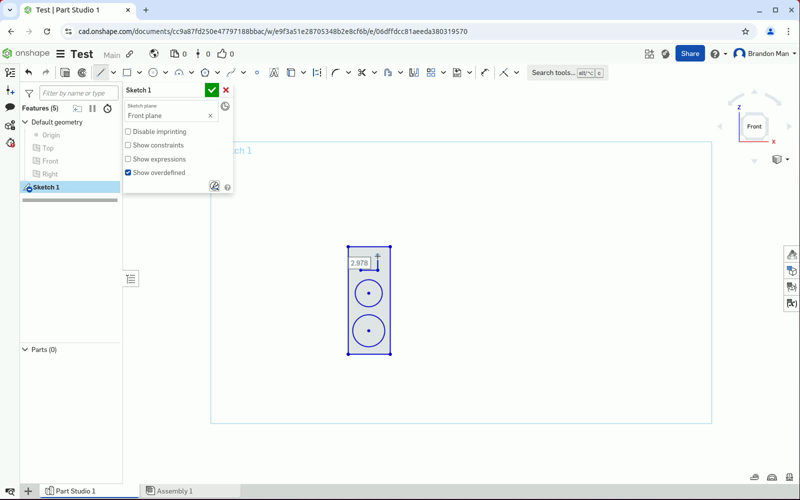
mouse_move(407, 255)
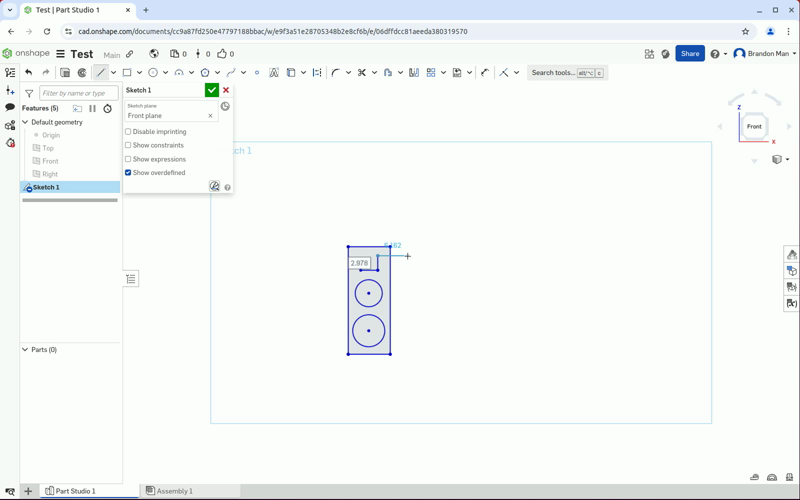
mouse_move(360, 255)
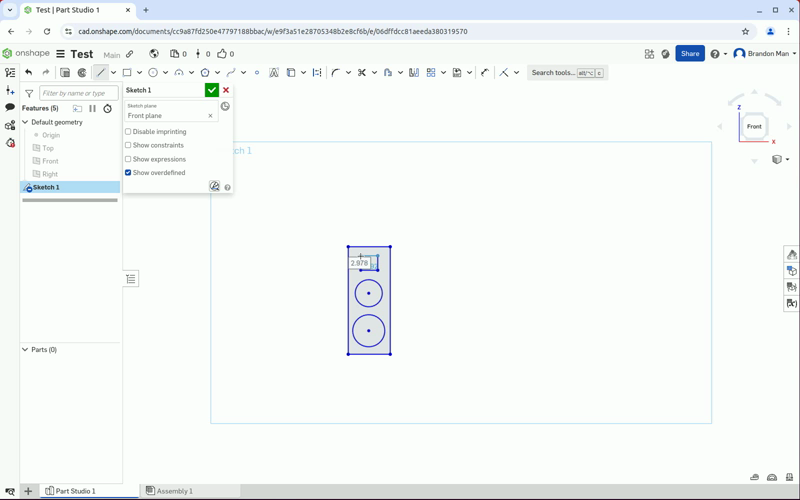
click(360, 255)
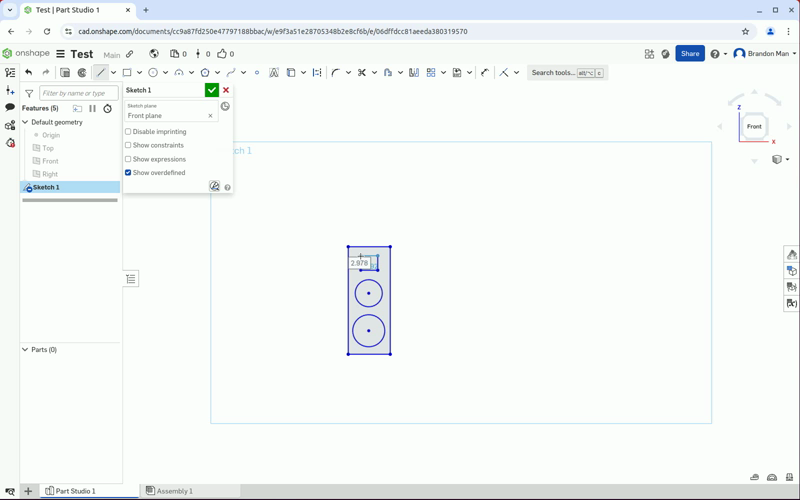
key_up(shift)
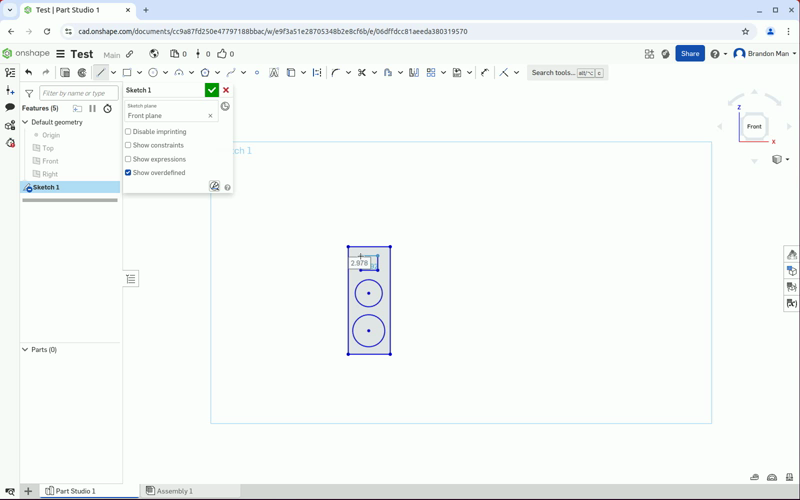
mouse_move(390, 255)
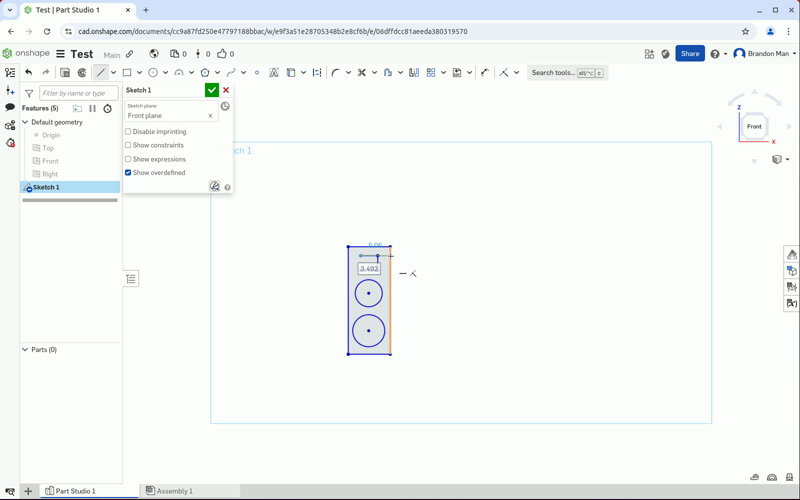
key_down(shift)
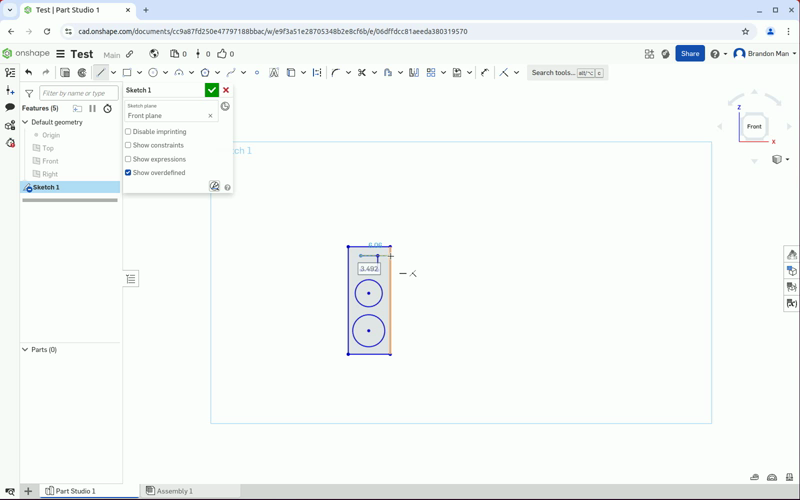
mouse_move(360, 270)
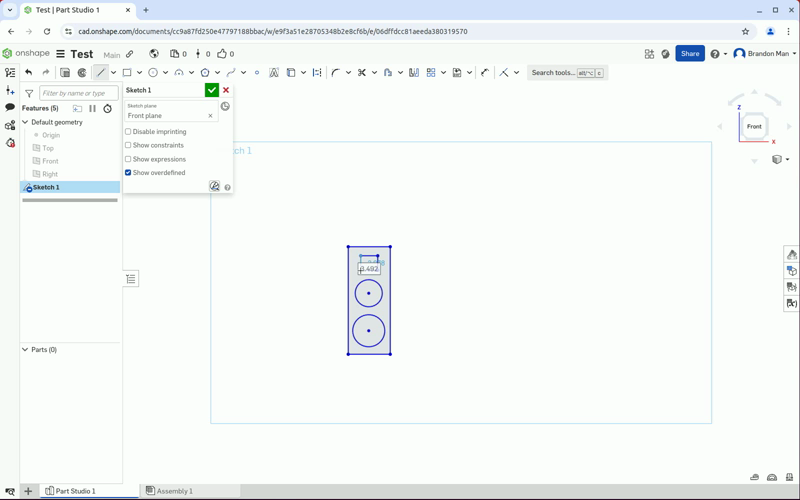
key_up(shift)
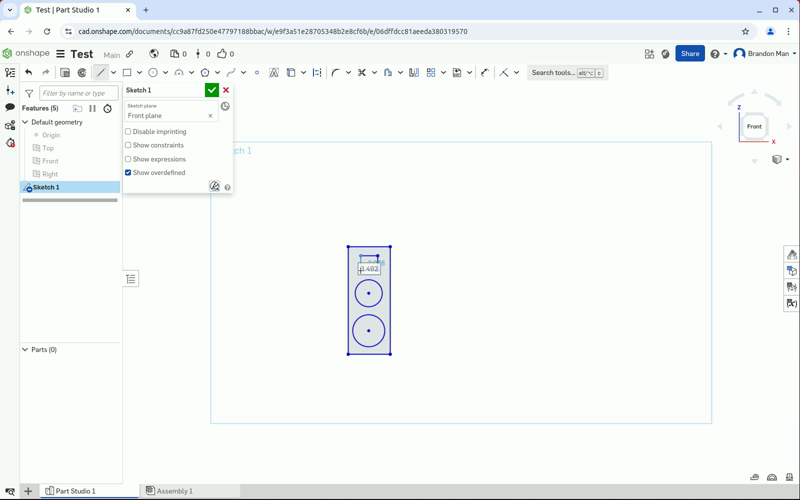
click(360, 270)
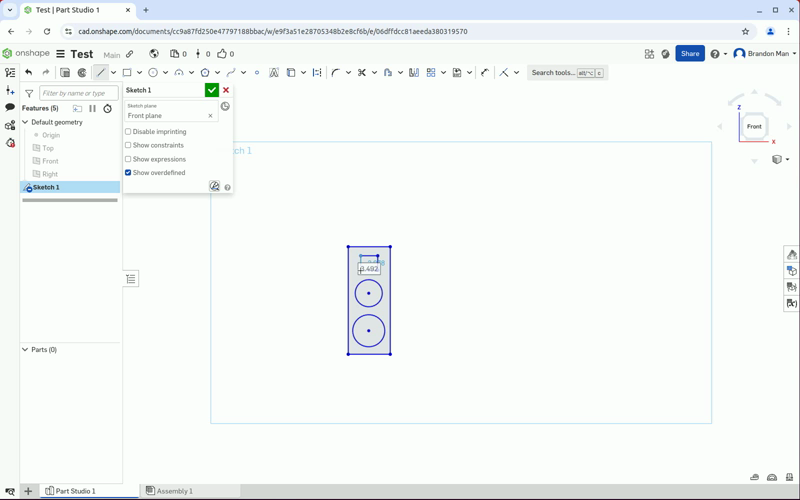
key(esc)
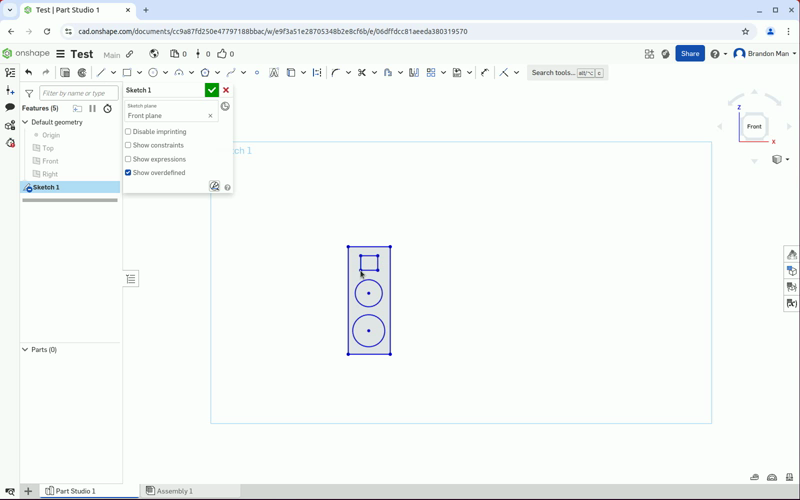
mouse_move(387, 281)
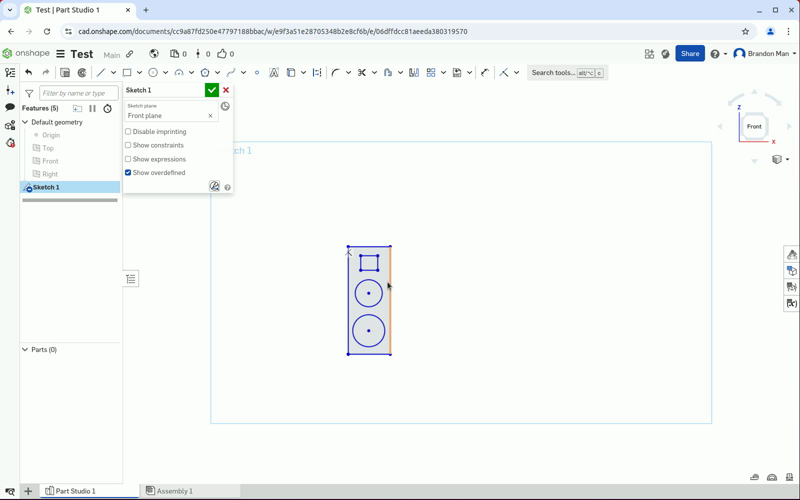
click(387, 281)
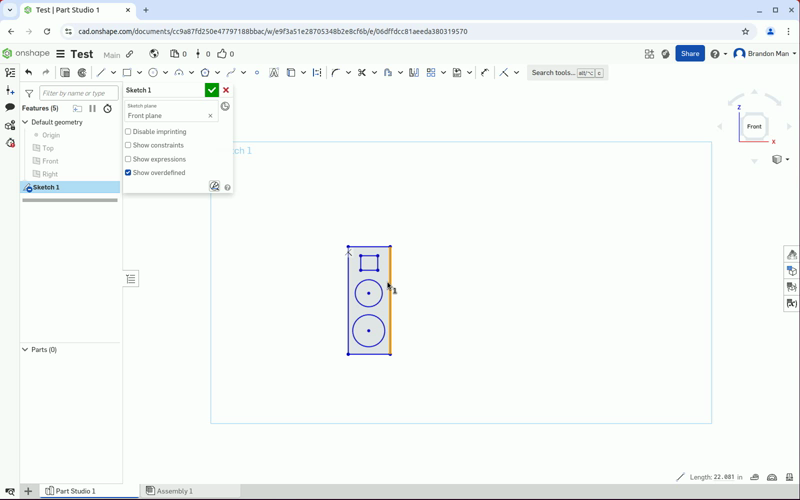
mouse_move(73, 352)
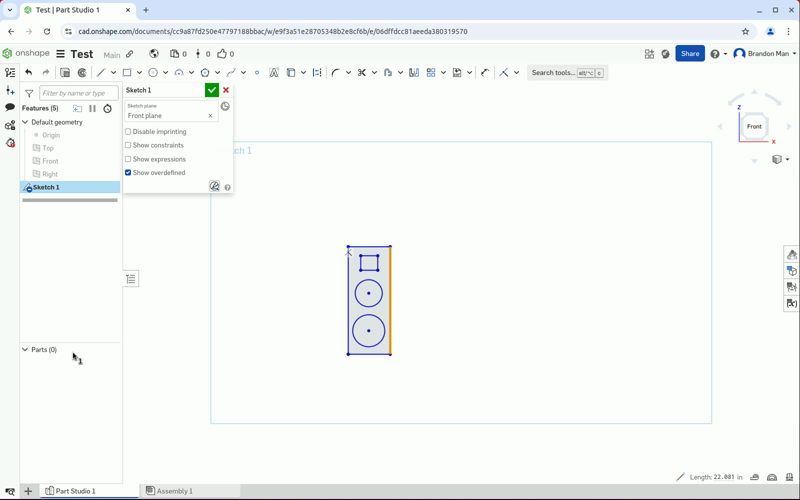
key(shift+y)
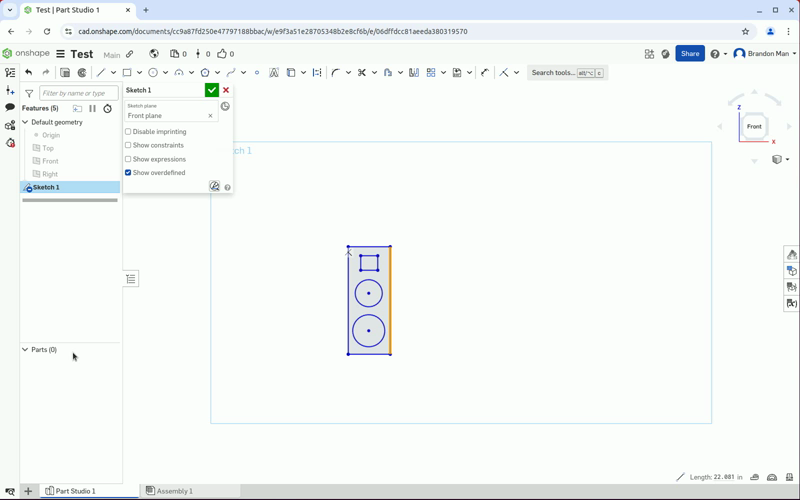
key(shift+e)
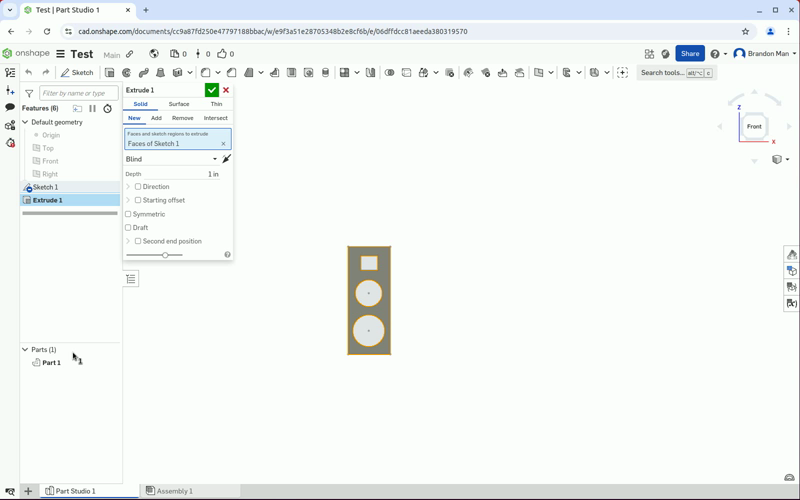
mouse_move(143, 106)
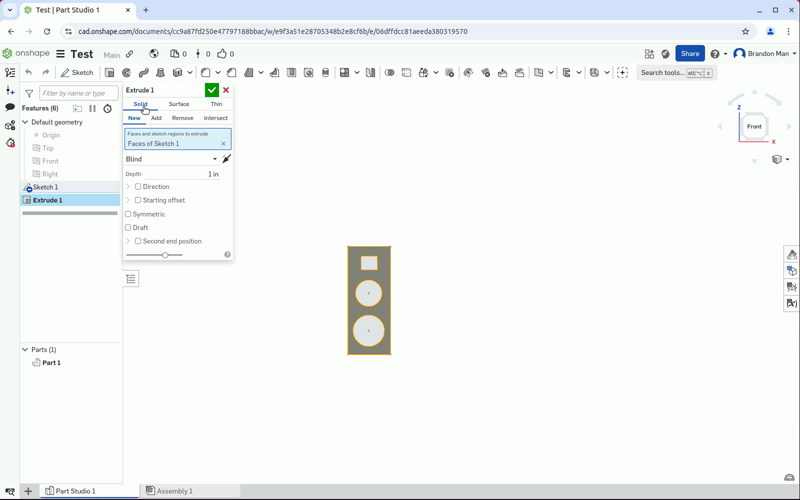
click(143, 106)
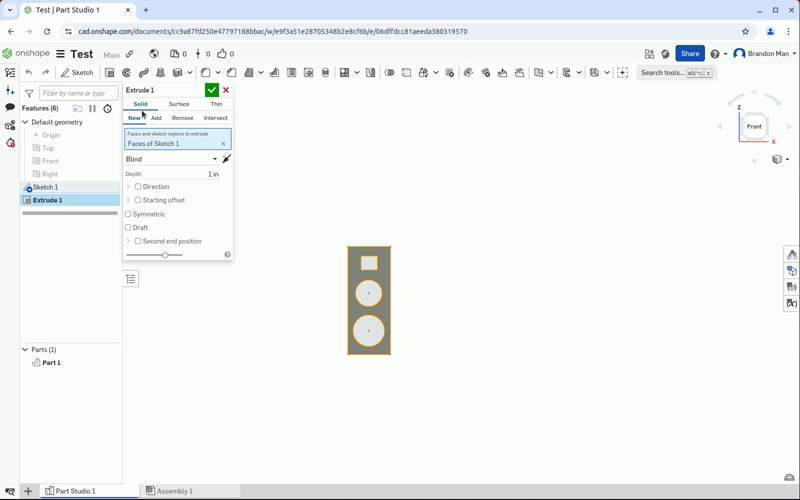
mouse_move(137, 120)
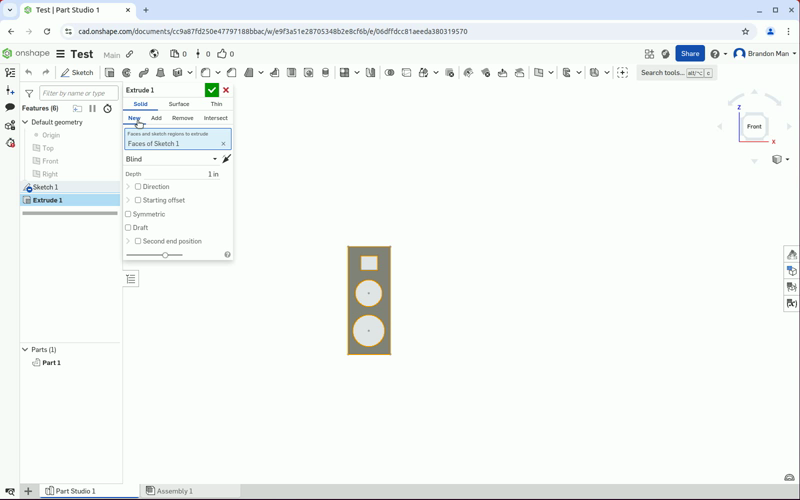
click(137, 120)
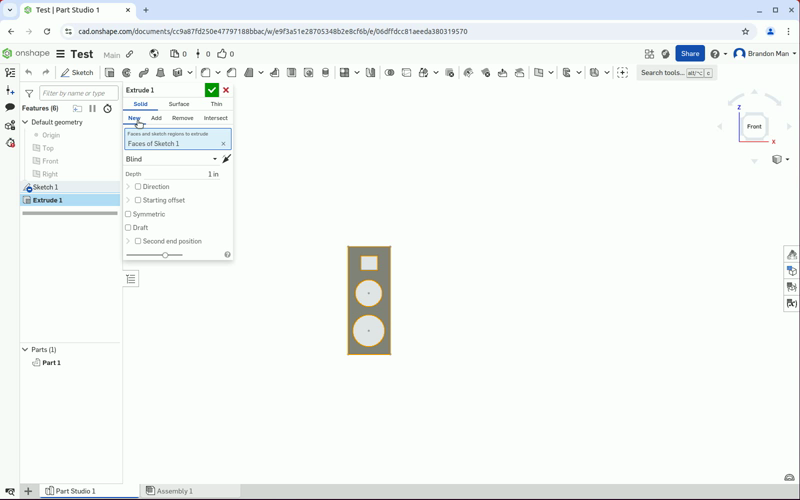
key(tab, 4)
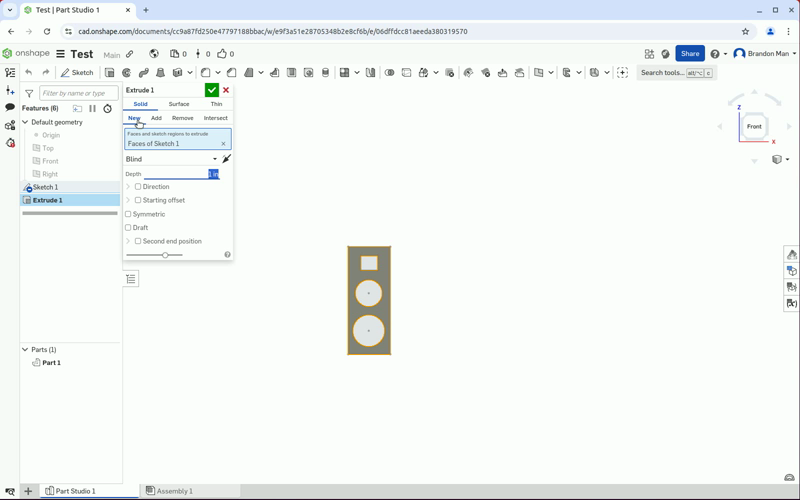
text(0.722)
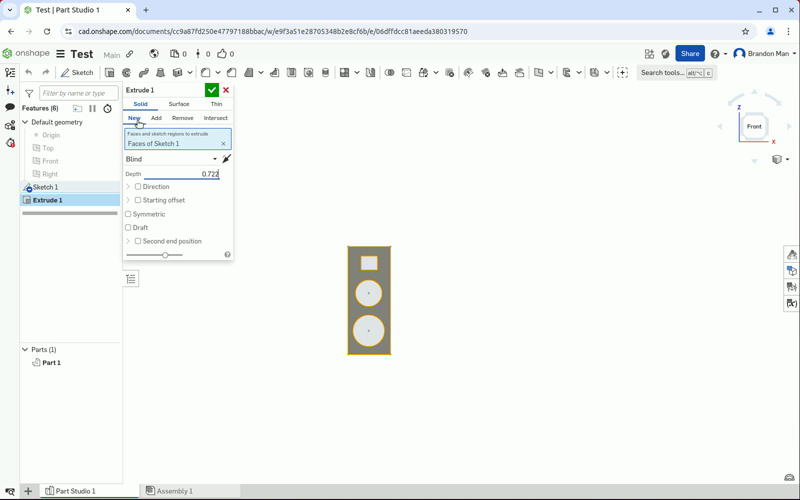
key(enter)
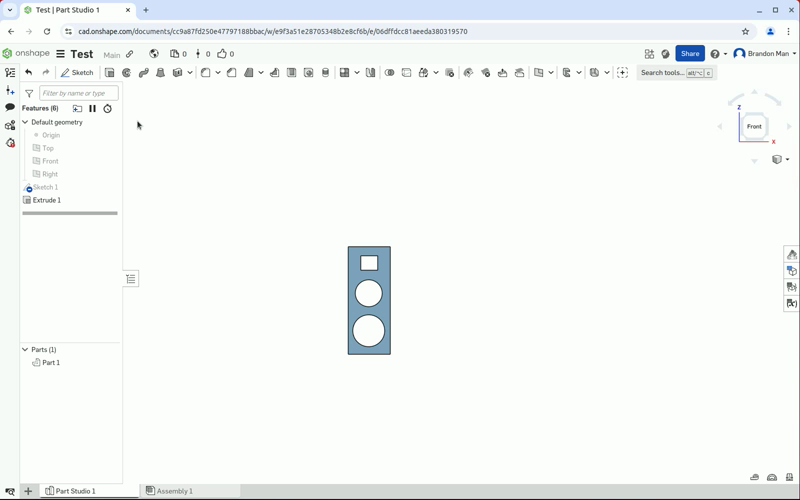
key(shift+h)
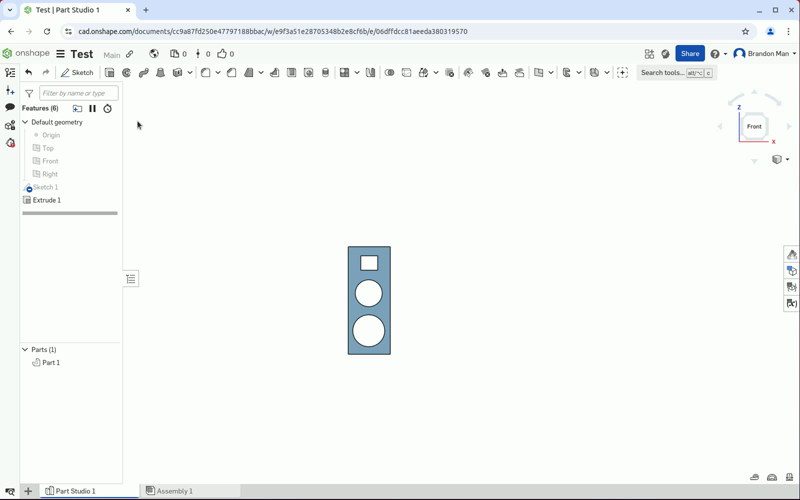
key(shift+h)
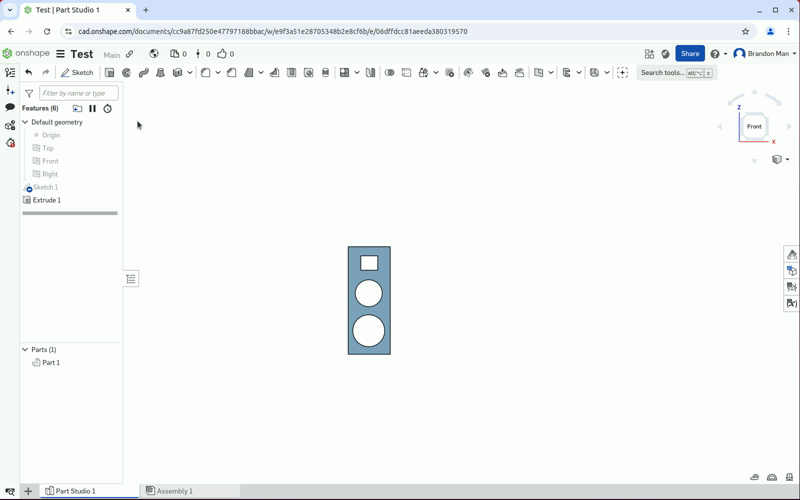
mouse_move(73, 189)
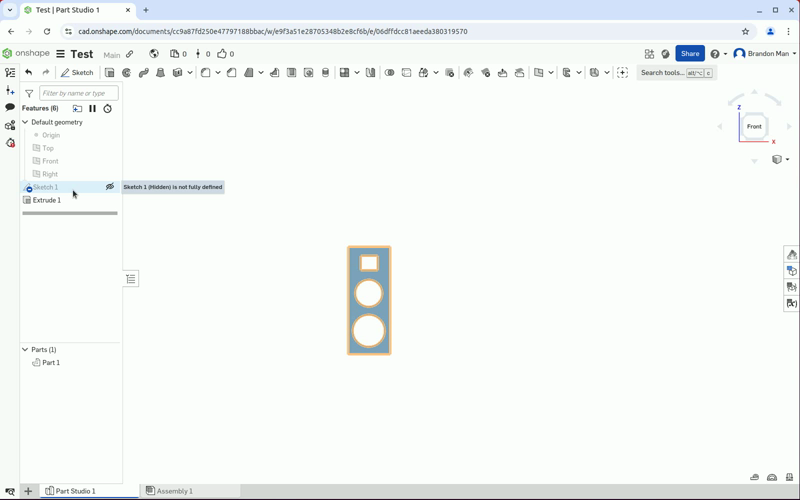
click(73, 189)
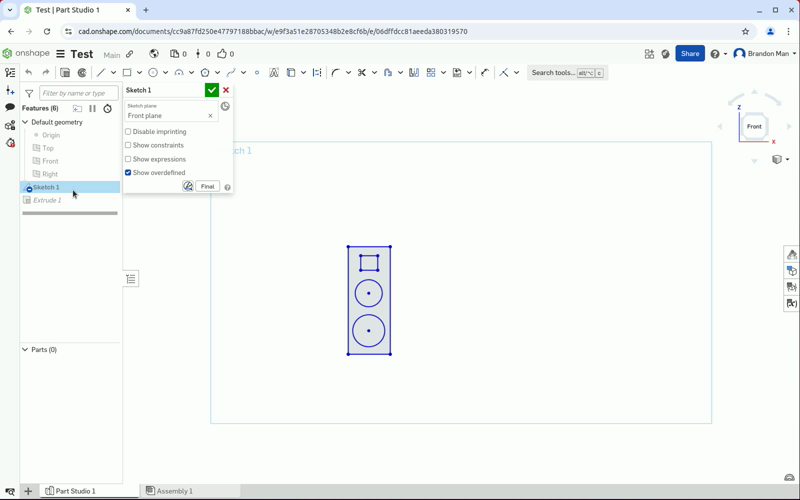
mouse_move(229, 92)
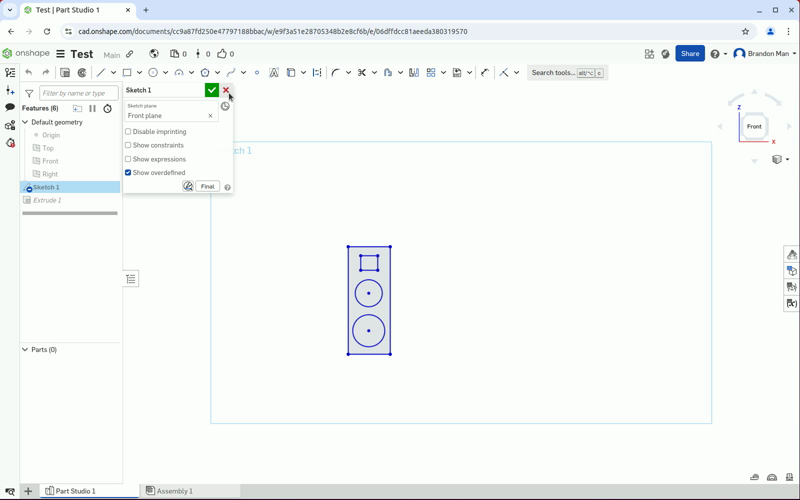
click(229, 92)
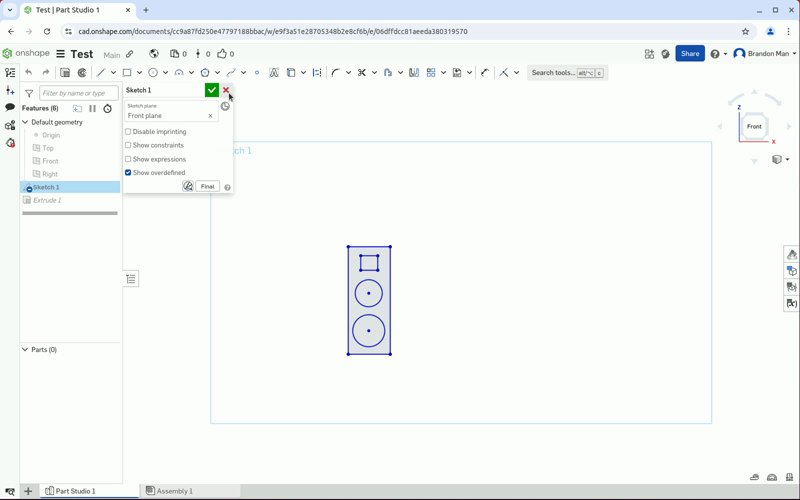
key(shift+s)
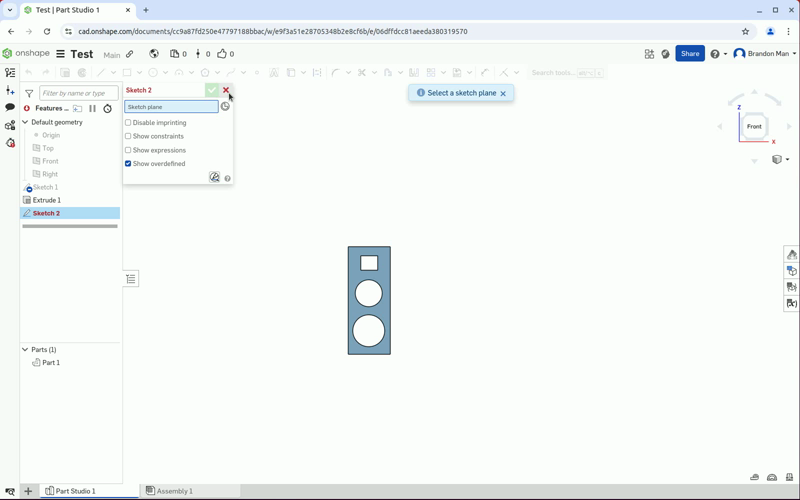
mouse_move(73, 163)
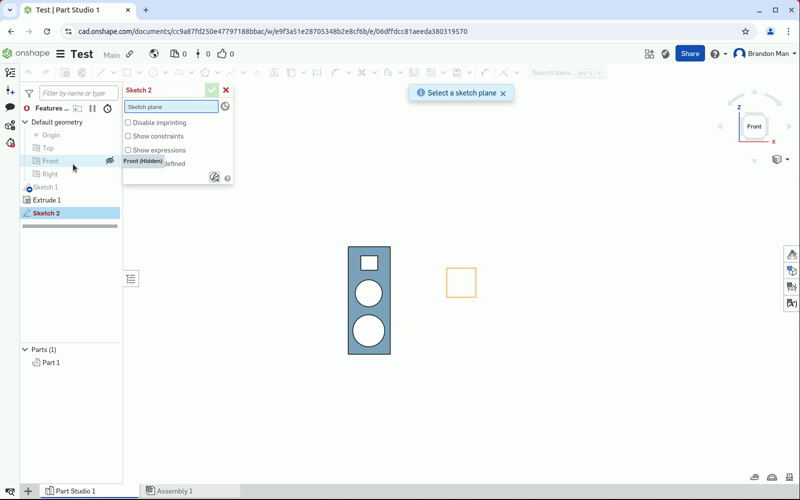
click(73, 163)
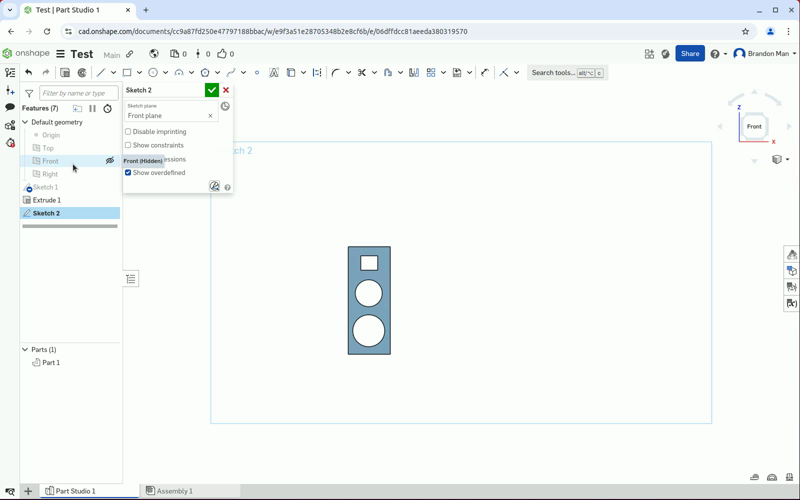
mouse_move(73, 352)
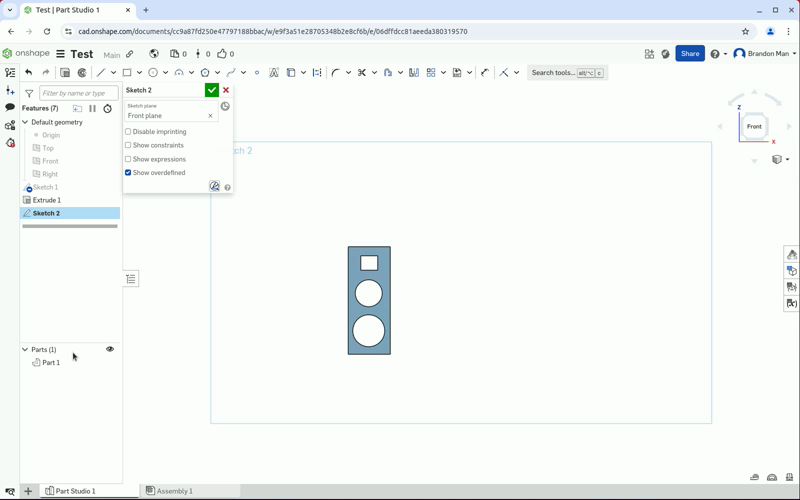
key(y)
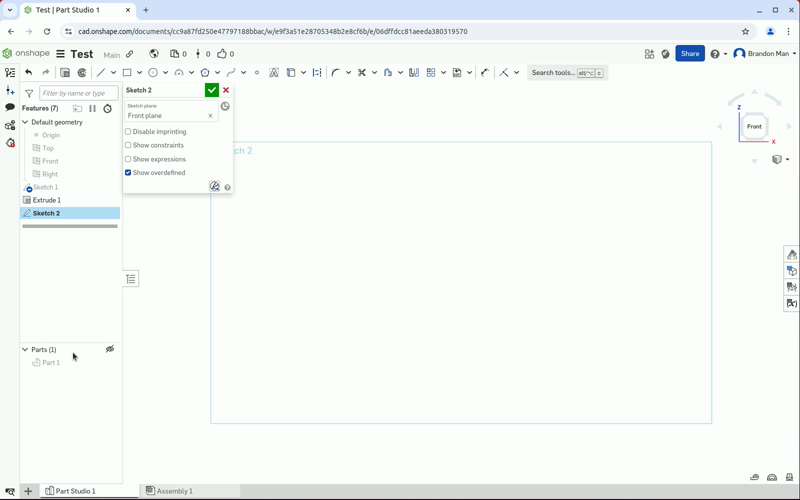
key(l)
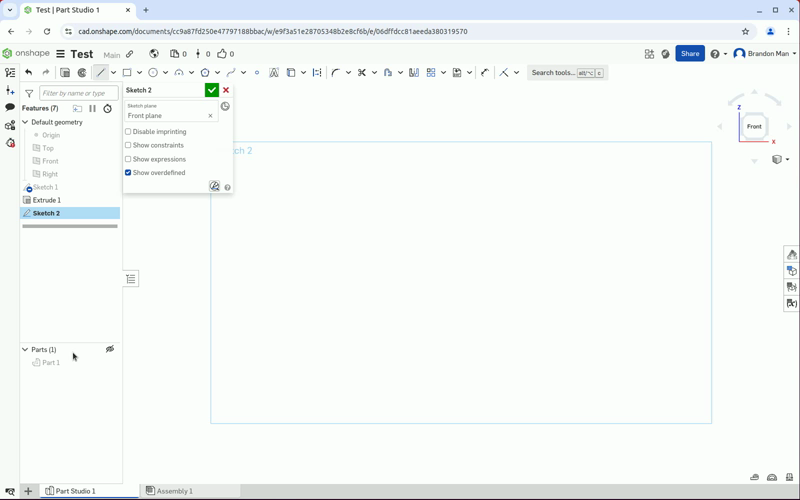
key_down(shift)
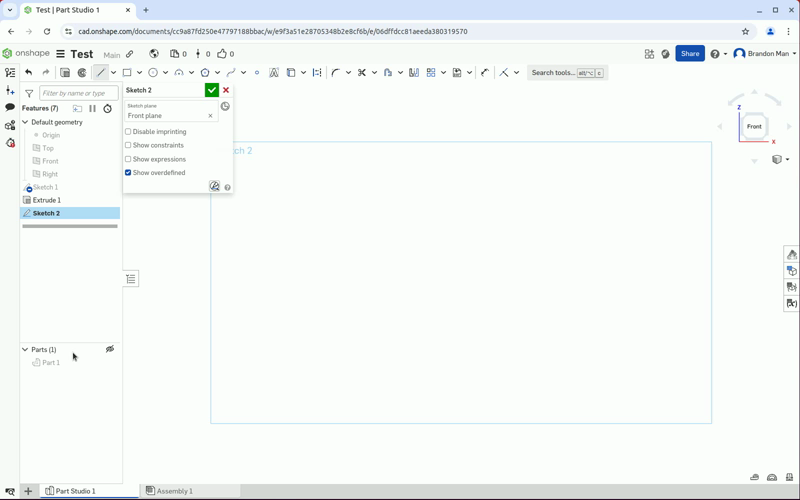
mouse_move(436, 354)
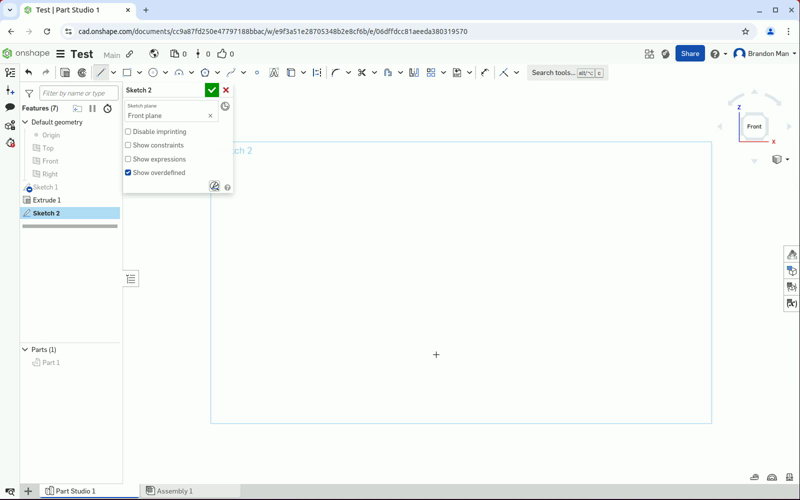
click(436, 354)
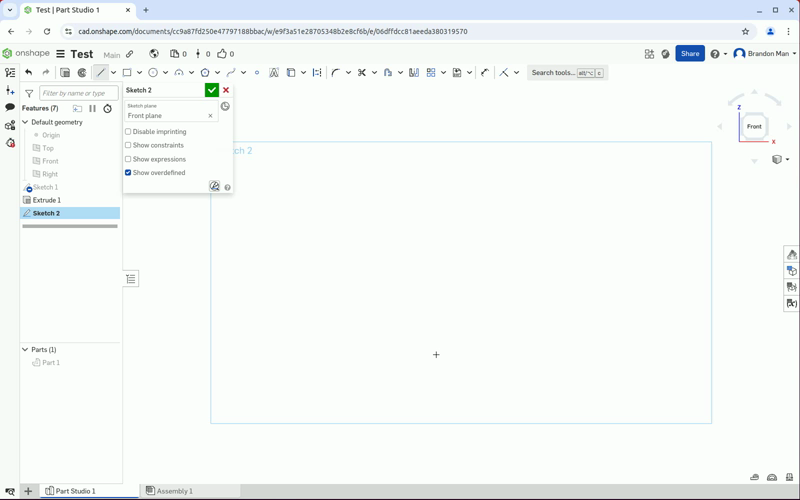
key_up(shift)
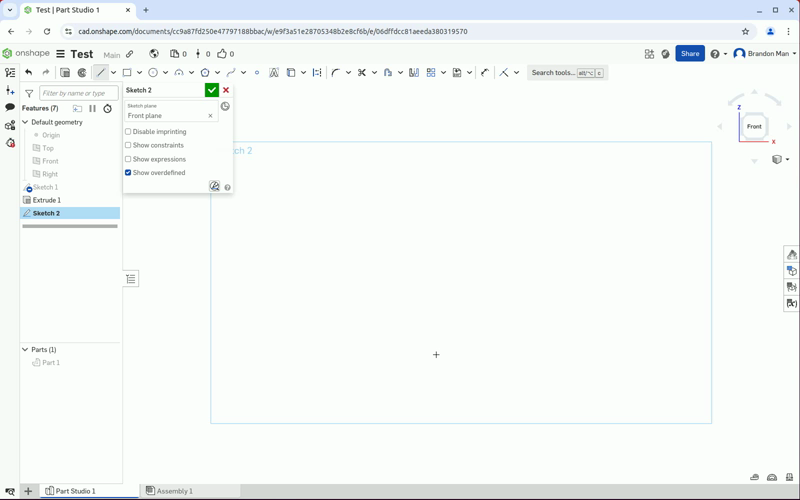
key_down(shift)
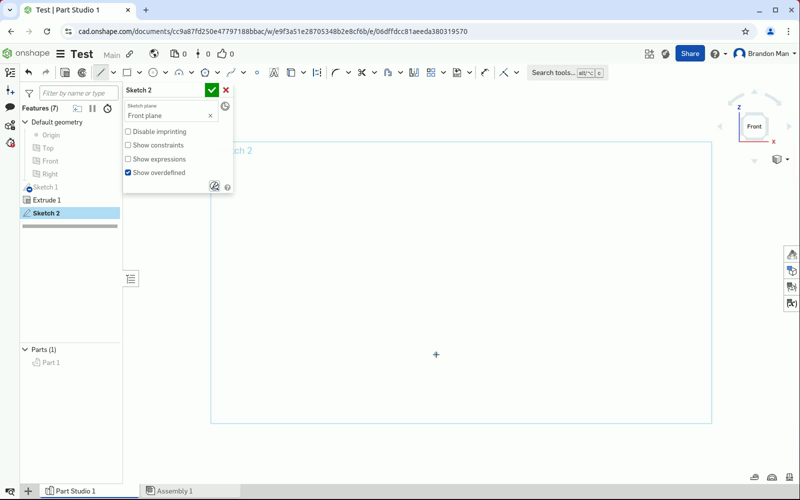
mouse_move(466, 354)
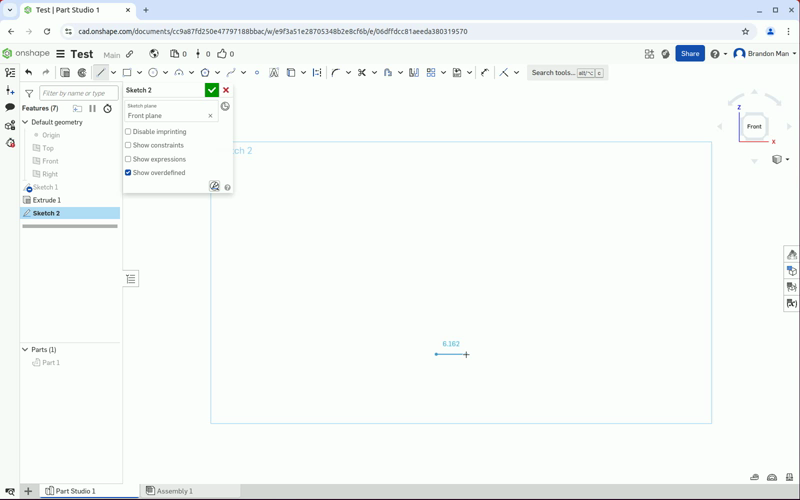
mouse_move(484, 354)
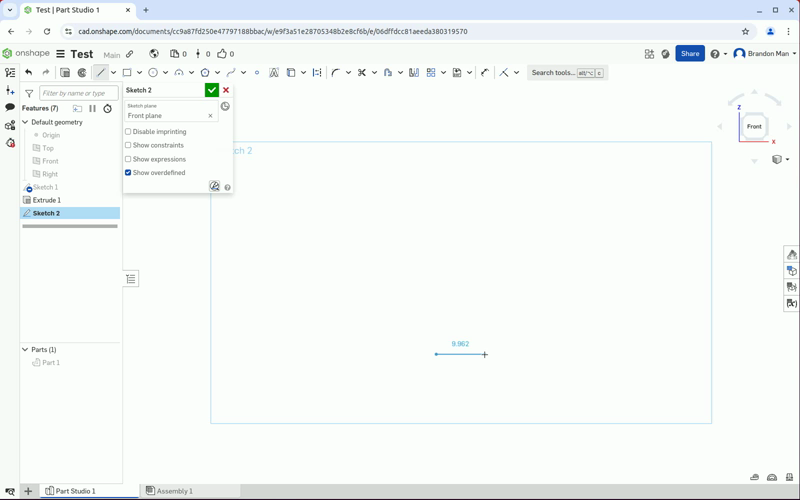
click(484, 354)
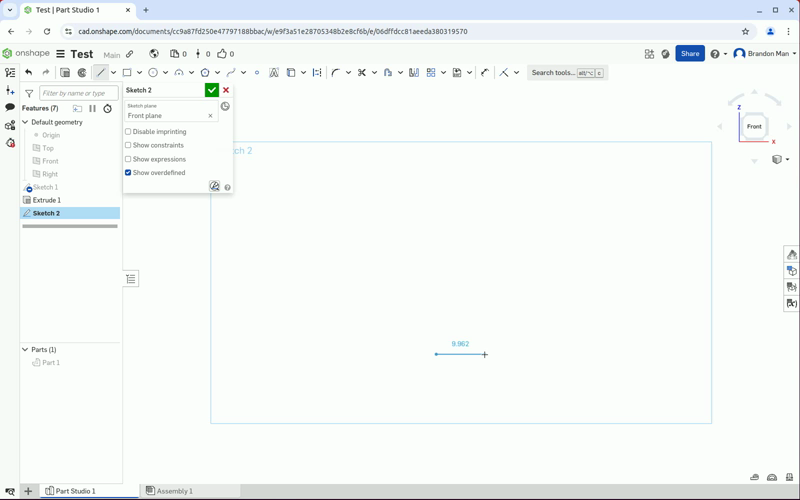
key_up(shift)
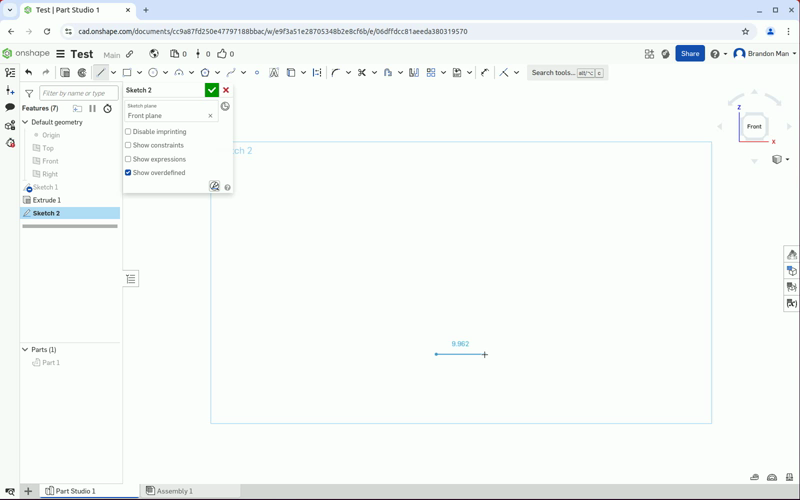
key_down(shift)
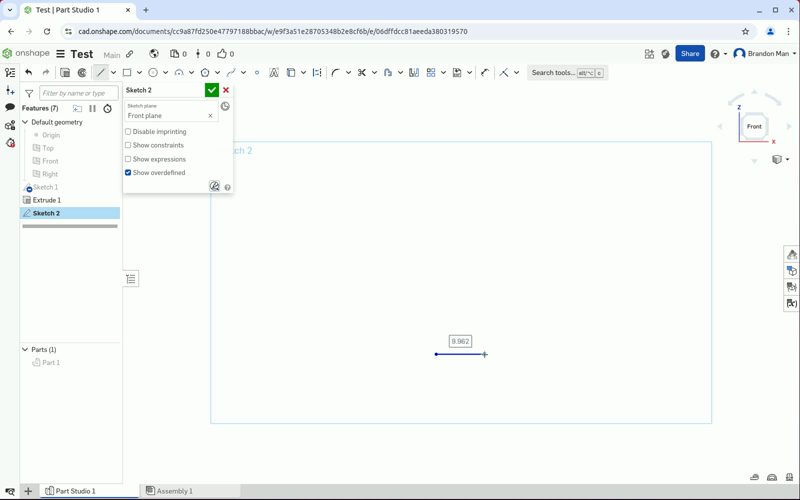
mouse_move(484, 200)
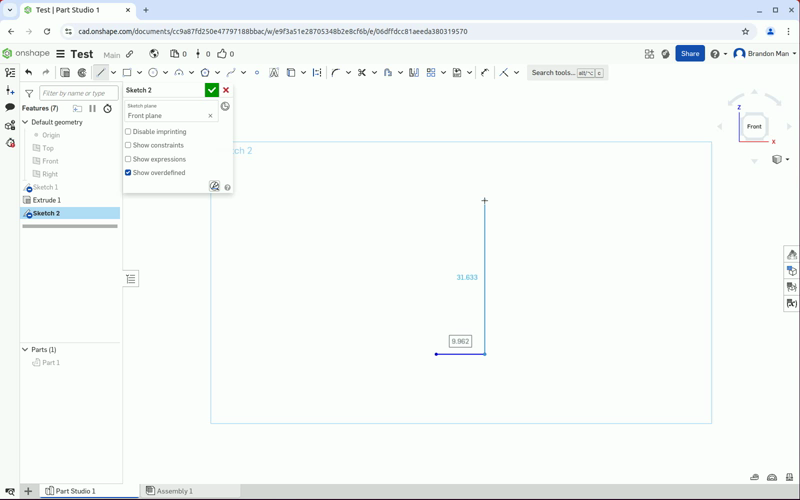
click(484, 200)
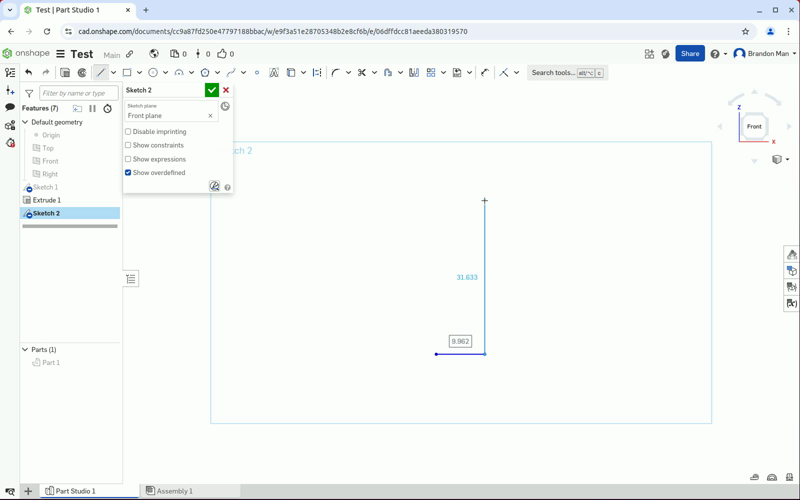
key_up(shift)
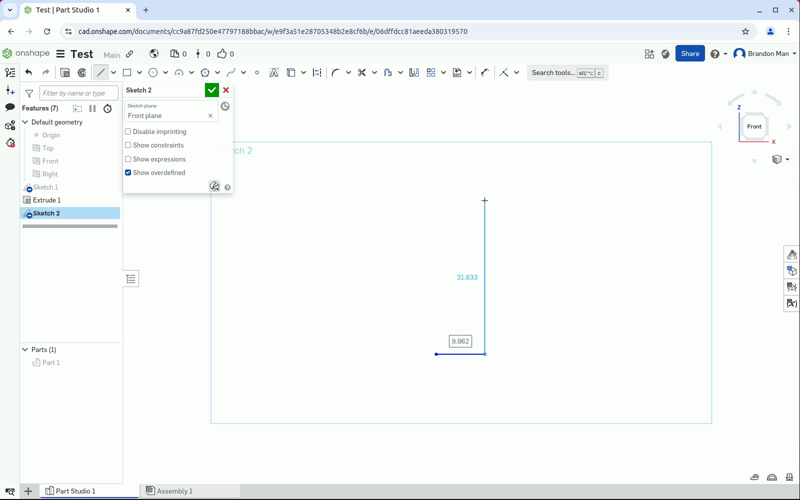
key_down(shift)
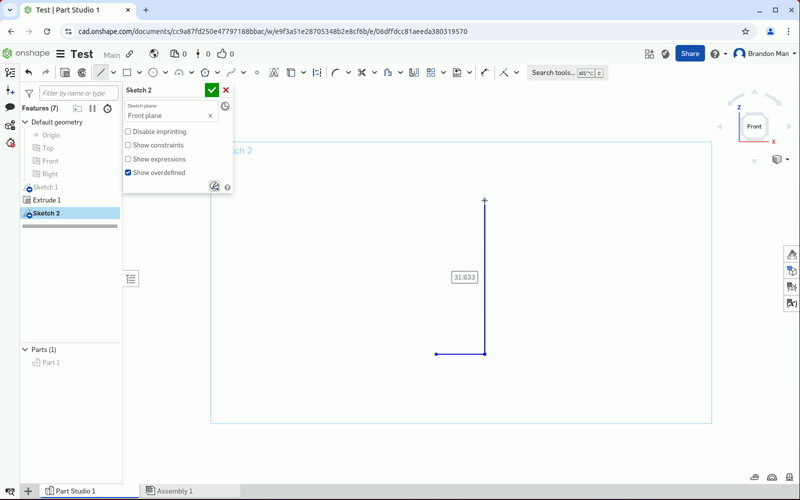
mouse_move(514, 200)
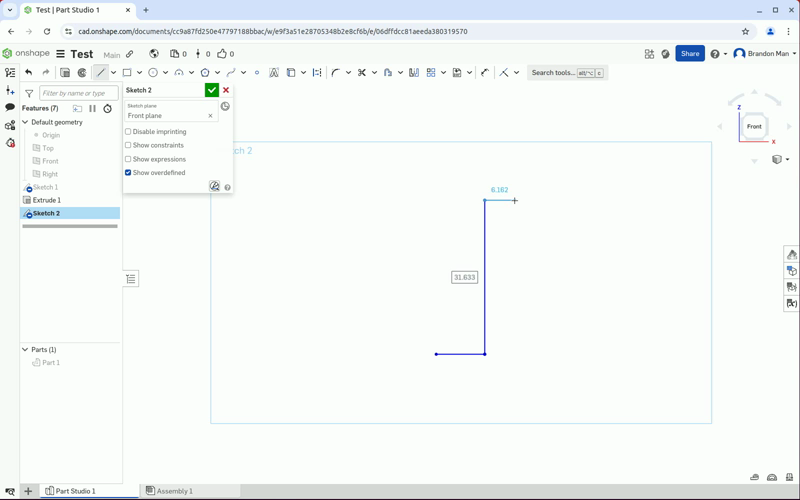
mouse_move(436, 200)
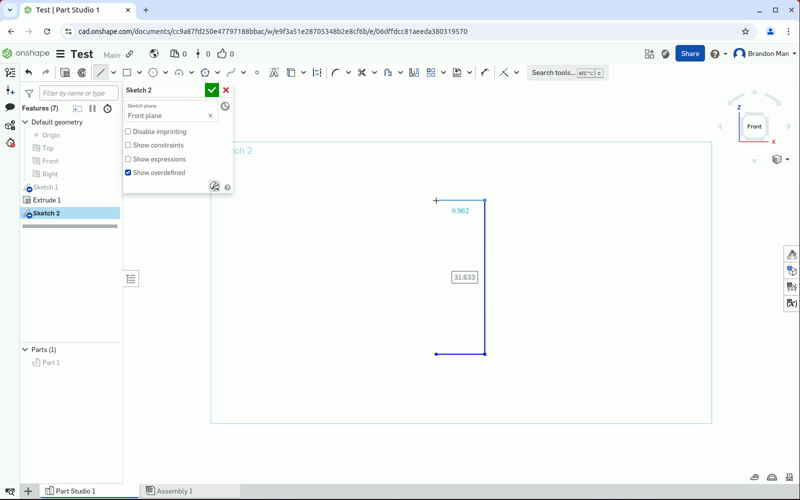
click(436, 200)
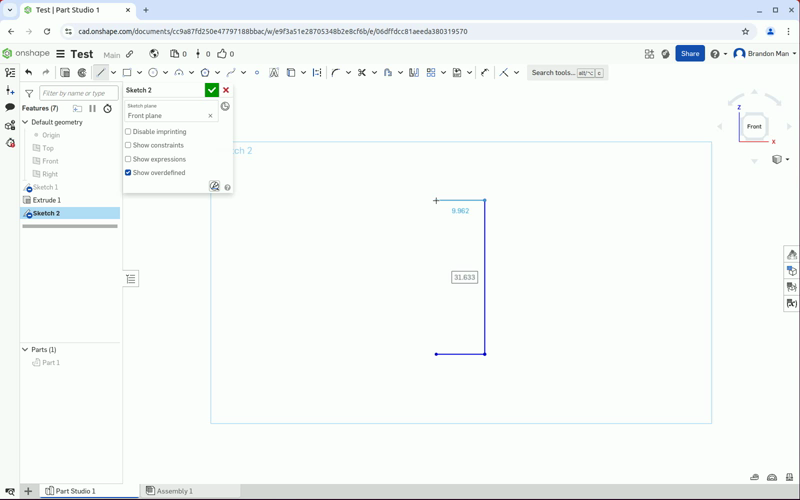
key_up(shift)
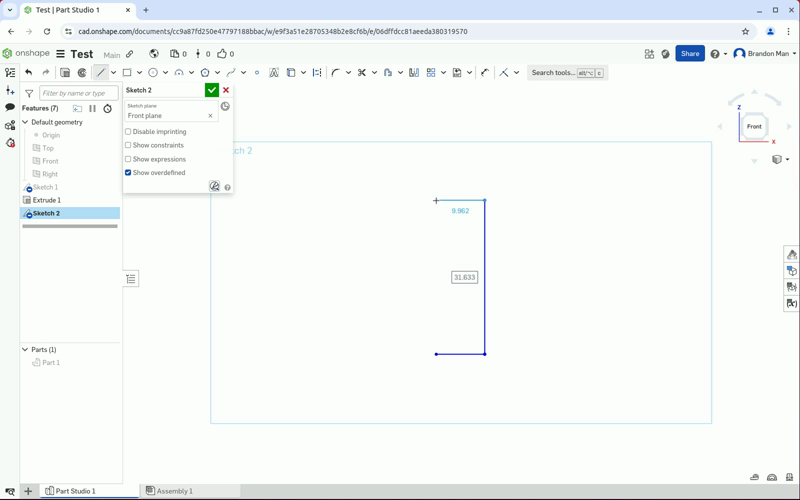
key_down(shift)
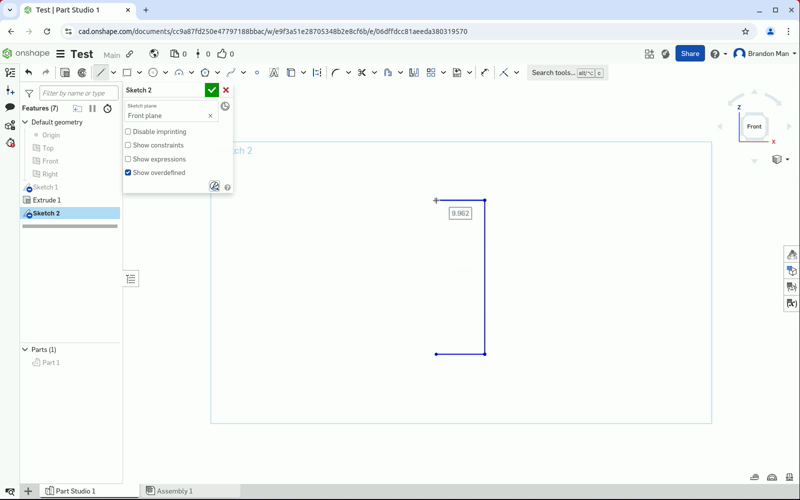
mouse_move(436, 354)
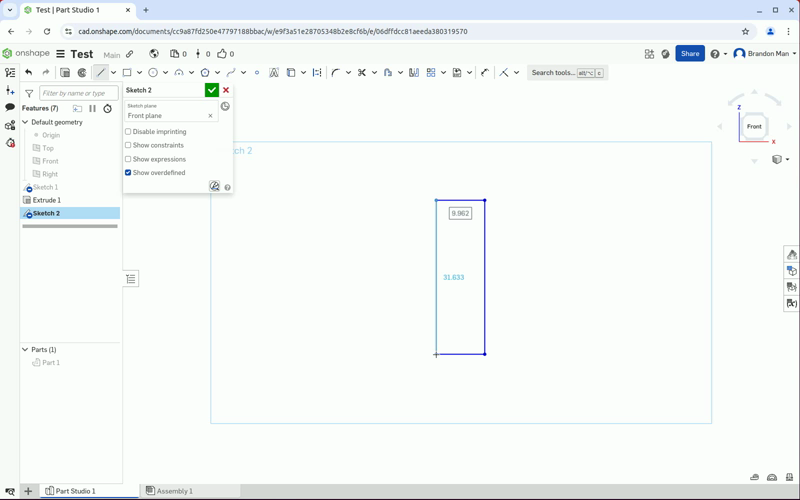
key_up(shift)
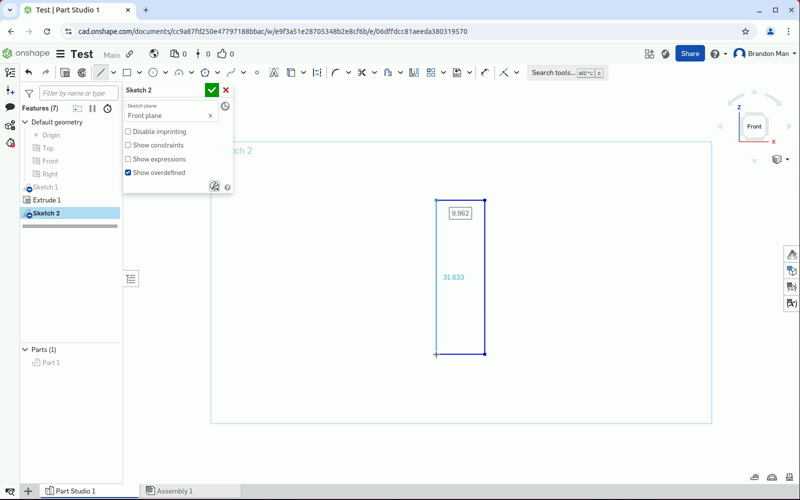
click(436, 354)
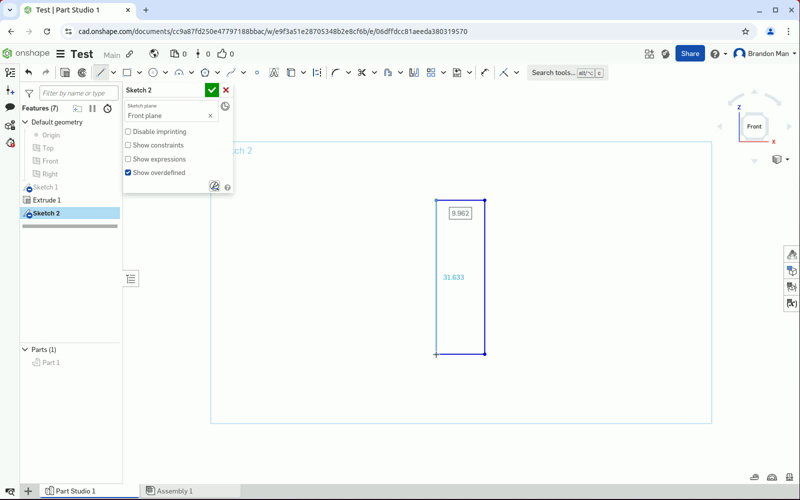
key(esc)
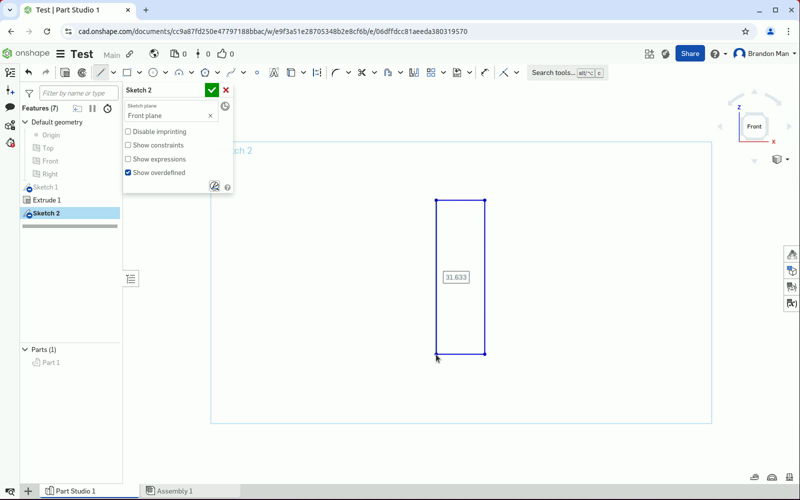
key(c)
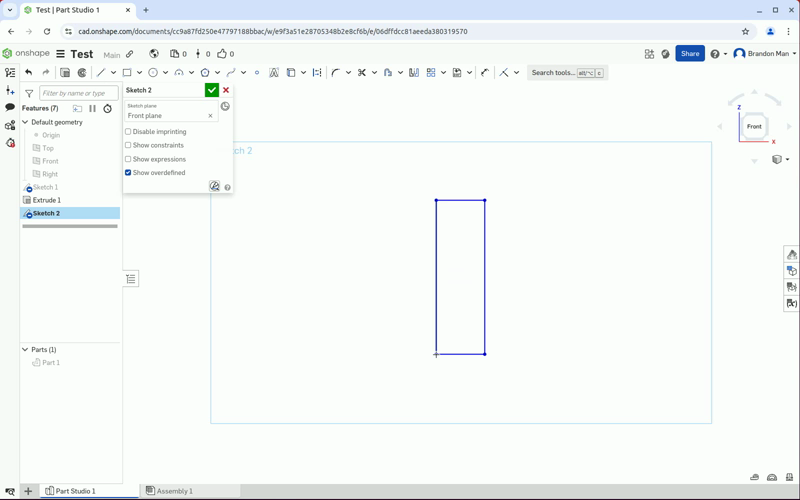
key_down(shift)
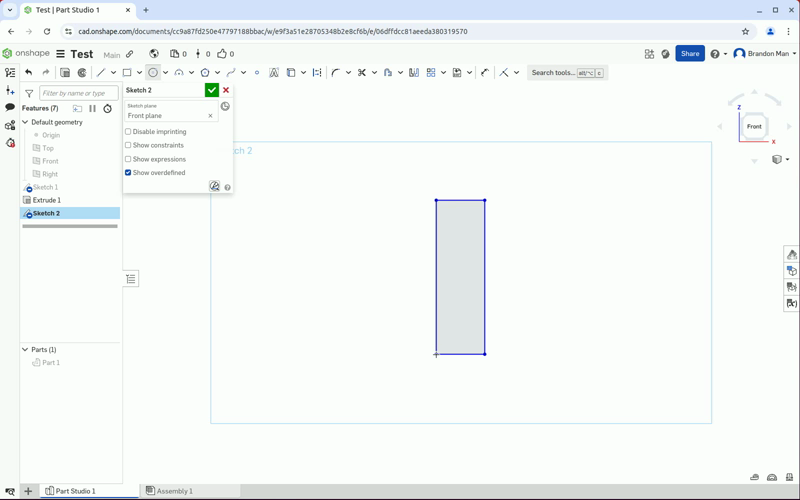
mouse_move(460, 326)
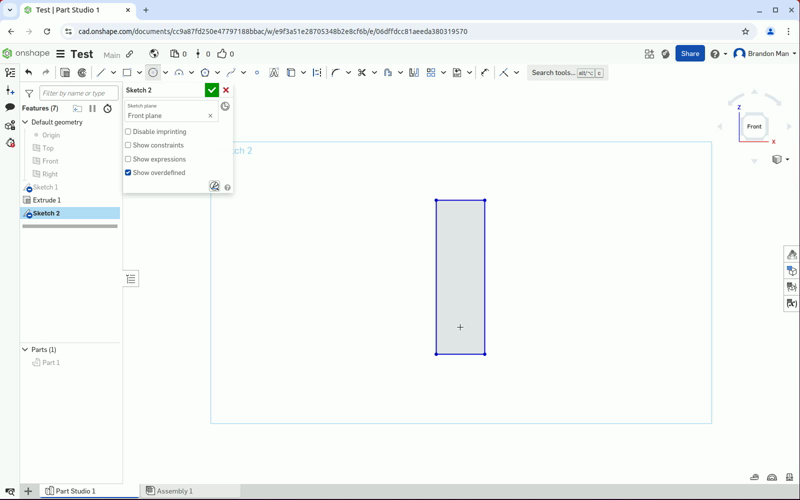
click(460, 326)
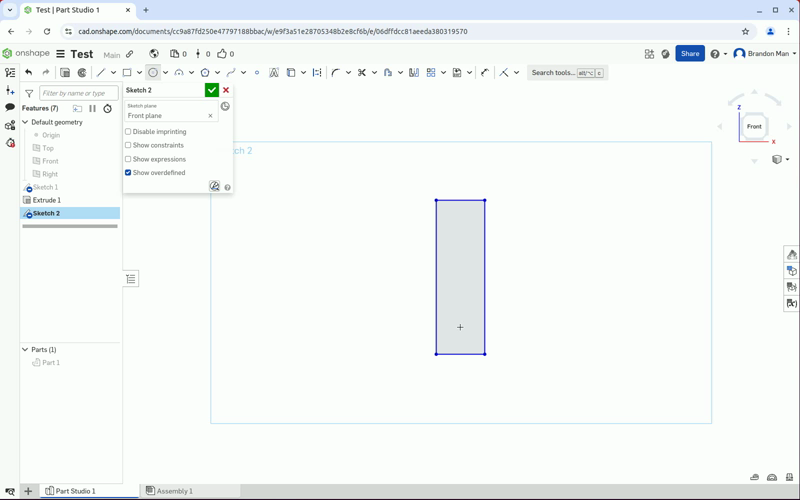
key_up(shift)
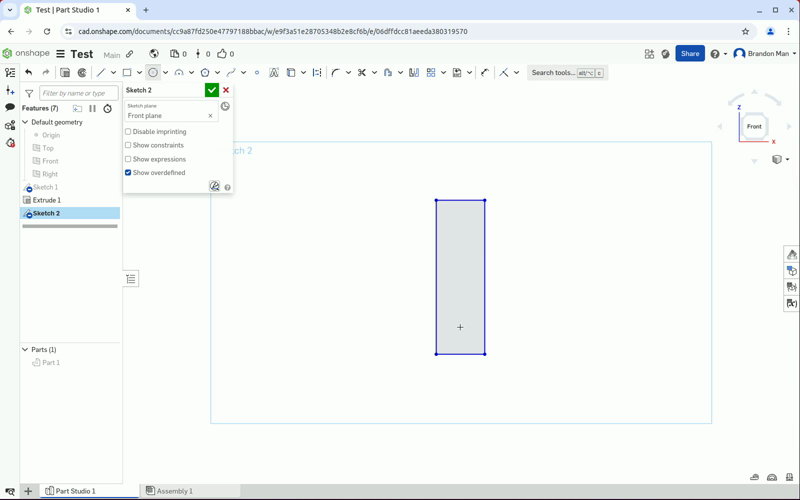
mouse_move(479, 326)
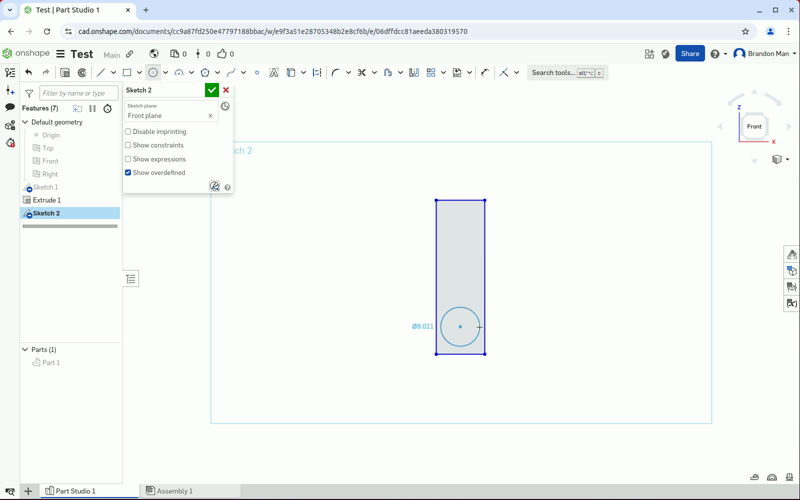
click(479, 326)
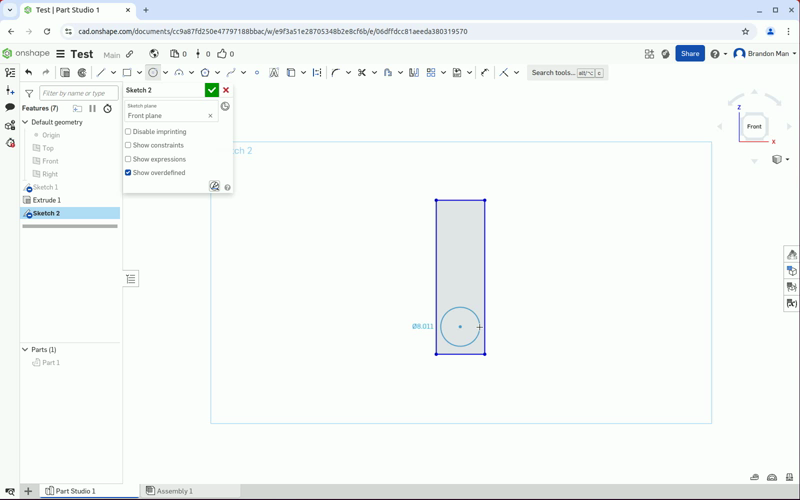
key(esc)
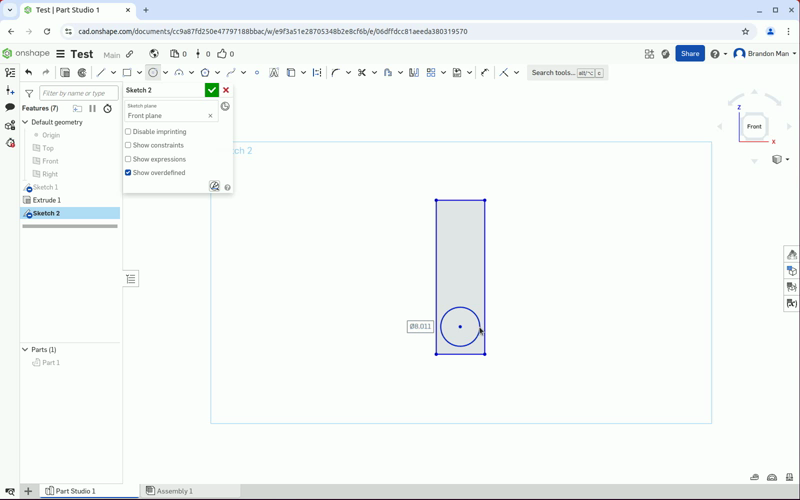
key(c)
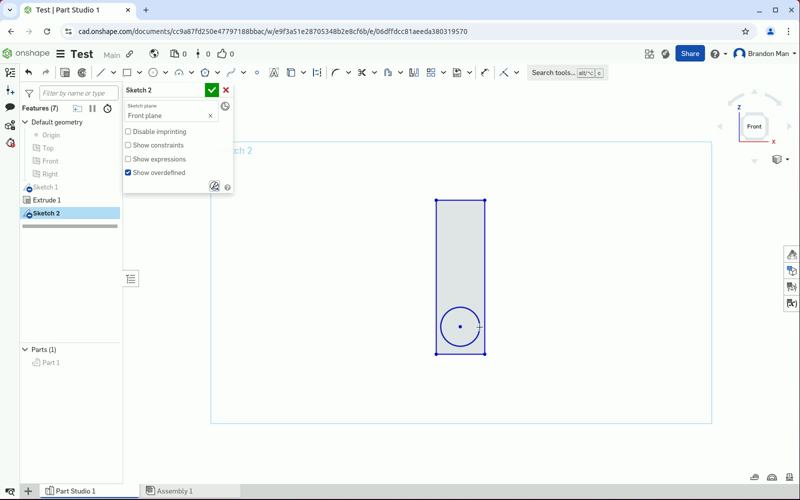
key_down(shift)
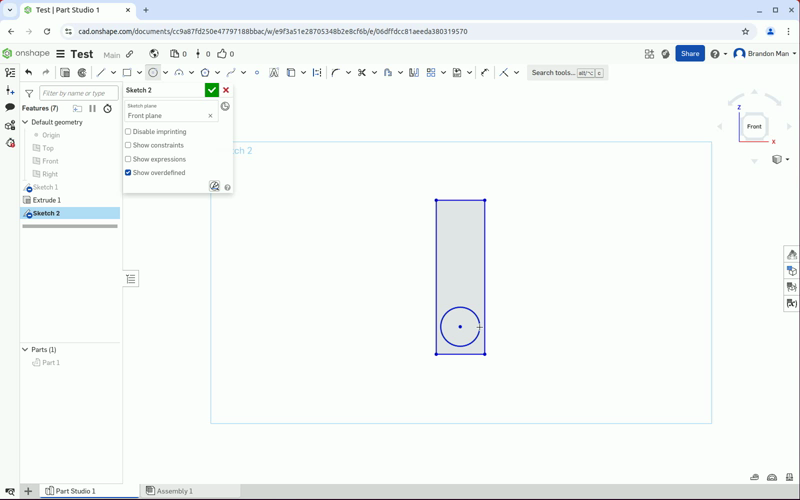
mouse_move(460, 282)
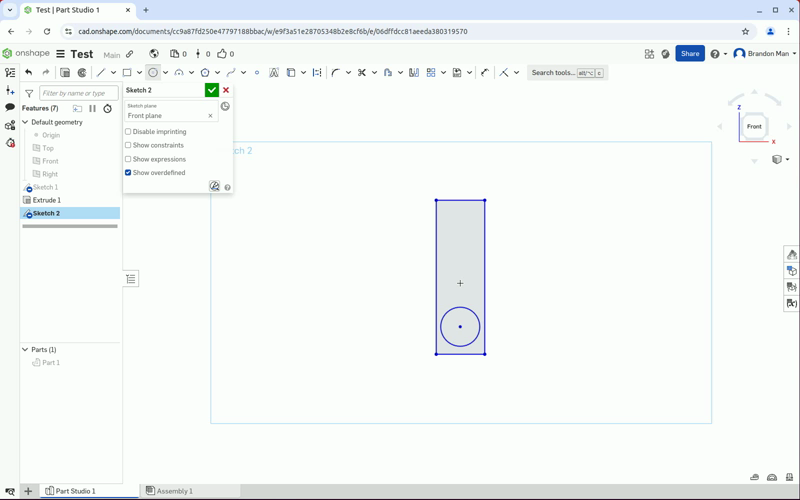
click(460, 282)
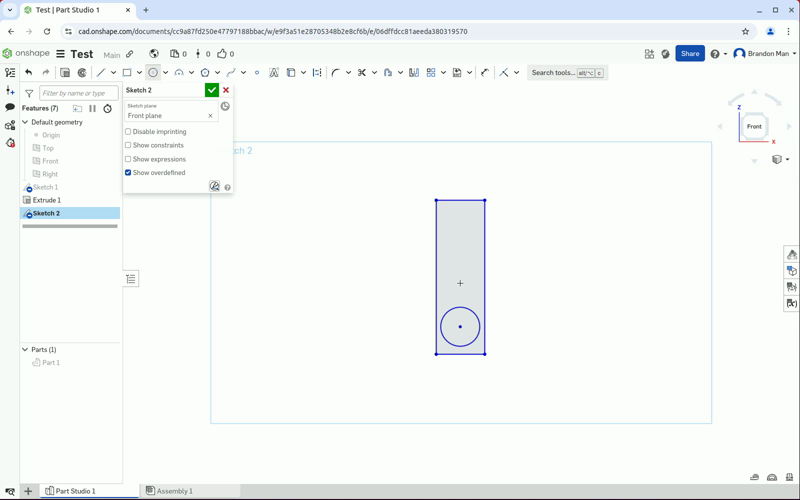
key_up(shift)
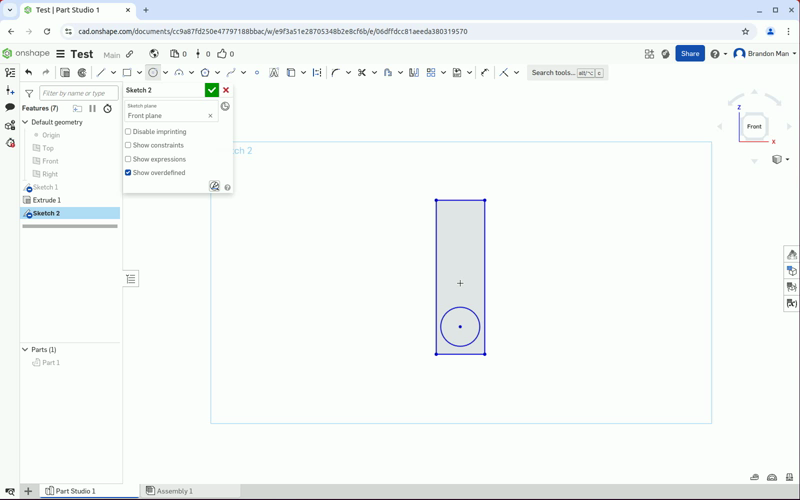
mouse_move(476, 282)
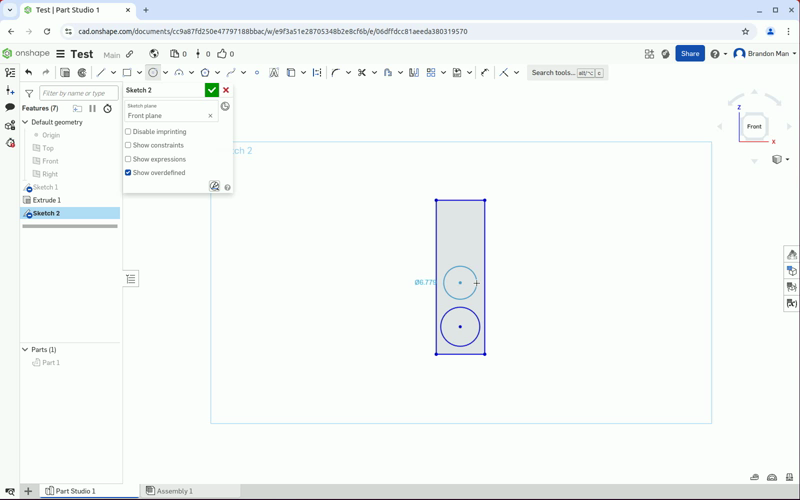
click(476, 282)
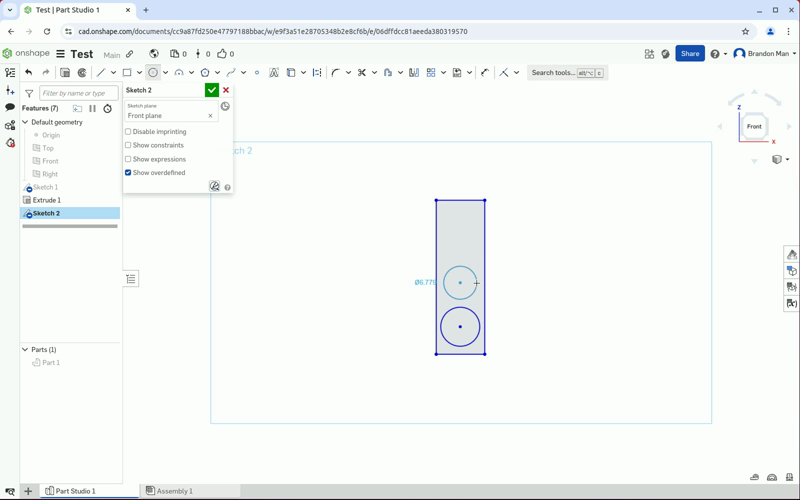
key(esc)
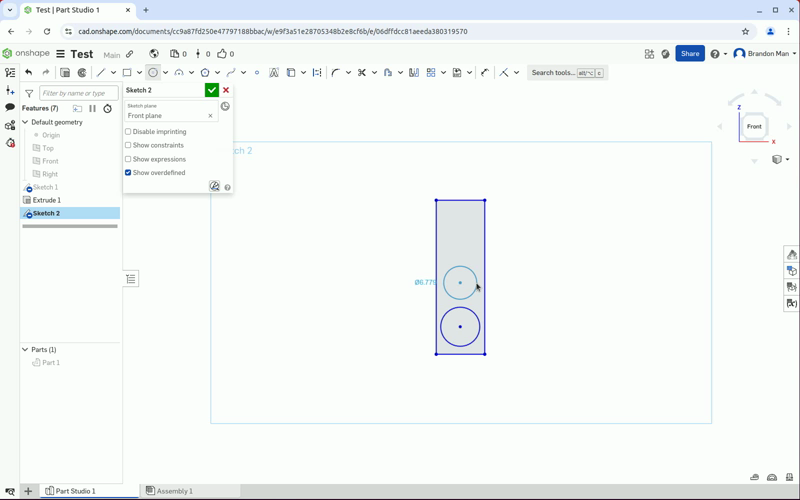
key(c)
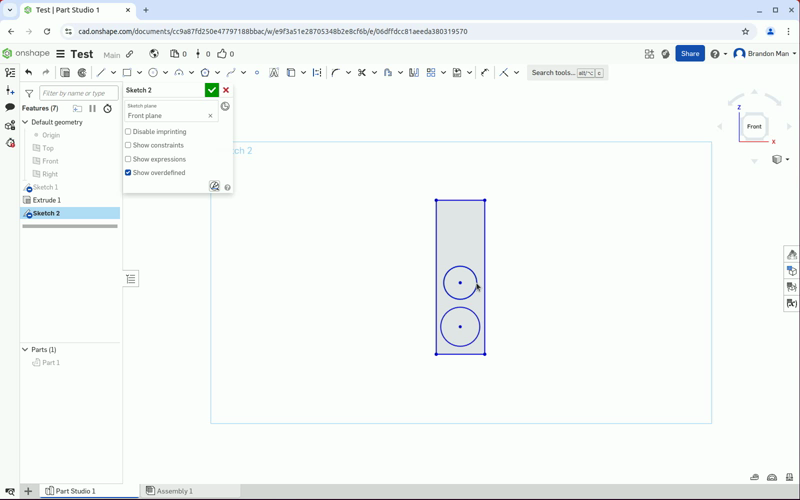
key_down(shift)
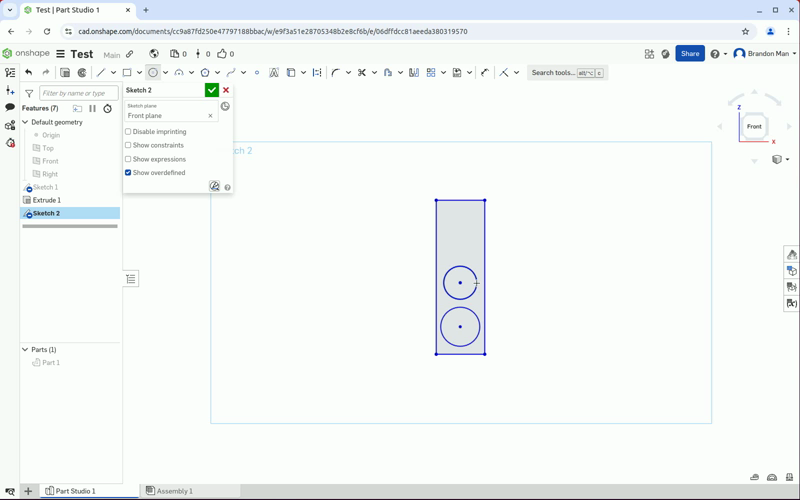
mouse_move(460, 245)
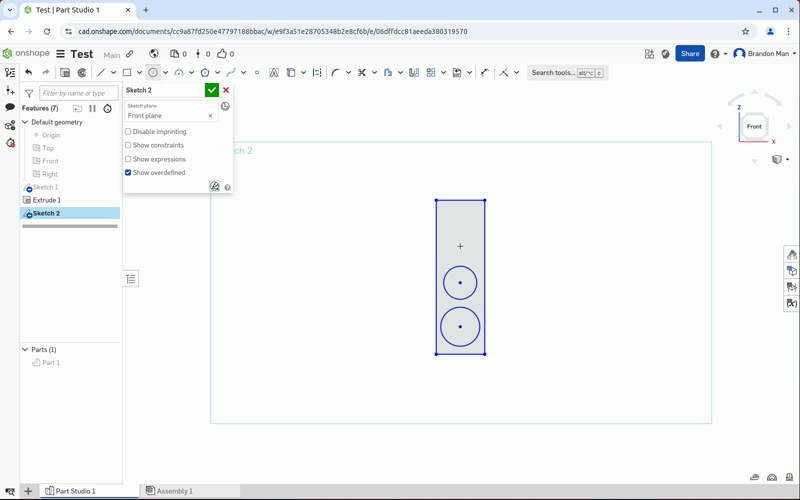
click(460, 245)
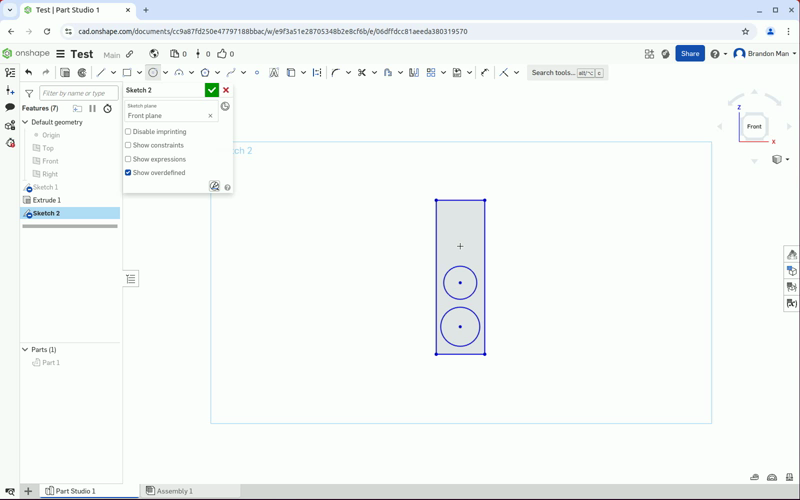
key_up(shift)
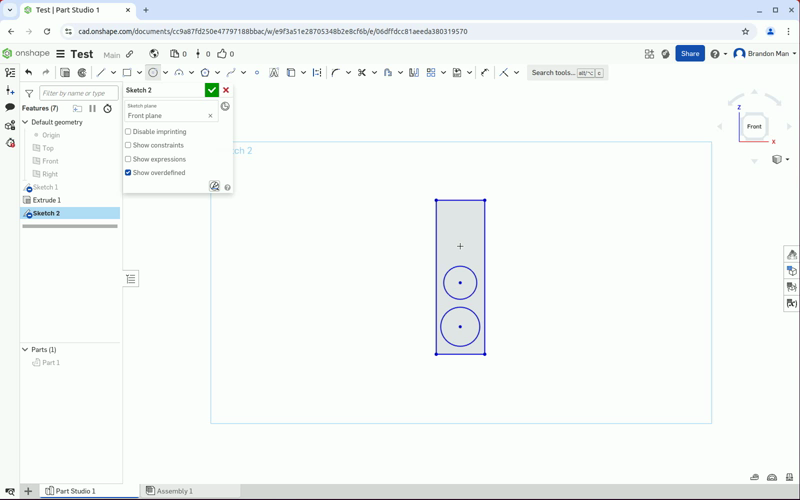
mouse_move(473, 245)
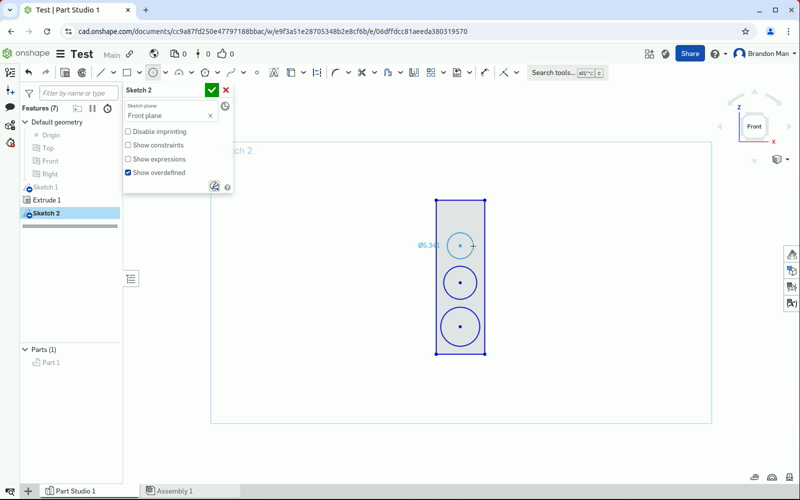
click(473, 245)
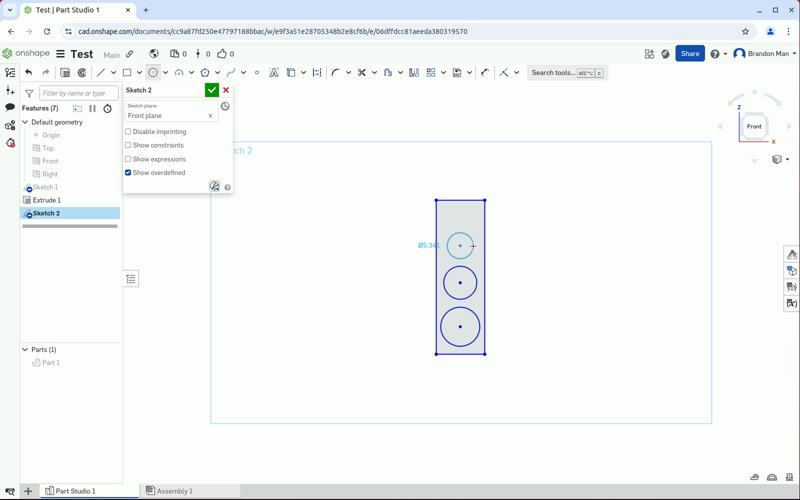
key(esc)
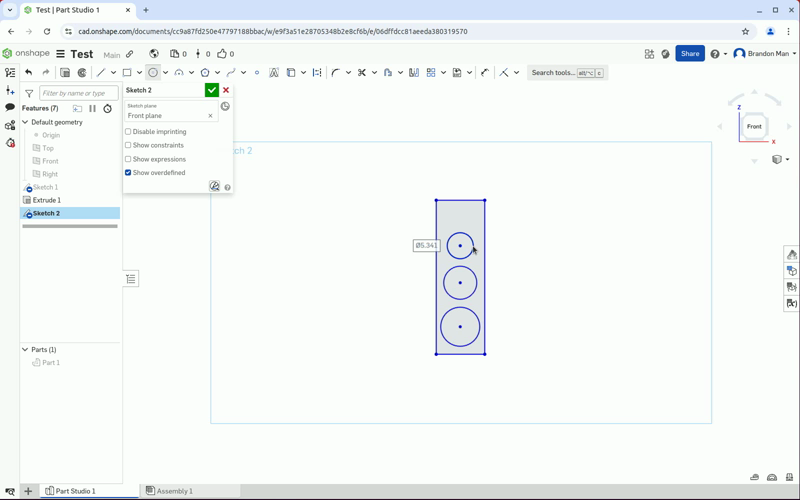
key(l)
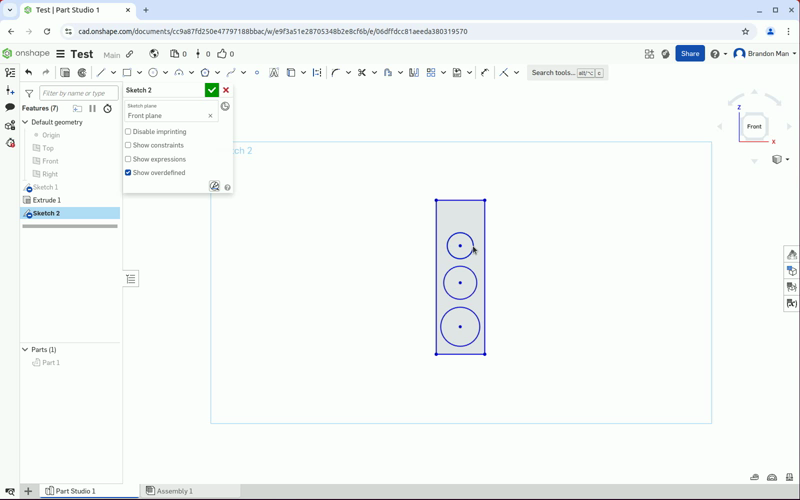
key_down(shift)
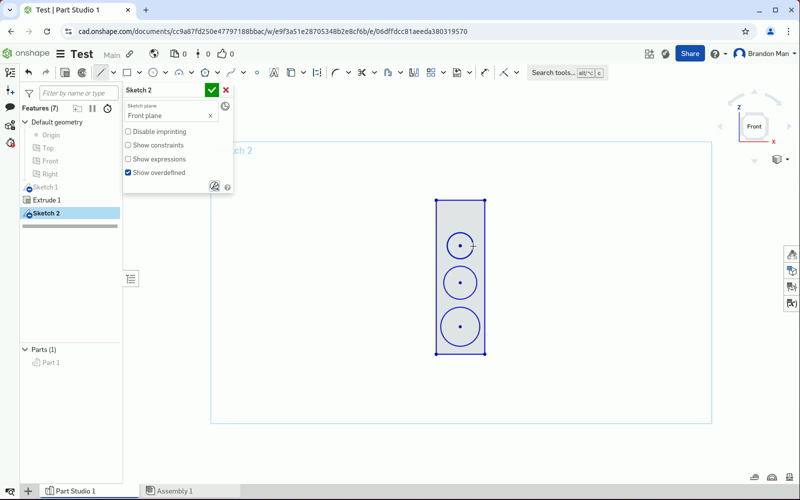
mouse_move(452, 224)
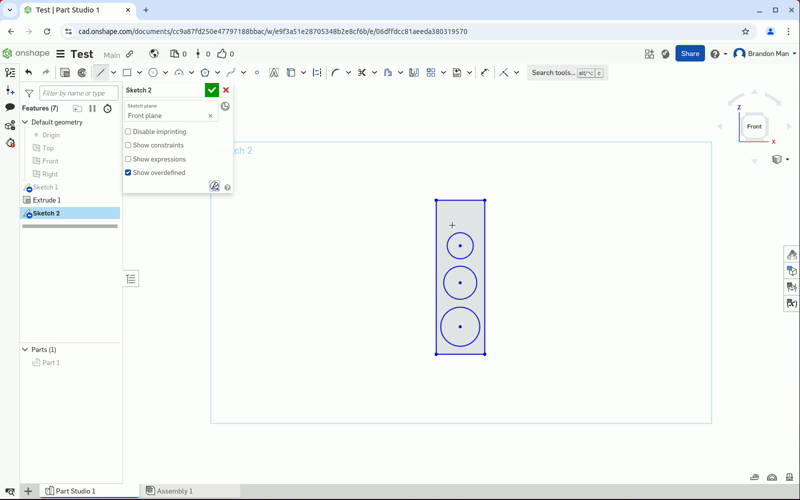
click(452, 224)
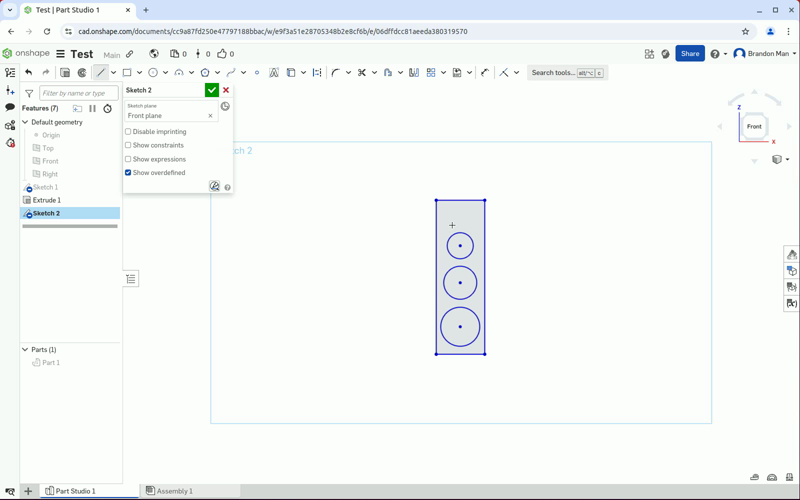
key_up(shift)
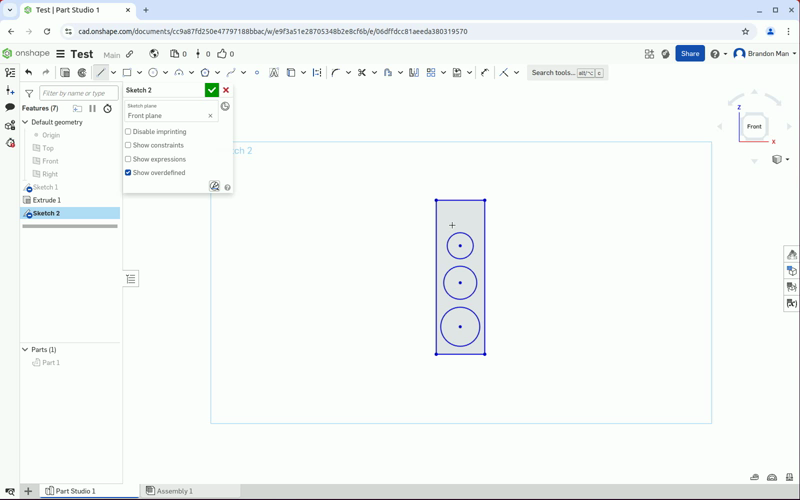
key_down(shift)
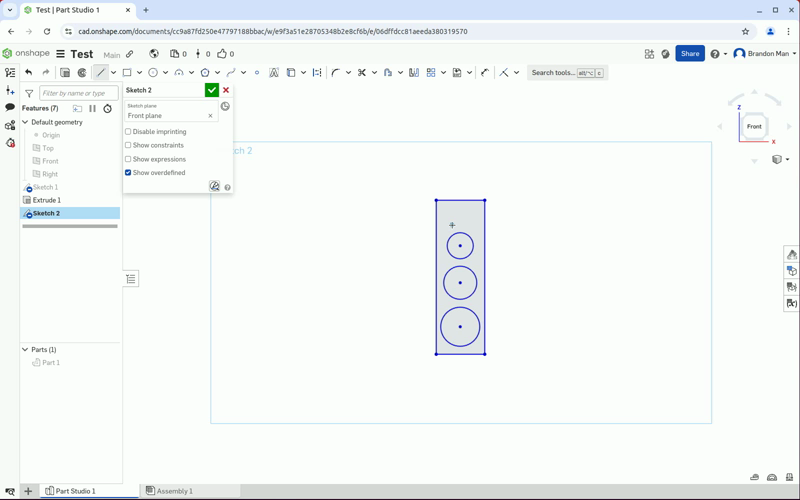
mouse_move(482, 224)
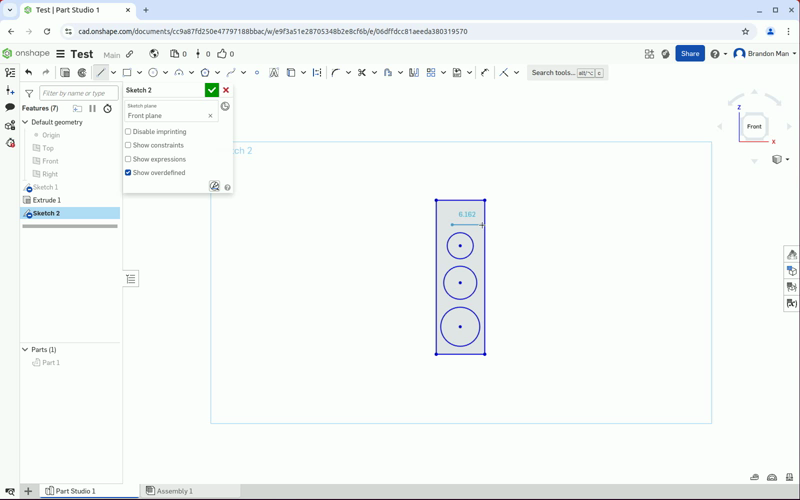
mouse_move(470, 224)
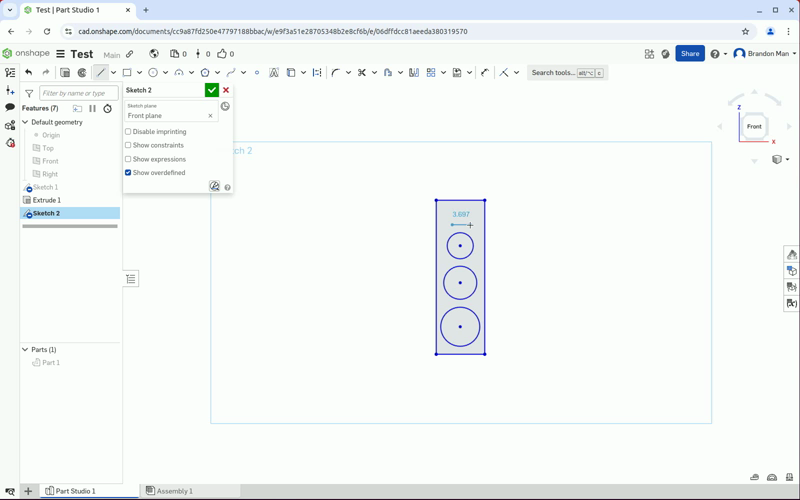
click(470, 224)
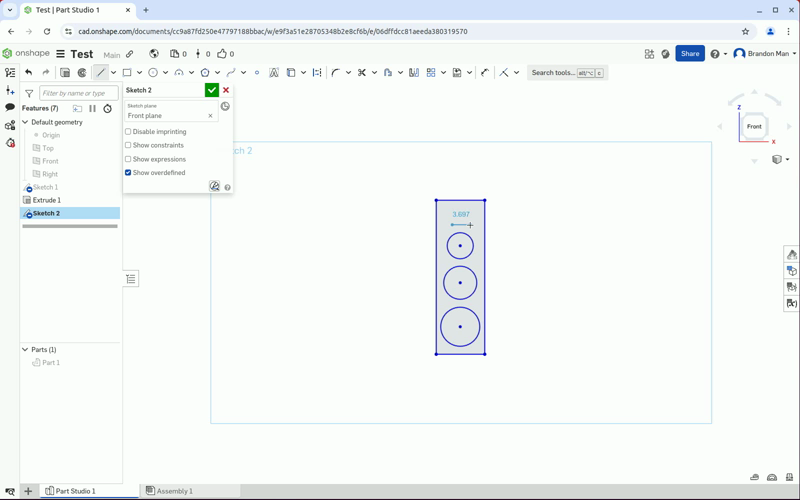
key_up(shift)
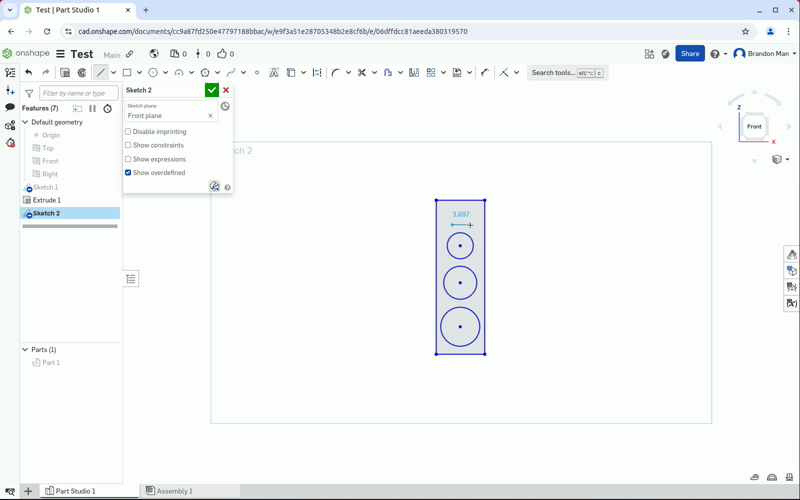
key_down(shift)
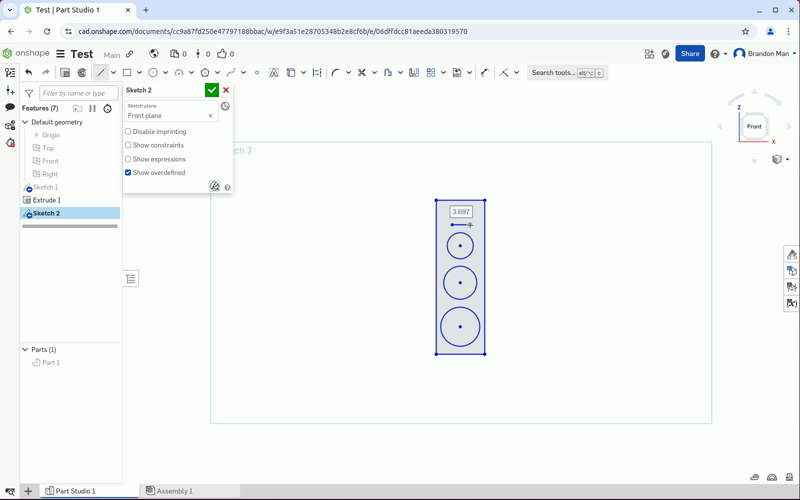
mouse_move(500, 224)
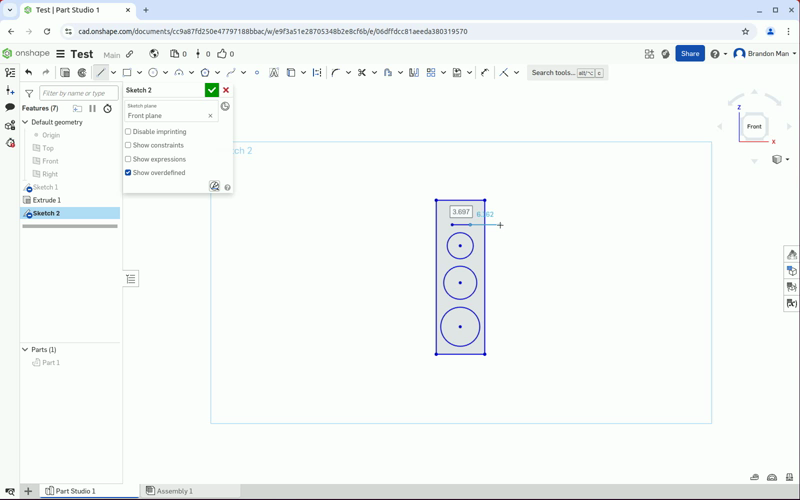
mouse_move(470, 208)
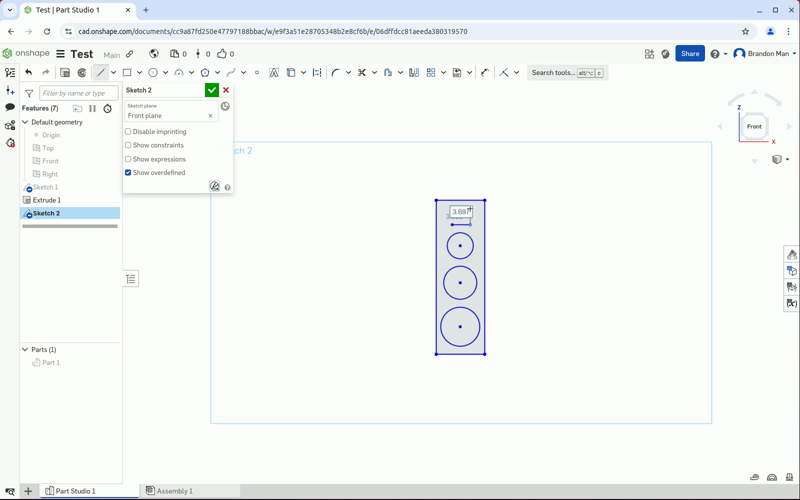
click(470, 208)
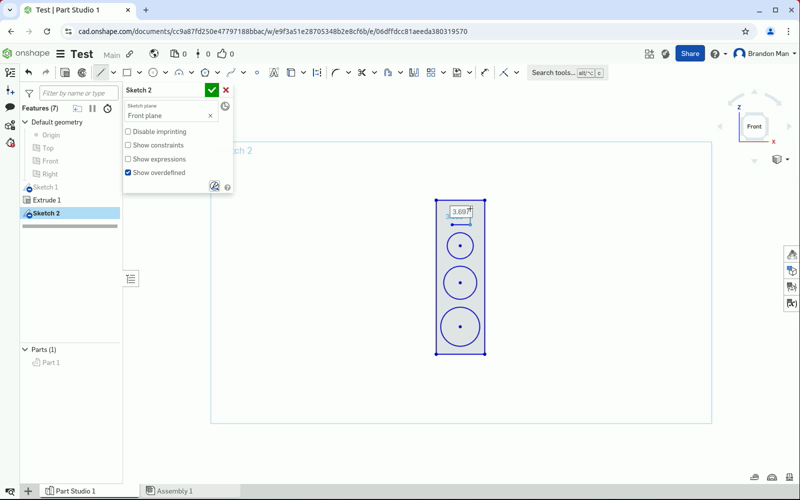
key_up(shift)
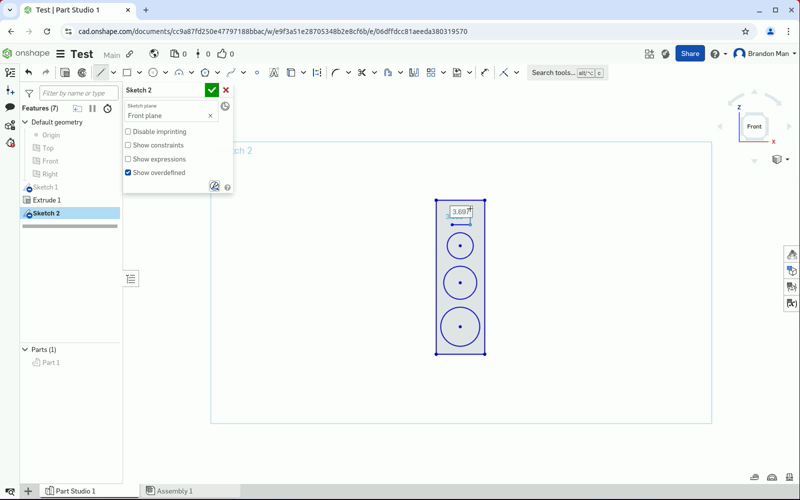
key_down(shift)
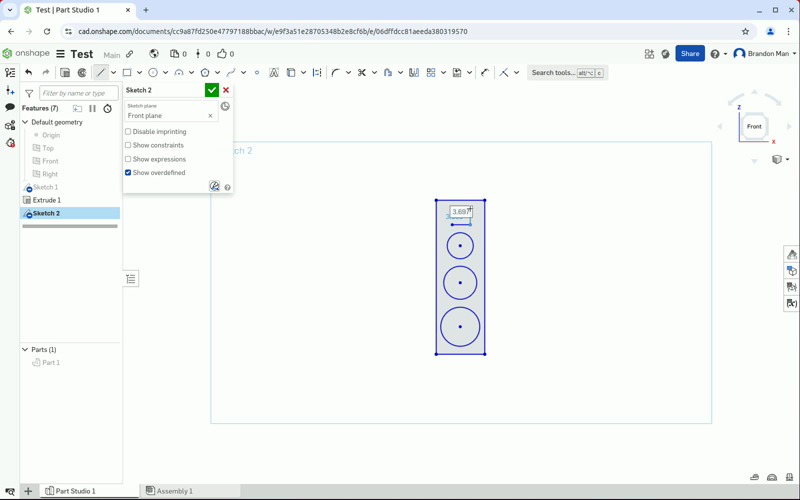
mouse_move(500, 208)
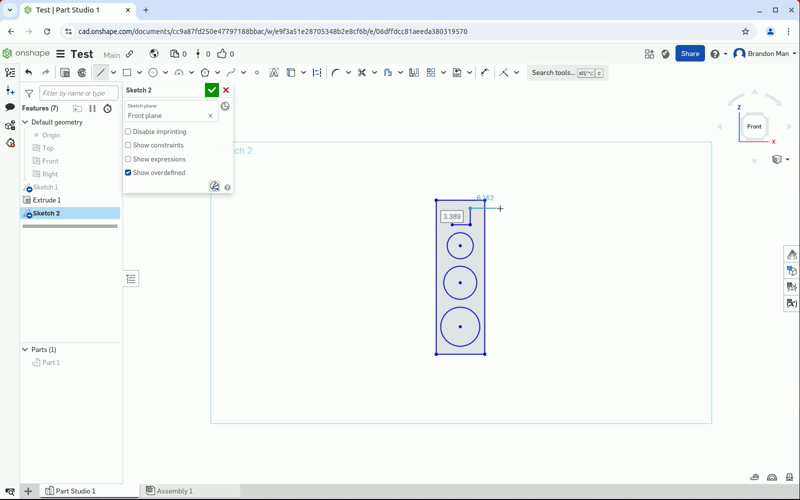
mouse_move(452, 208)
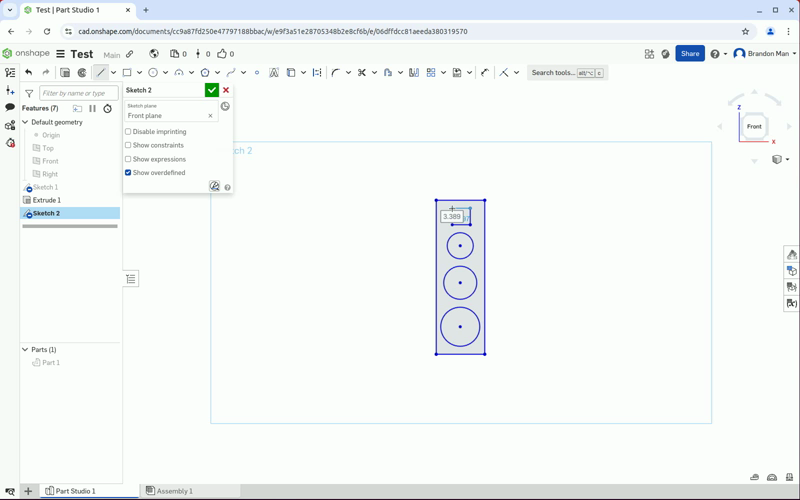
click(452, 208)
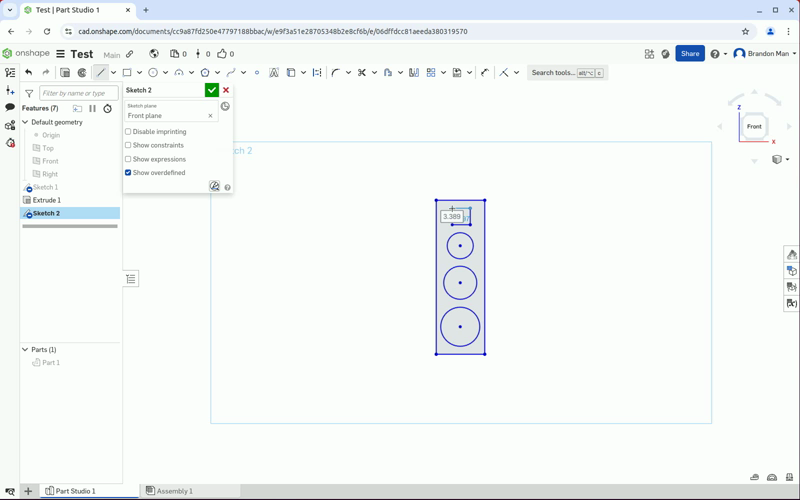
key_up(shift)
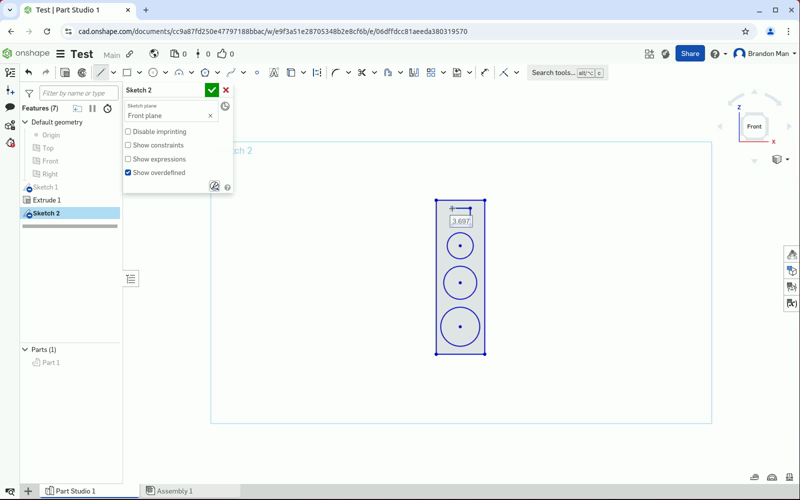
mouse_move(482, 208)
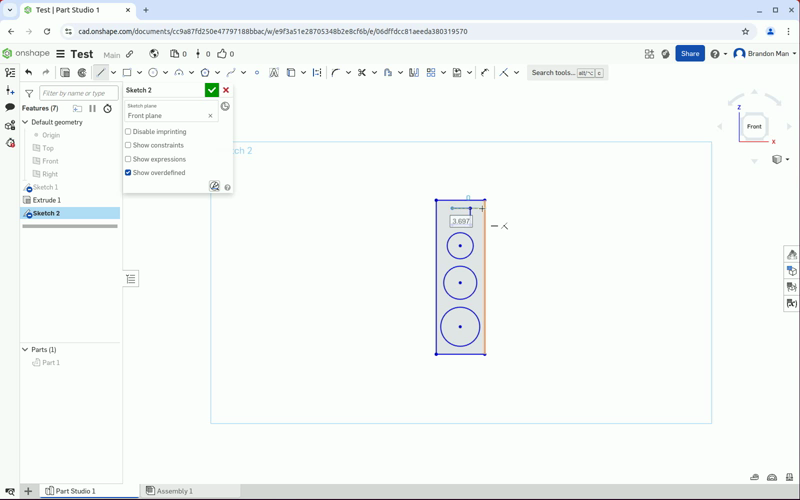
key_down(shift)
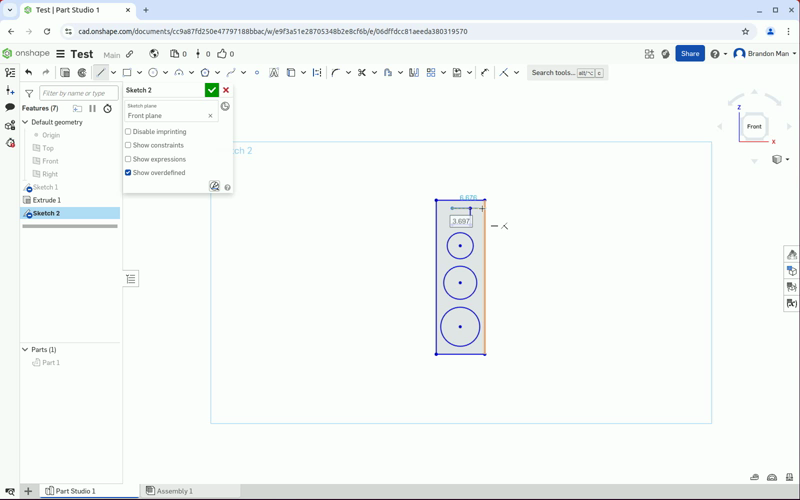
mouse_move(452, 224)
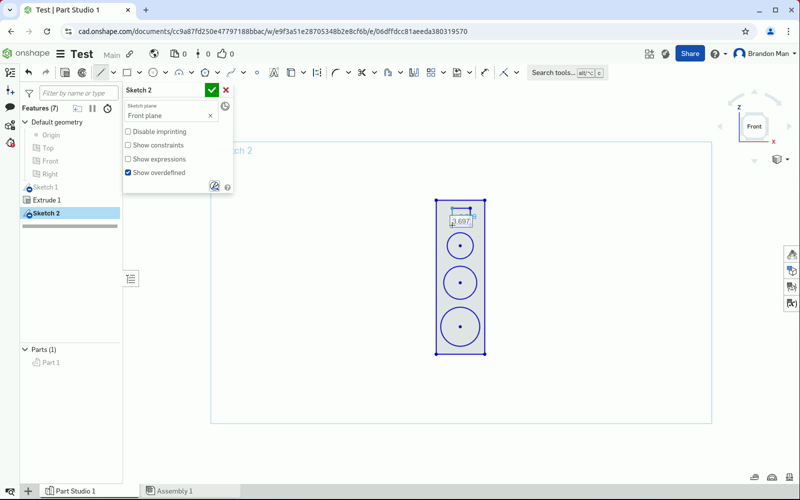
key_up(shift)
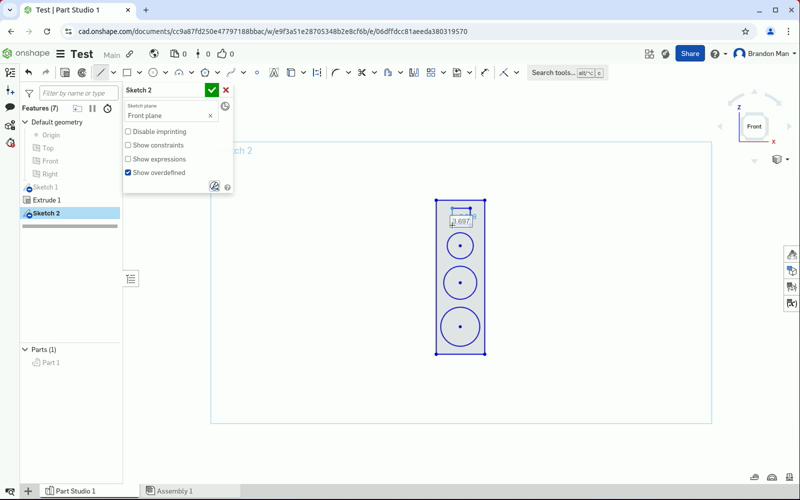
click(452, 224)
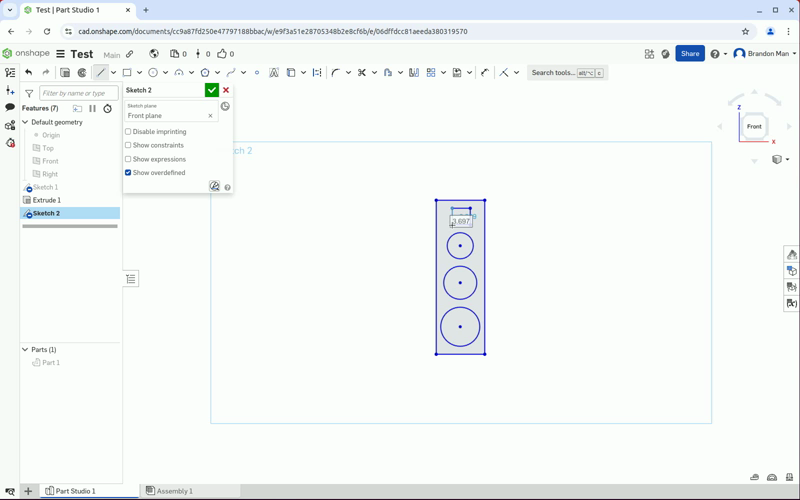
key(esc)
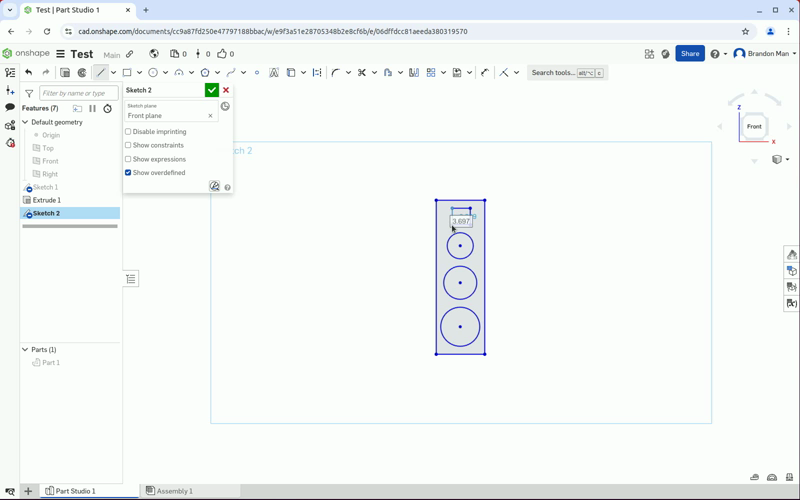
mouse_move(474, 260)
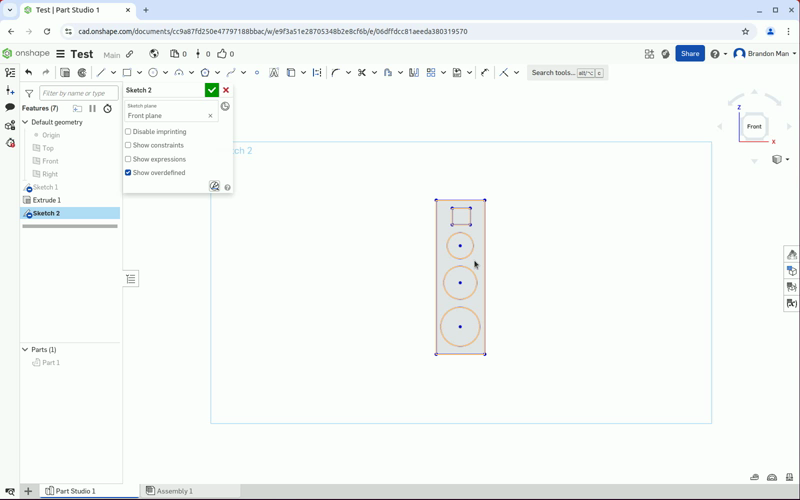
click(474, 260)
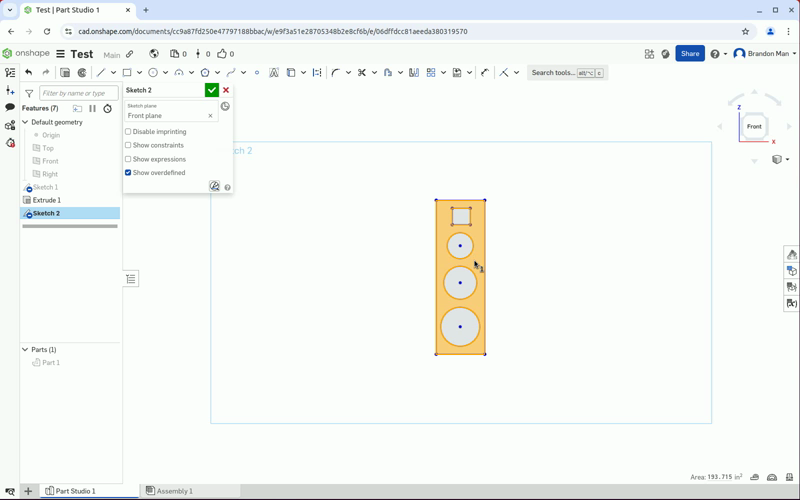
mouse_move(73, 352)
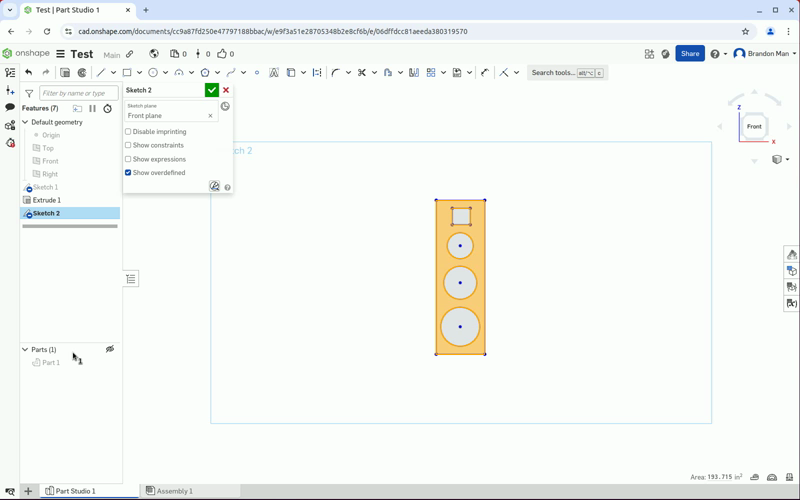
key(shift+y)
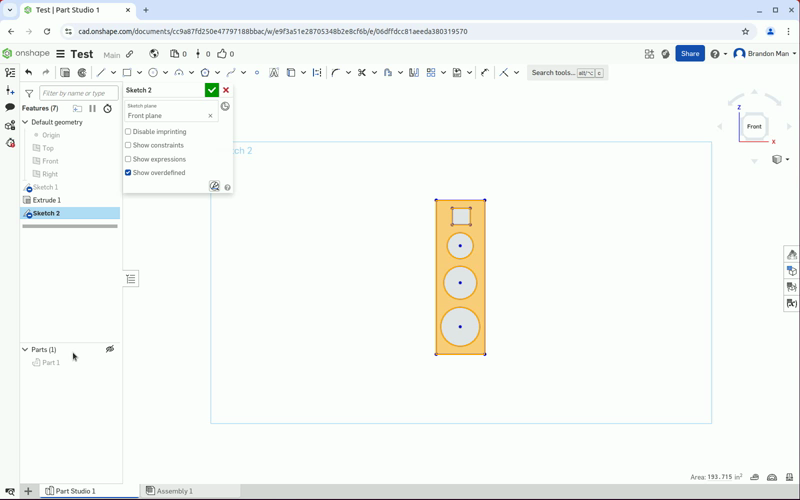
key(shift+e)
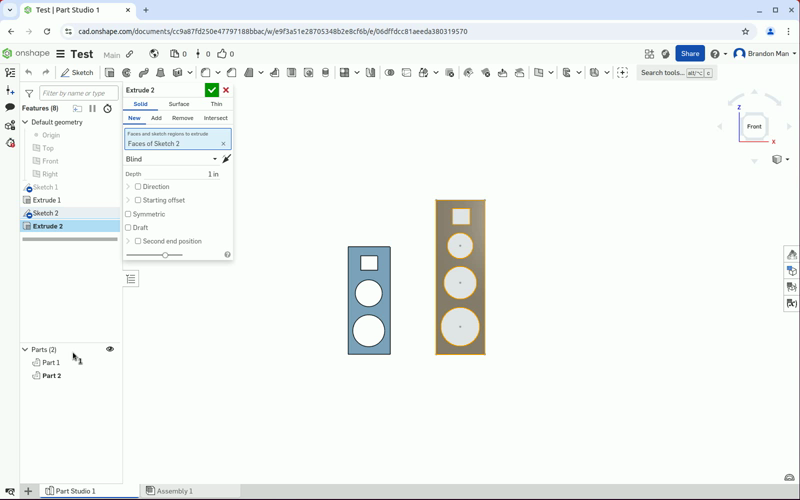
mouse_move(143, 106)
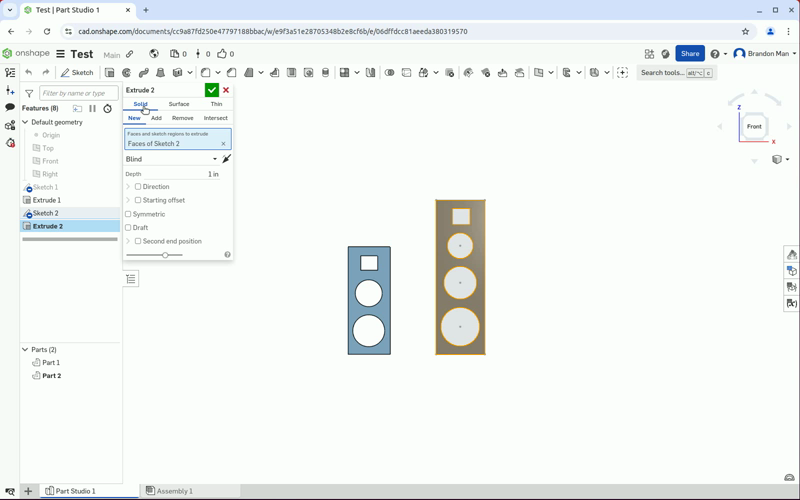
click(143, 106)
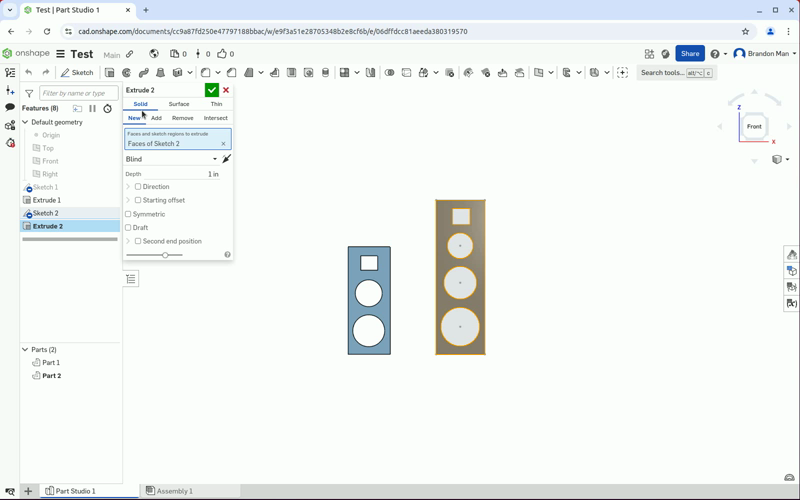
mouse_move(137, 120)
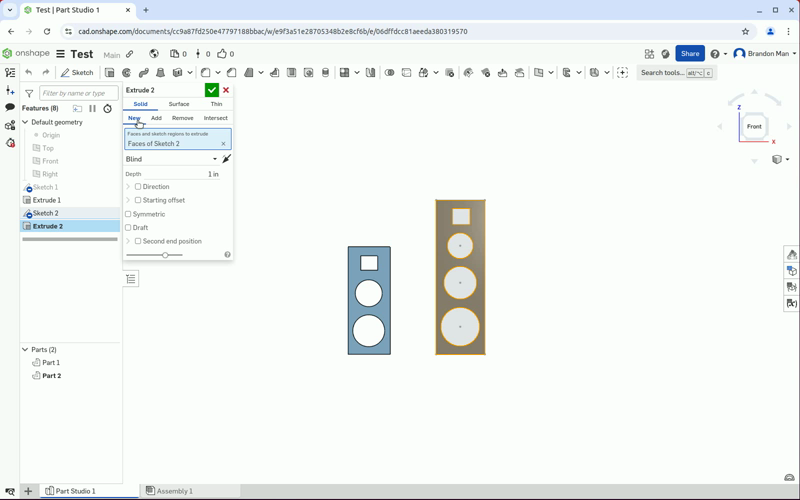
click(137, 120)
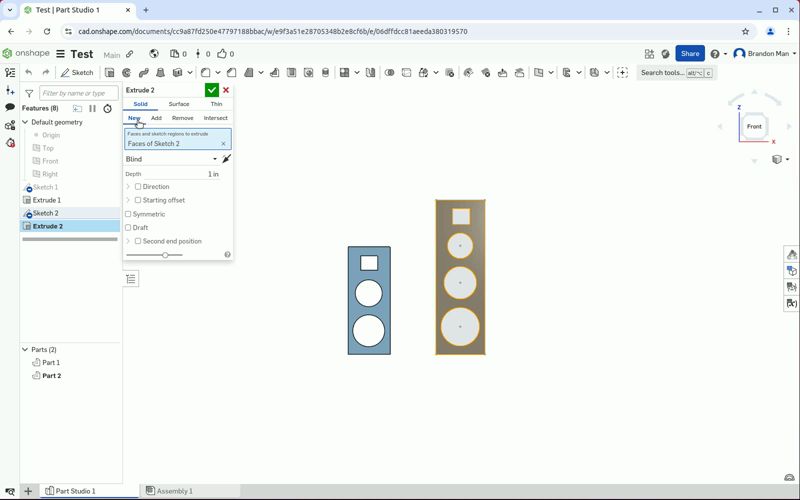
key(tab, 4)
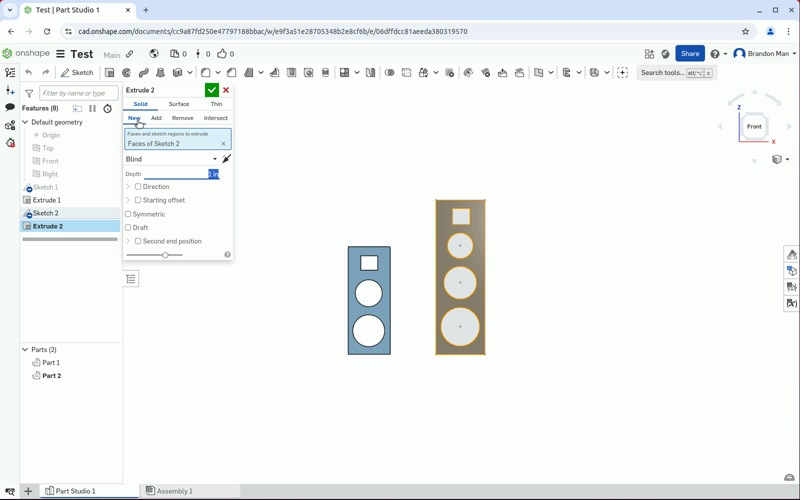
text(0.722)
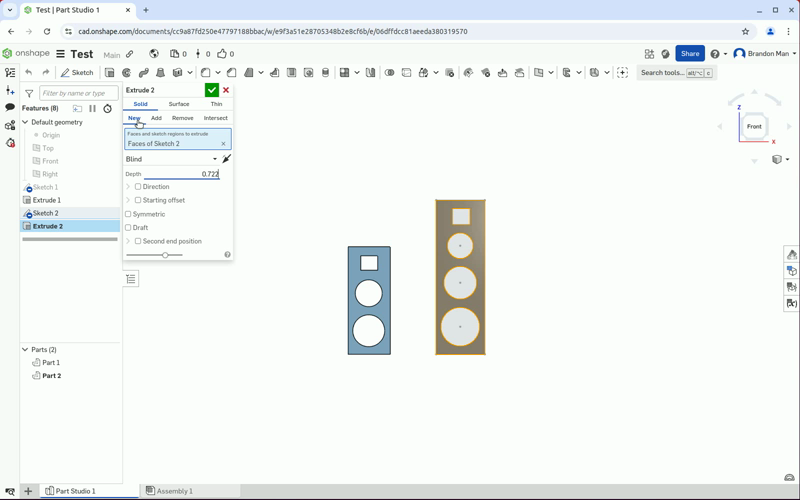
key(enter)
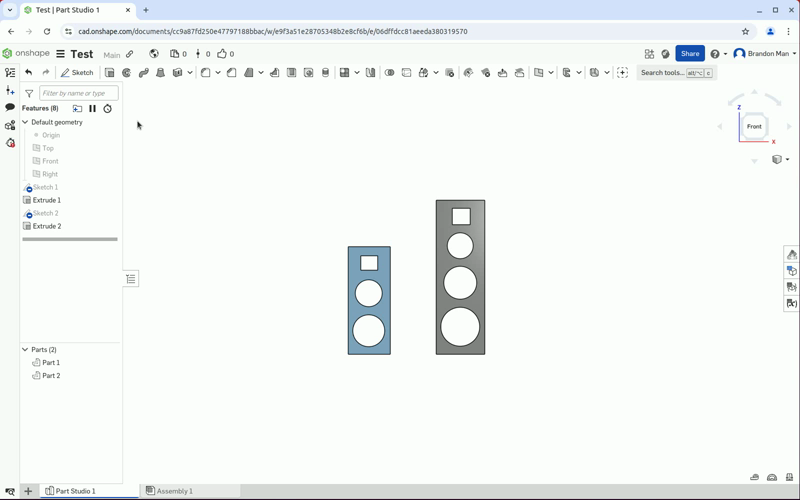
key(shift+h)
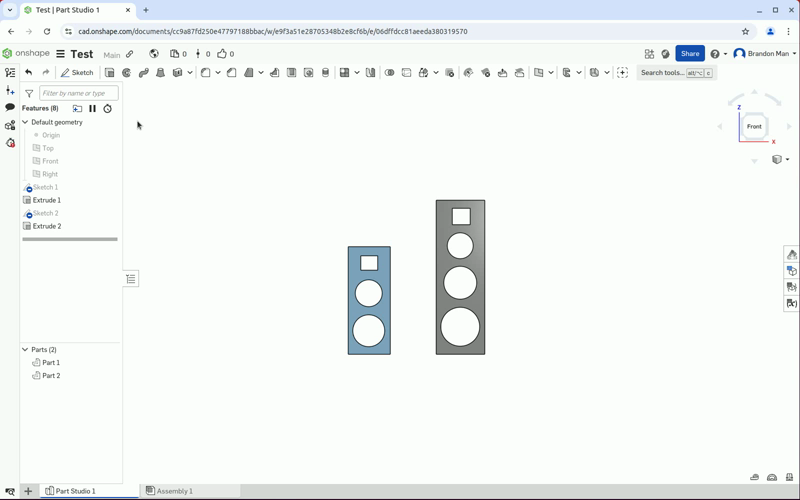
key(shift+h)
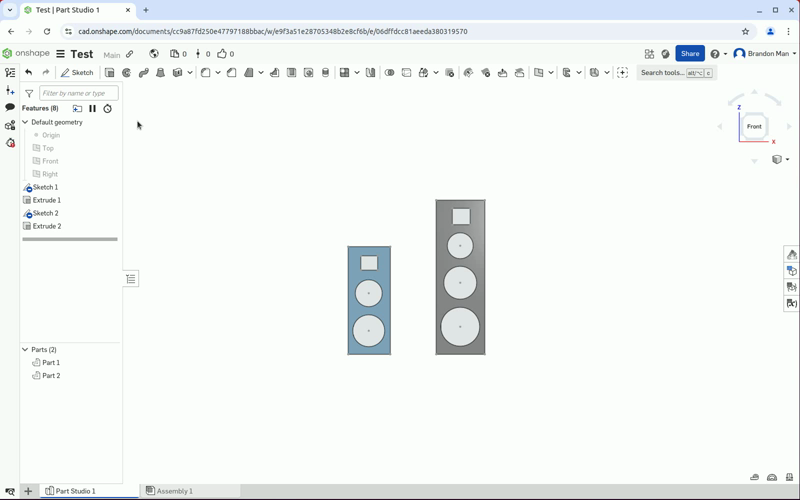
key(shift+7)
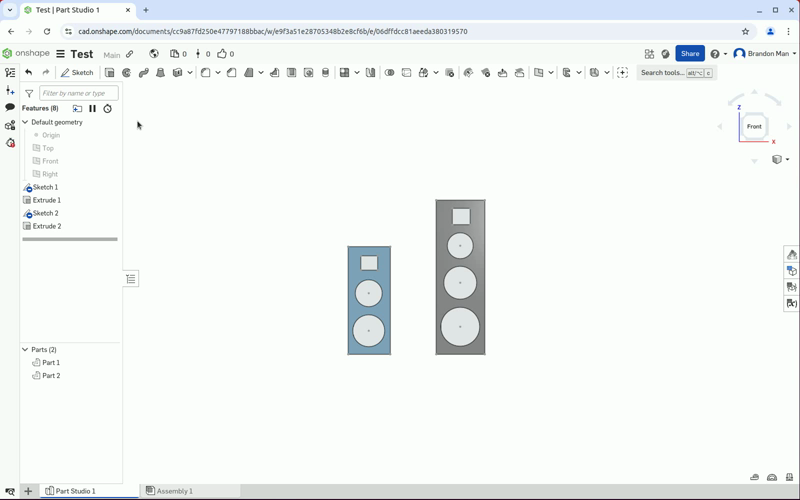
key(left, 2)
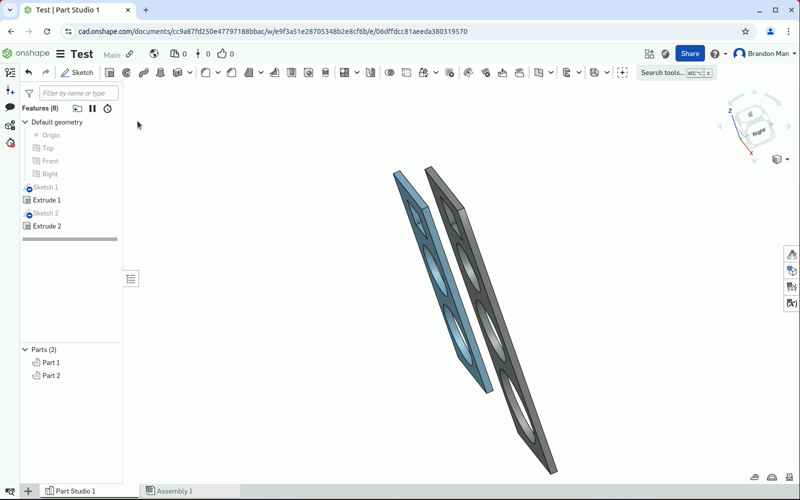
key(down, 2)
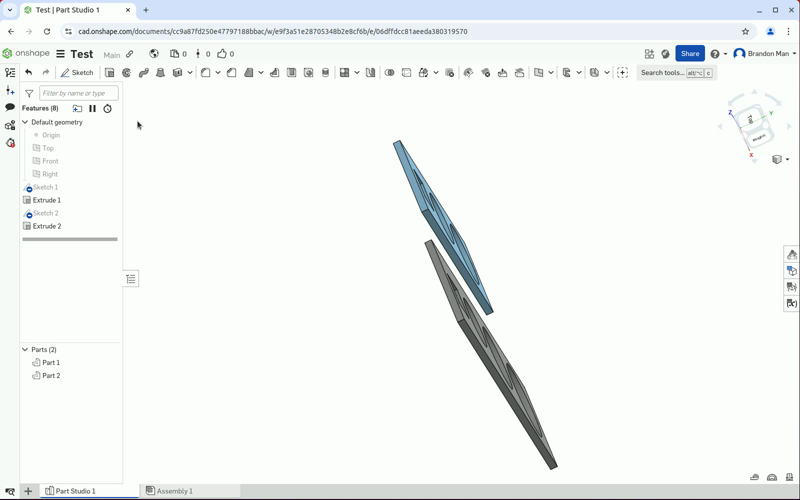
key(up, 2)
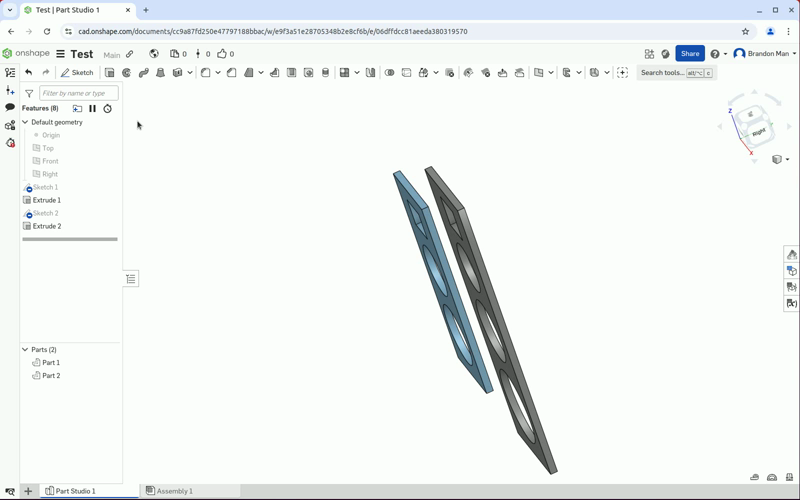
key(right, 2)
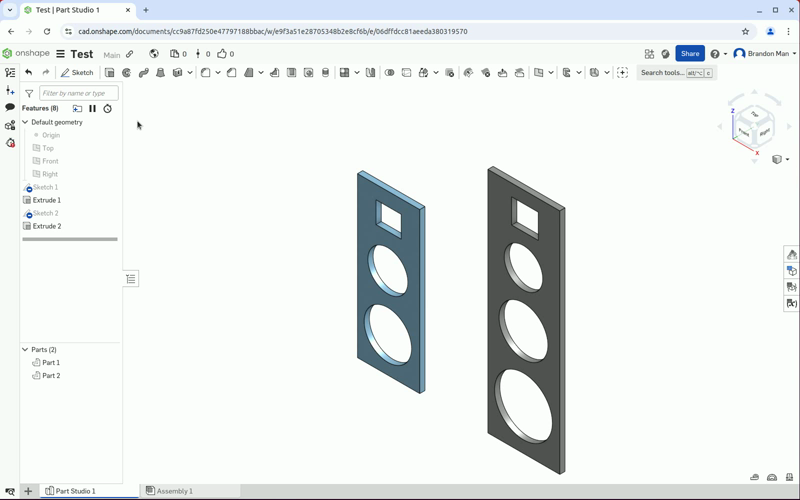
mouse_move(73, 189)
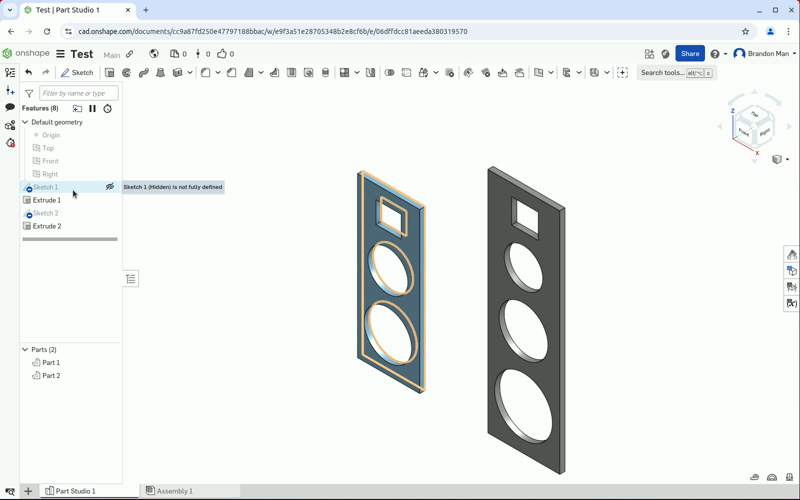
click(73, 189)